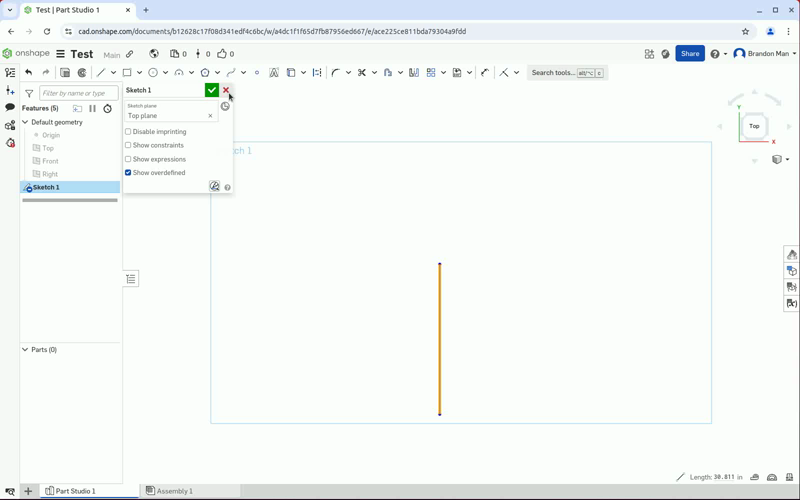
key(shift+h)
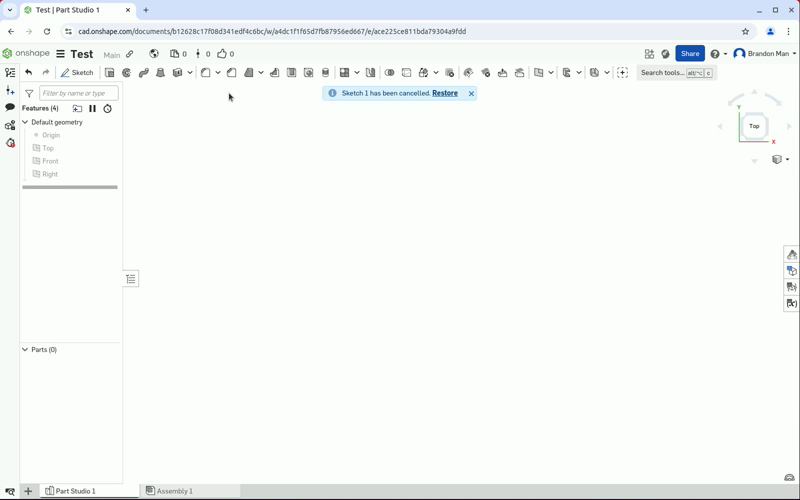
mouse_move(73, 352)
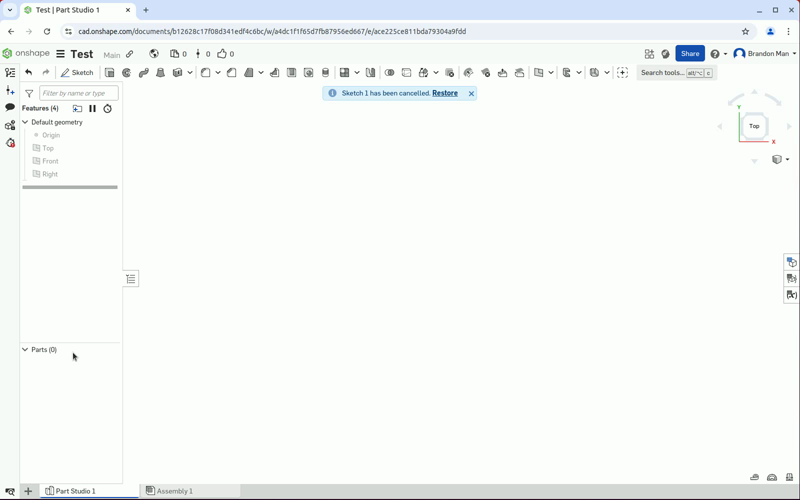
key(y)
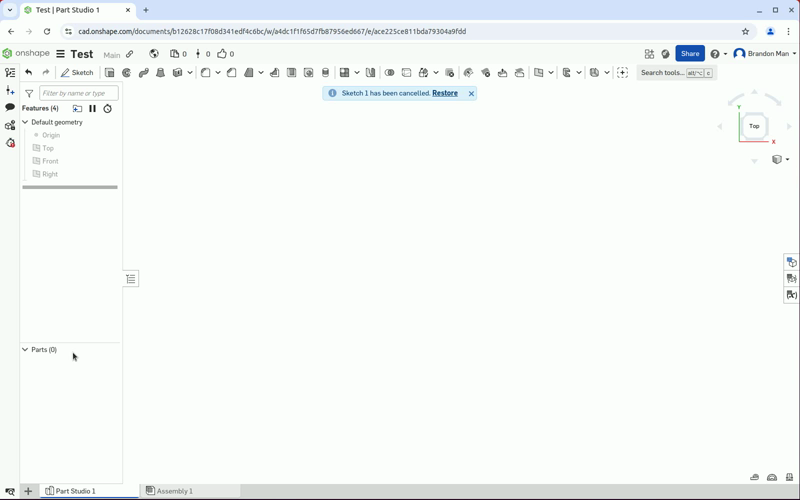
key(shift+p)
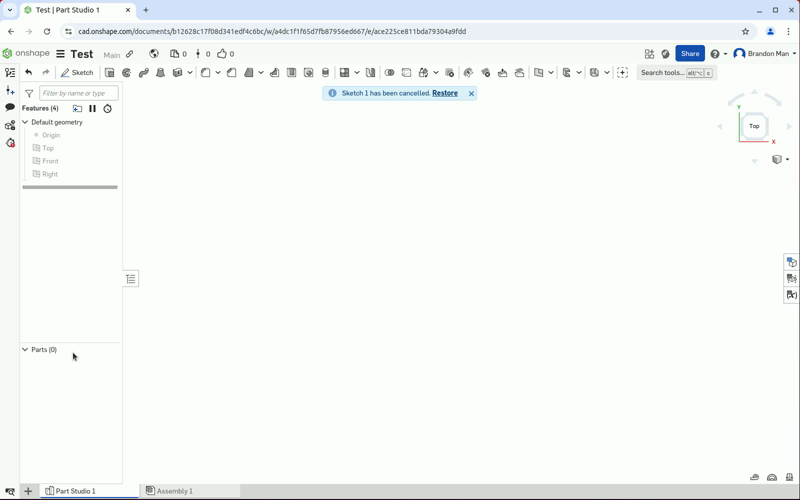
key(space)
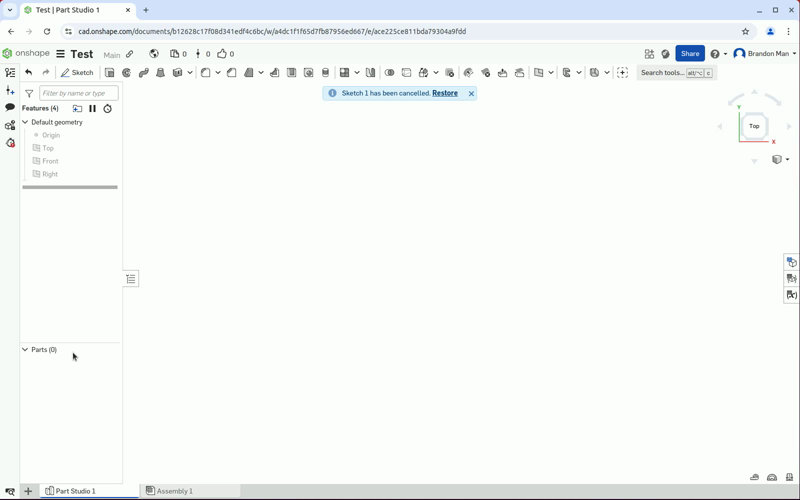
key_down(shift)
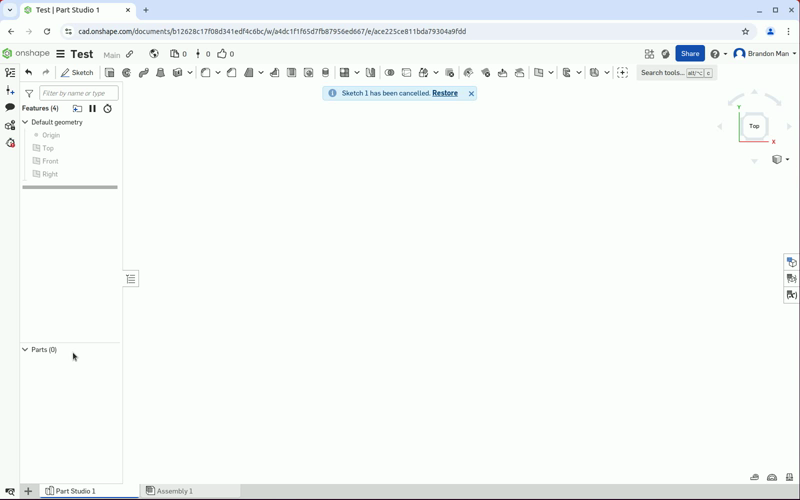
key(up)
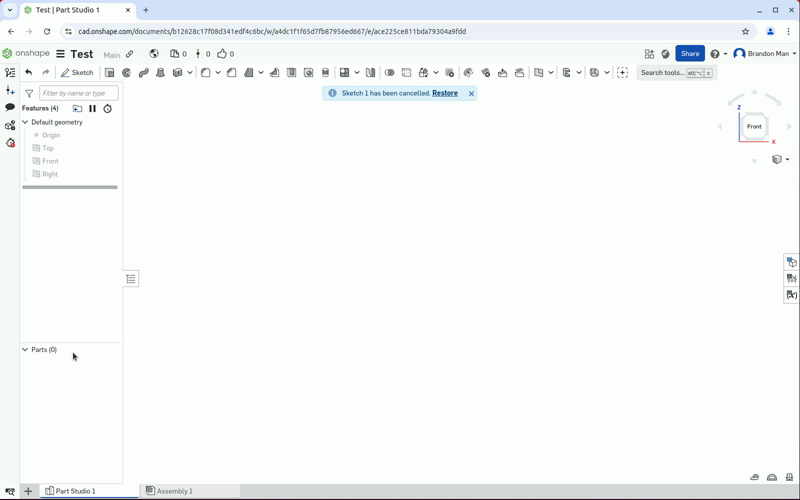
key_up(shift)
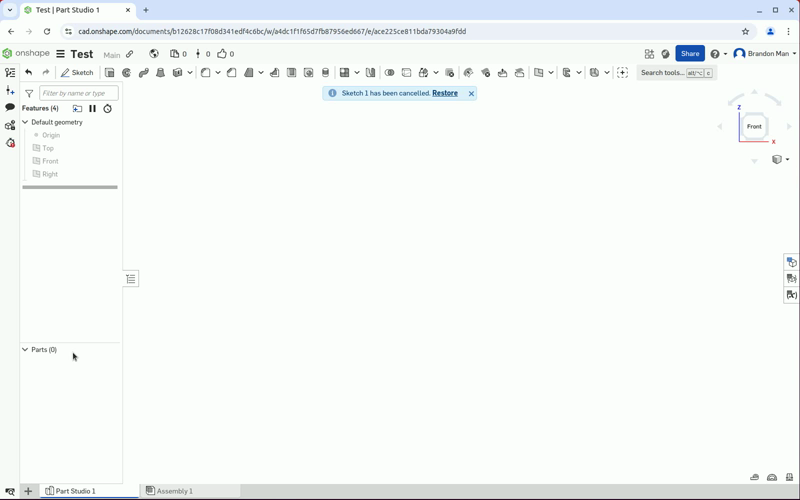
mouse_move(73, 352)
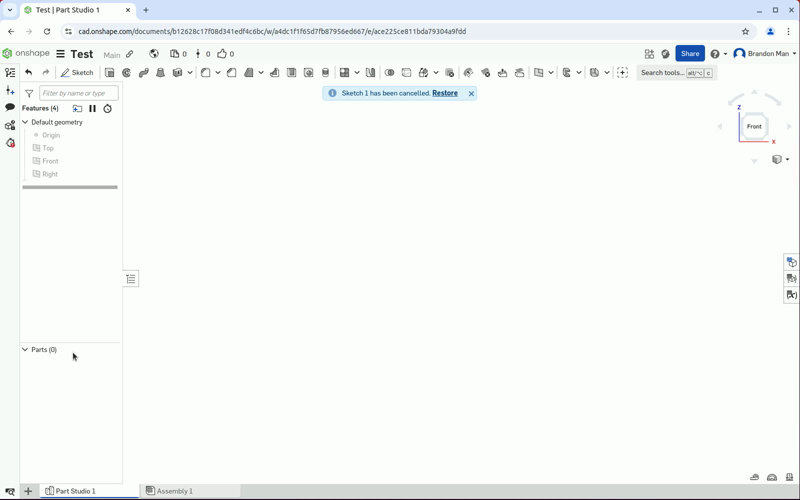
key(shift+y)
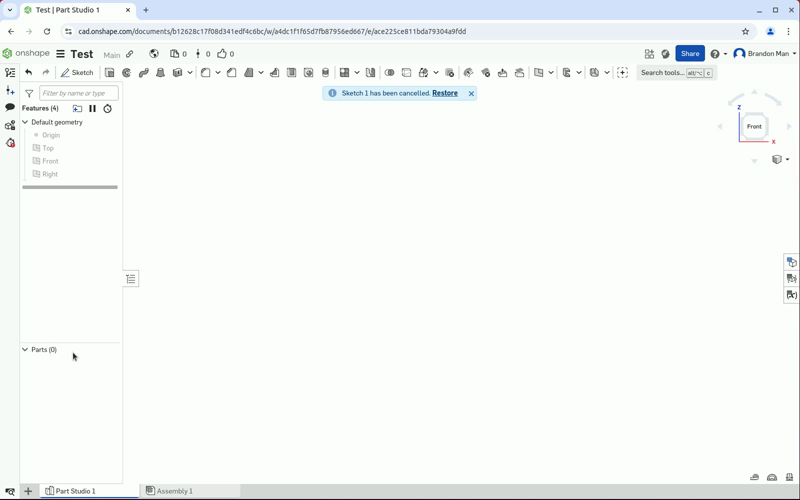
key(shift+s)
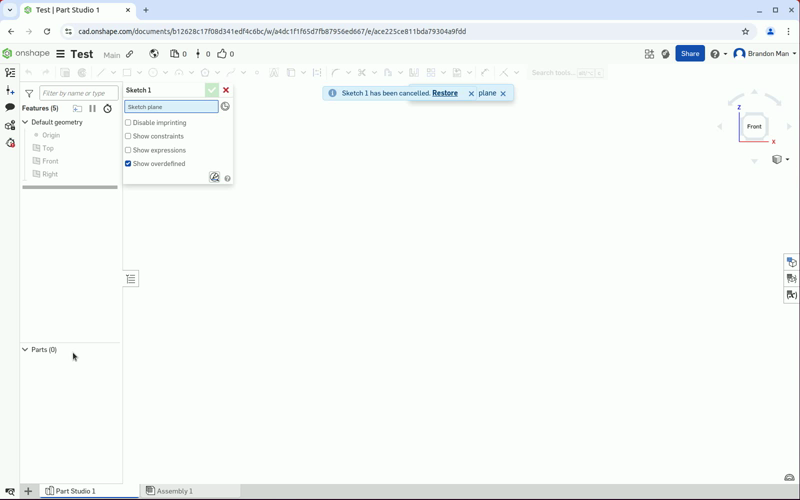
mouse_move(73, 163)
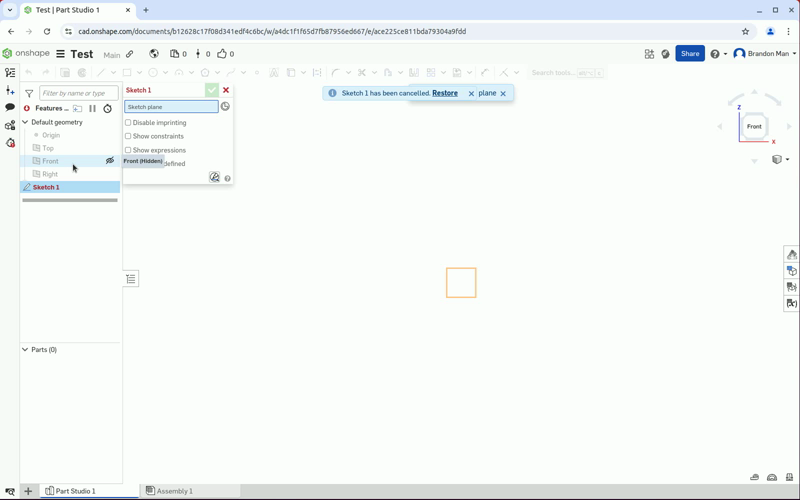
click(73, 163)
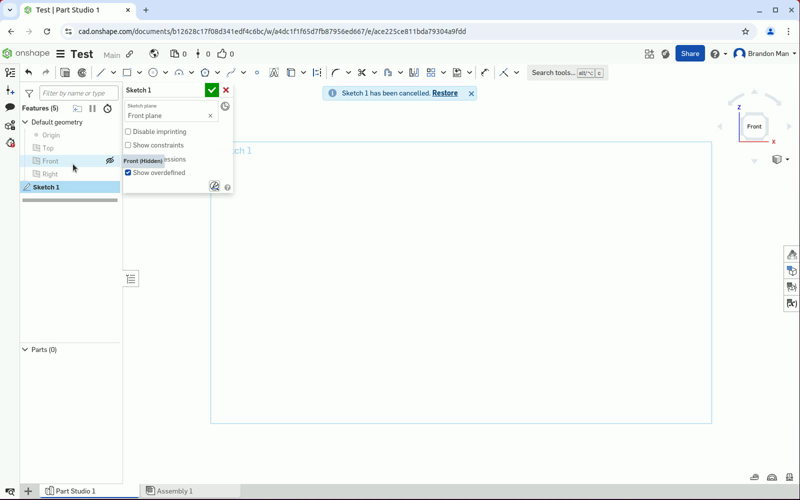
mouse_move(73, 352)
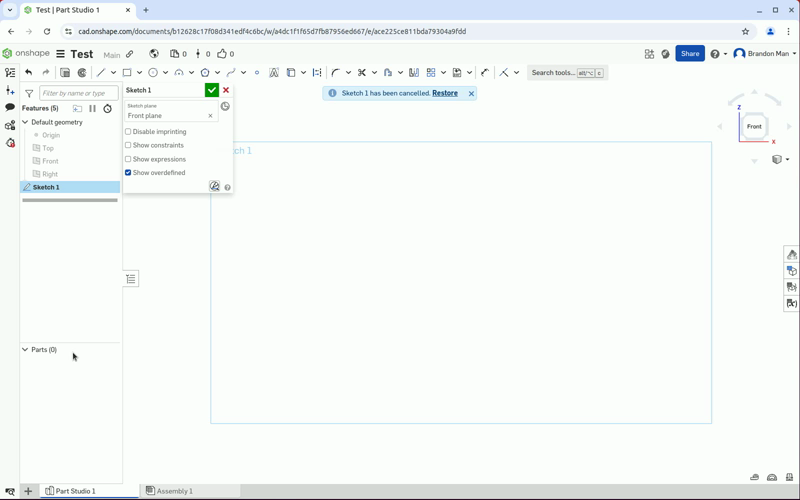
key(y)
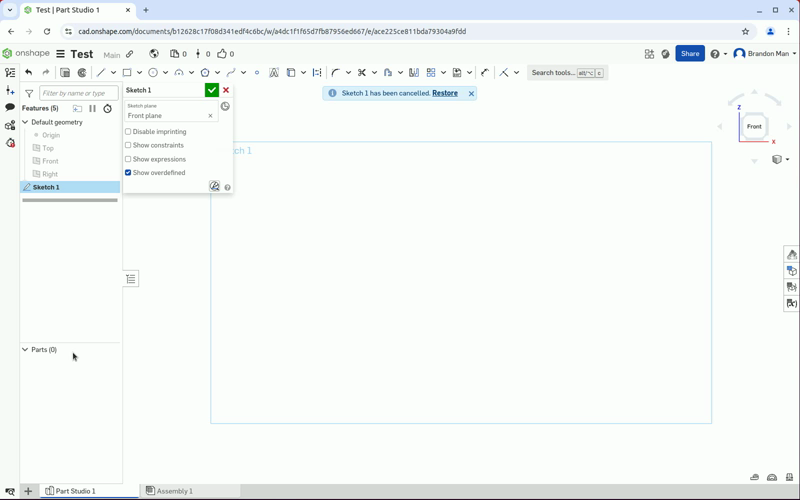
key(l)
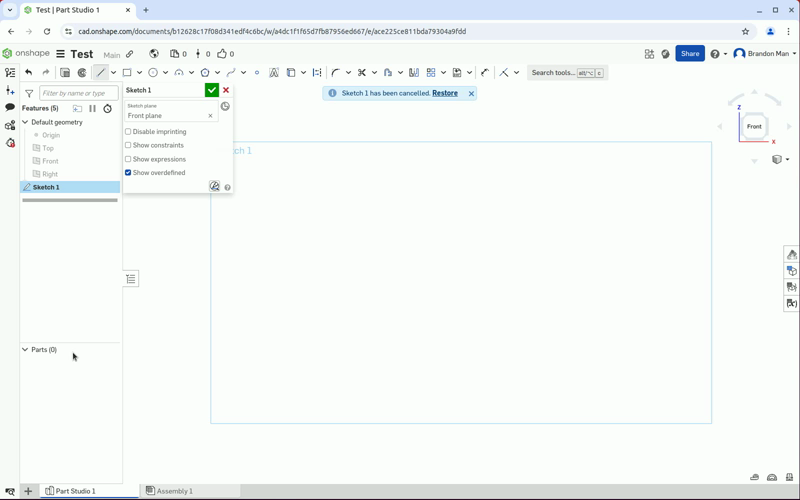
key_down(shift)
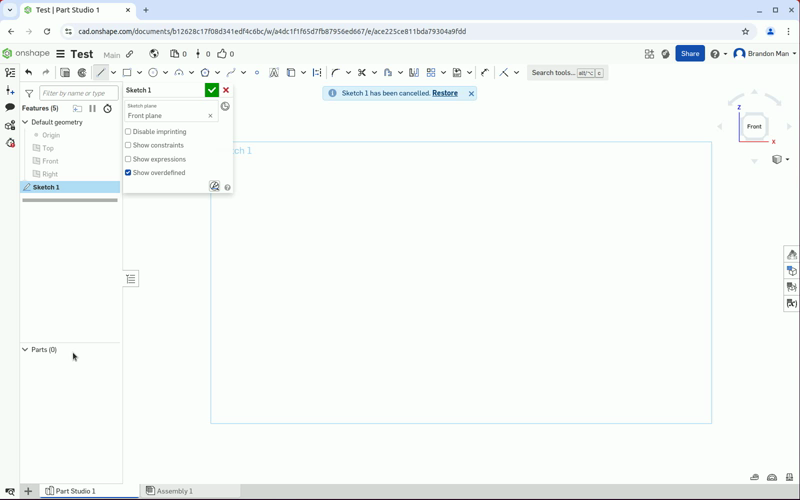
mouse_move(376, 290)
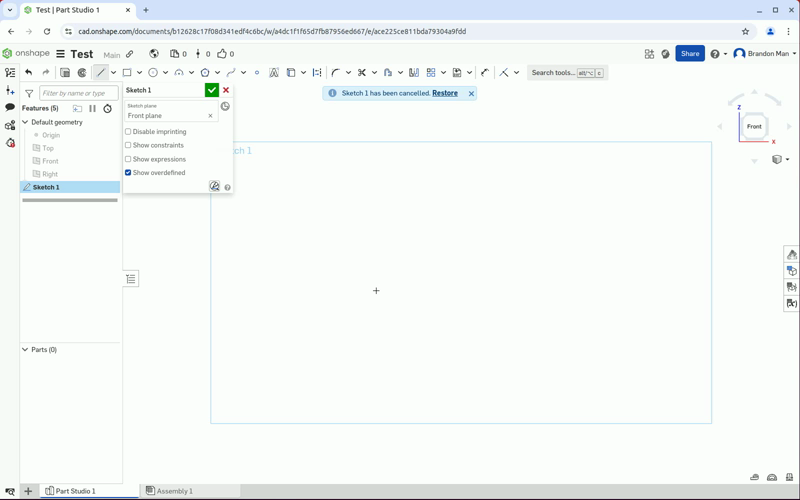
click(376, 290)
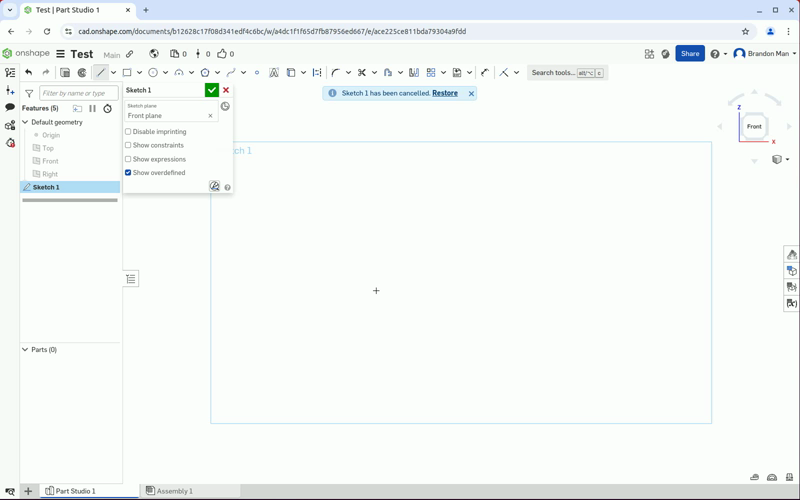
key_up(shift)
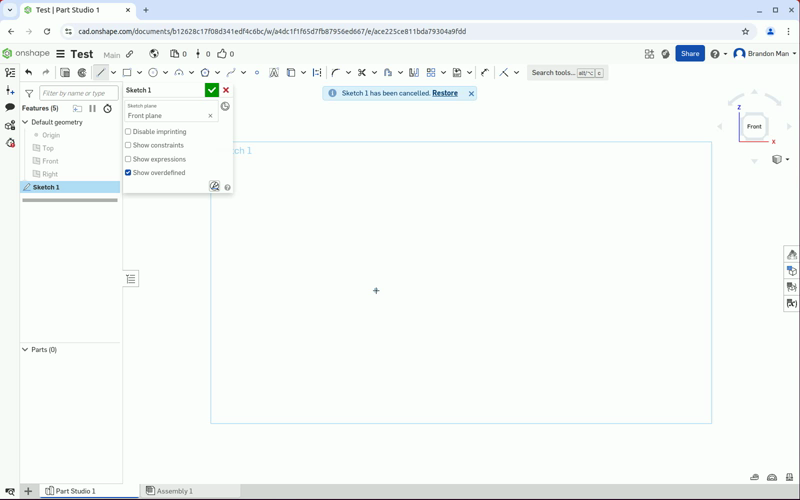
key_down(shift)
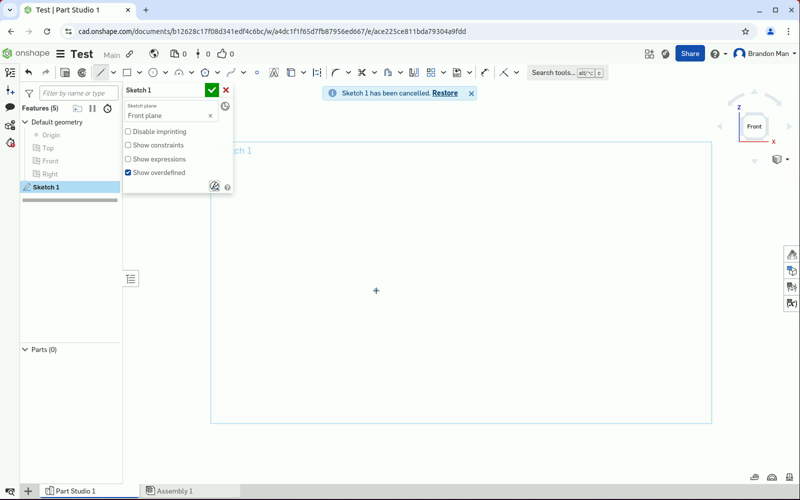
mouse_move(467, 290)
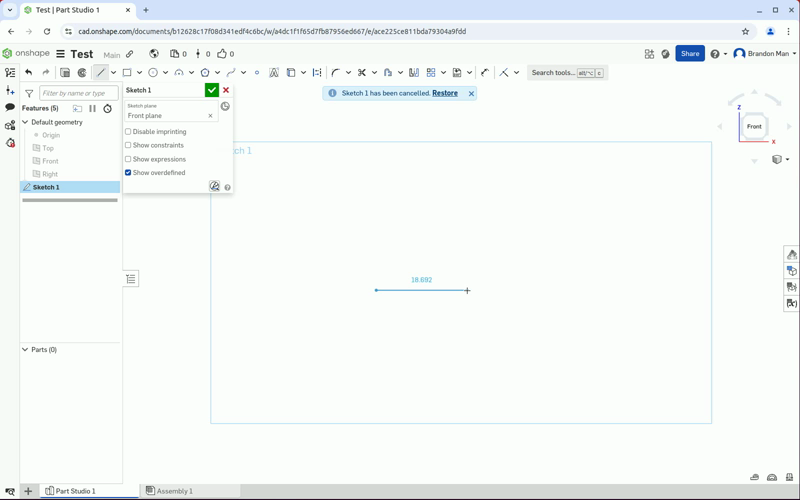
click(467, 290)
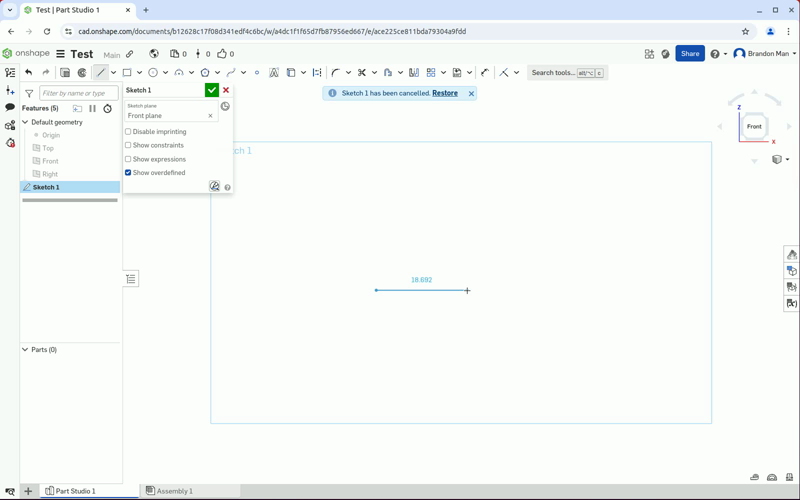
key_up(shift)
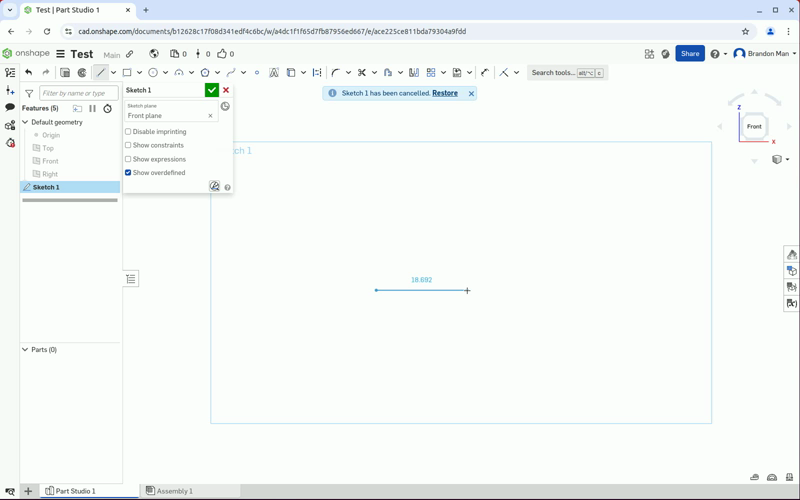
key_down(shift)
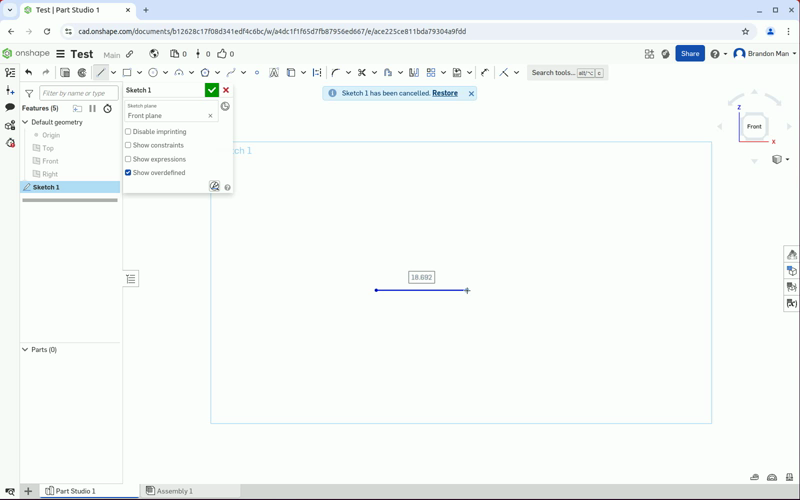
mouse_move(467, 199)
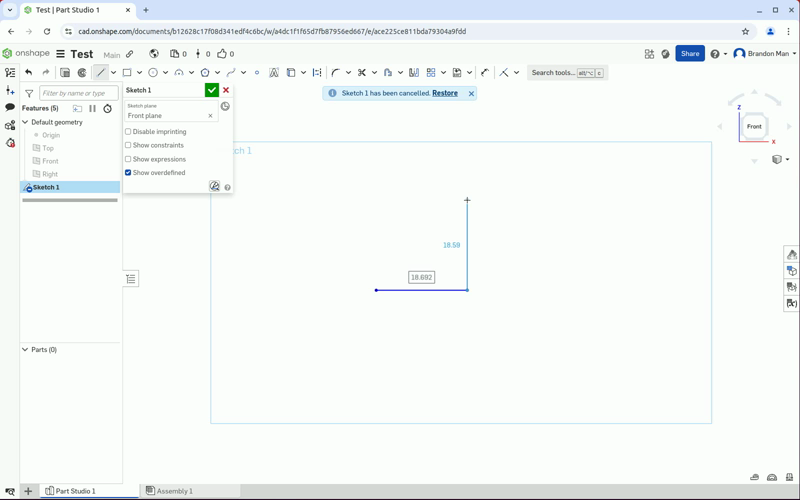
click(467, 199)
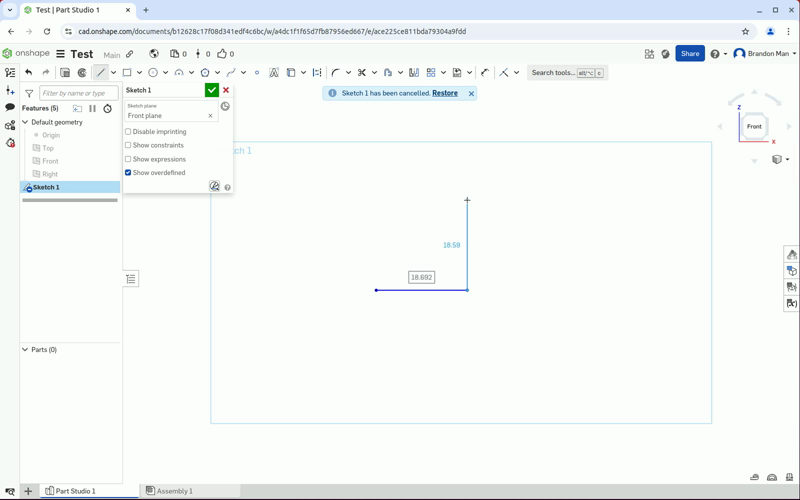
key_up(shift)
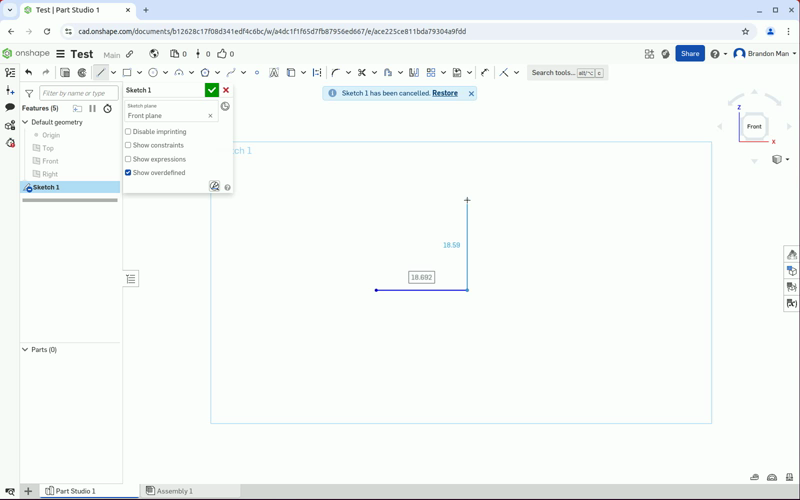
key_down(shift)
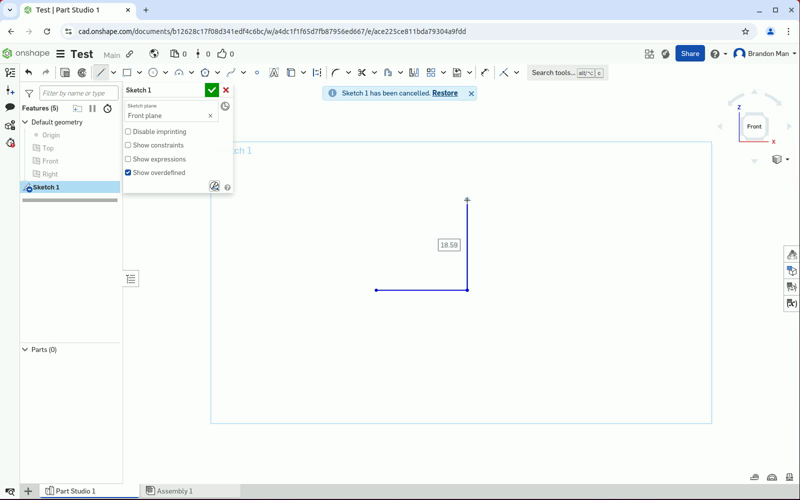
mouse_move(376, 199)
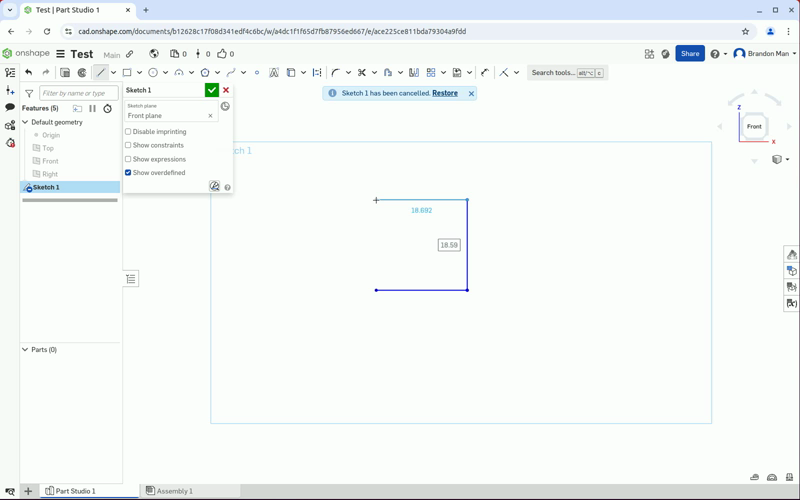
click(376, 199)
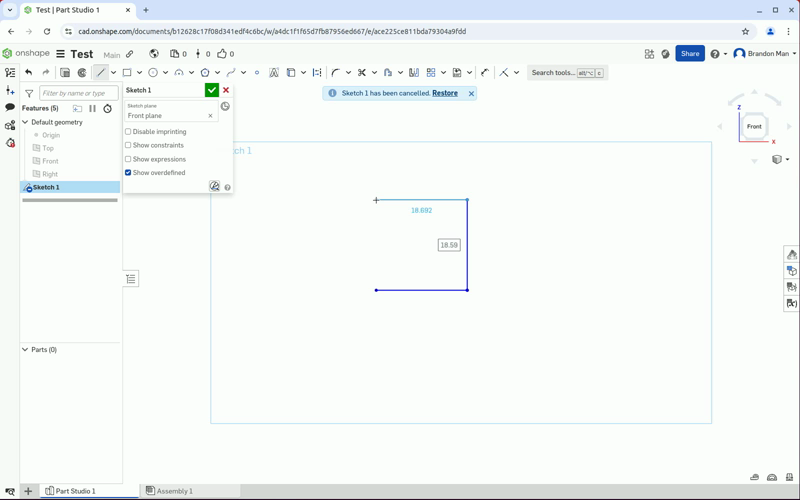
key_up(shift)
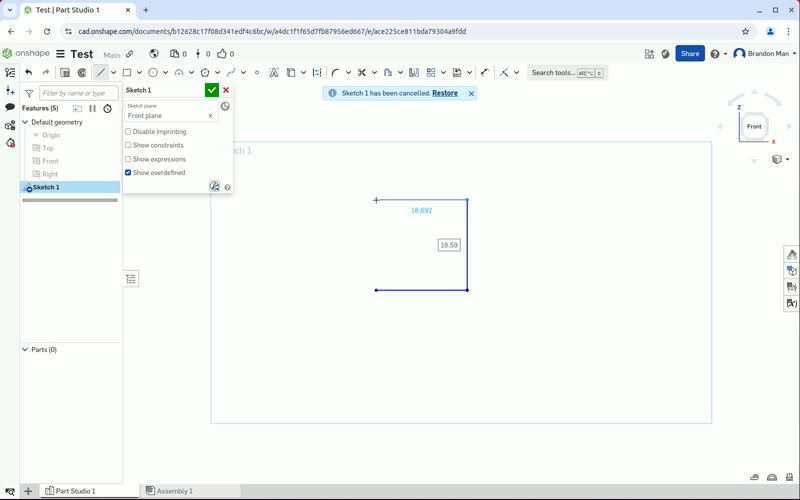
key_down(shift)
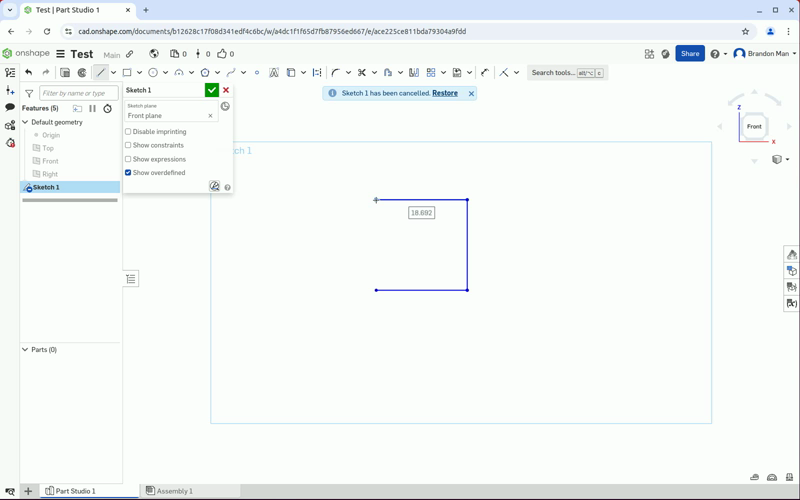
mouse_move(376, 290)
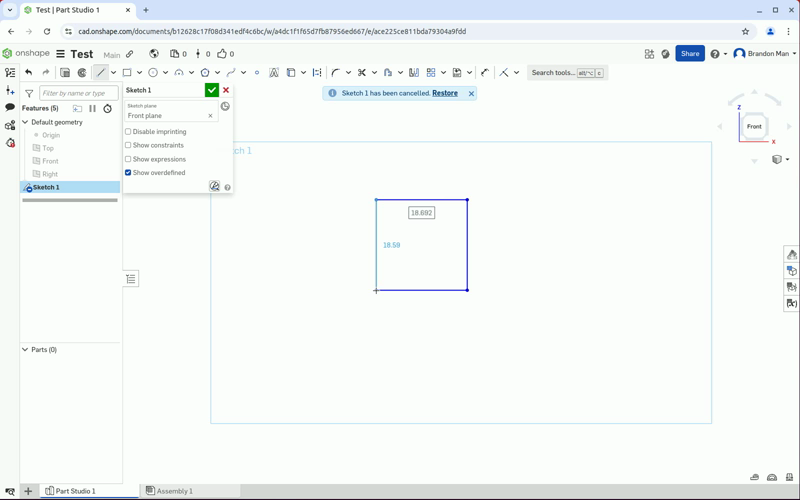
key_up(shift)
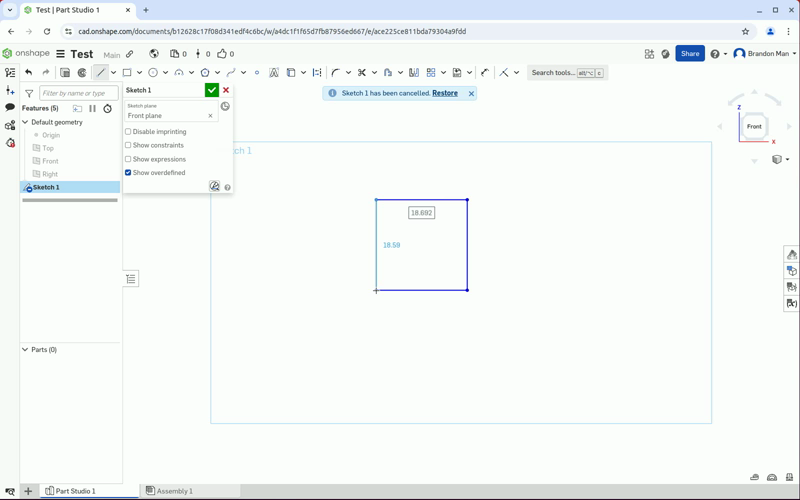
click(376, 290)
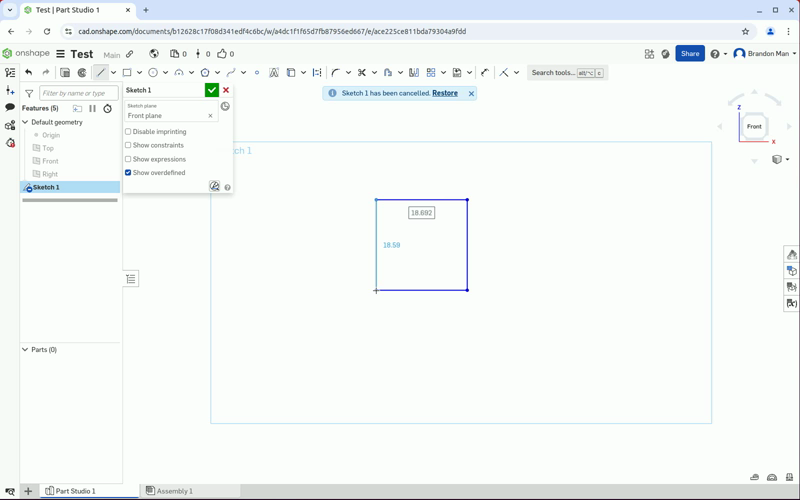
key(esc)
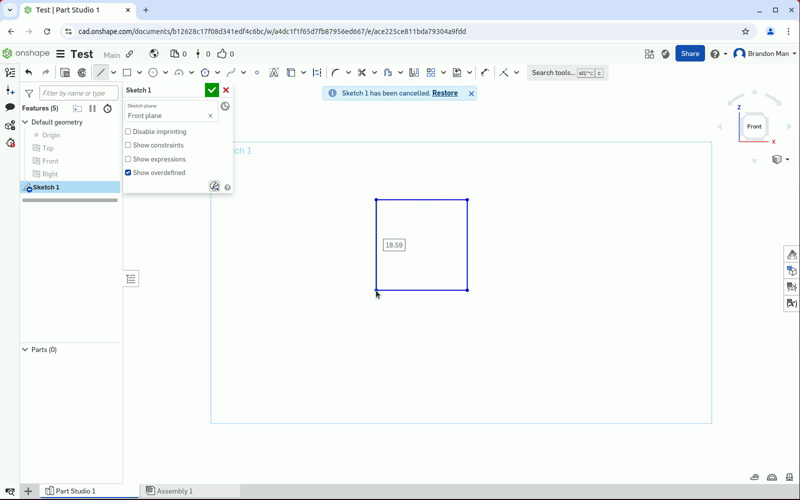
mouse_move(435, 256)
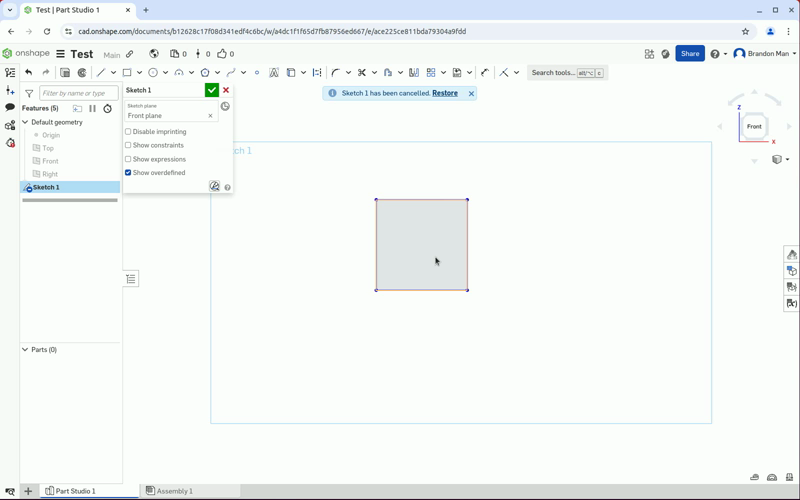
click(435, 256)
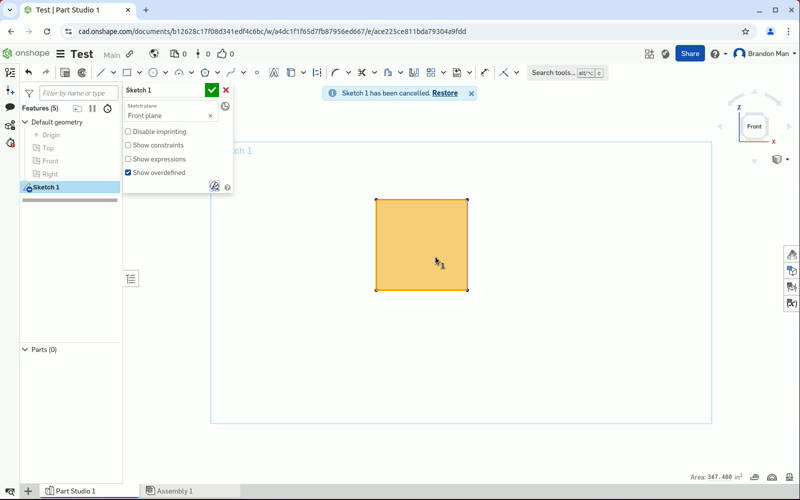
mouse_move(73, 352)
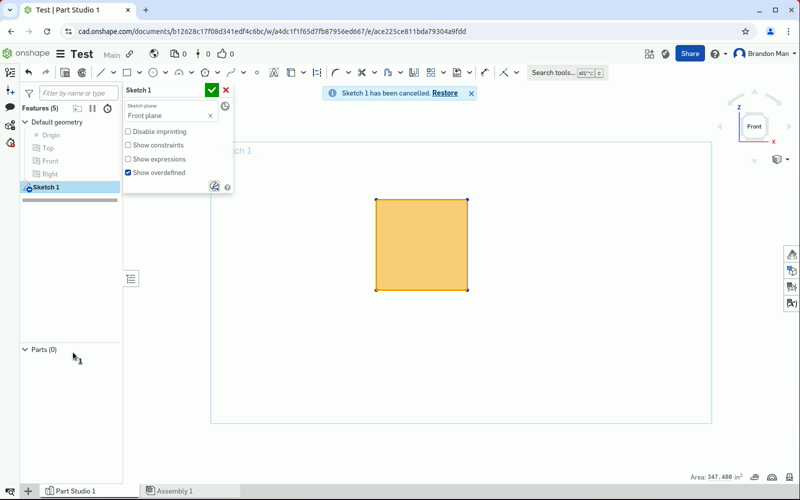
key(shift+y)
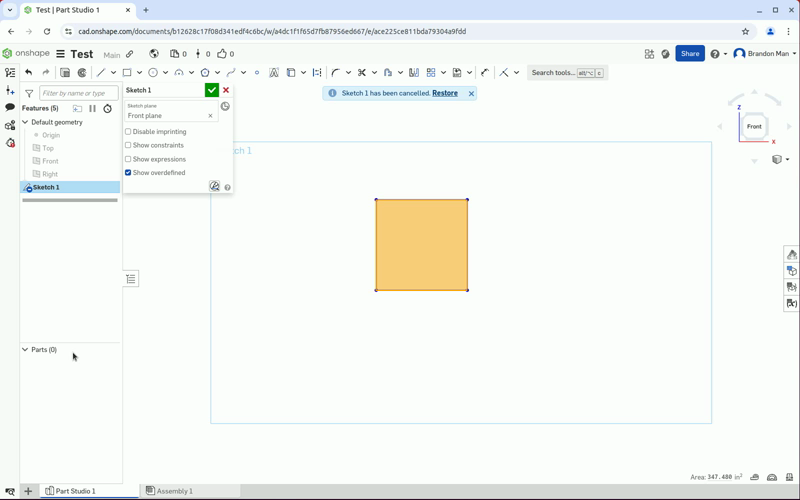
key(shift+e)
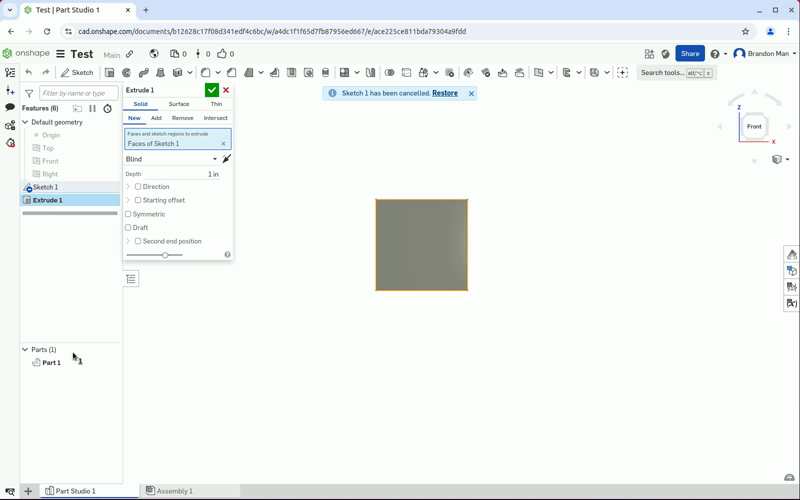
mouse_move(143, 106)
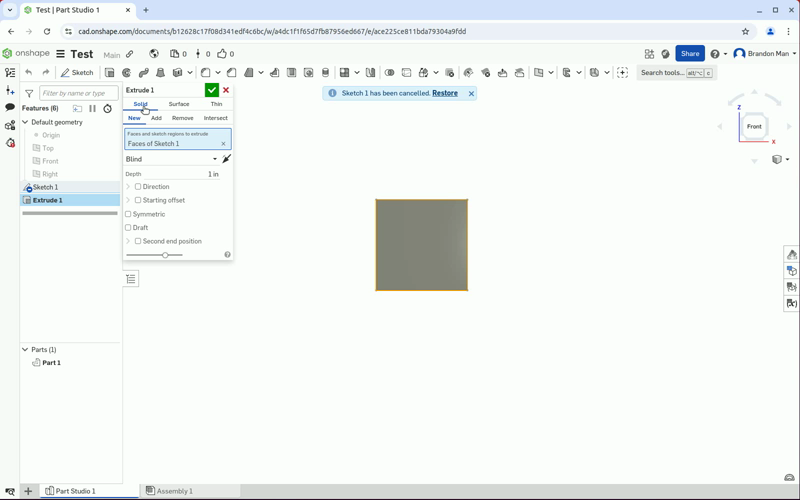
click(143, 106)
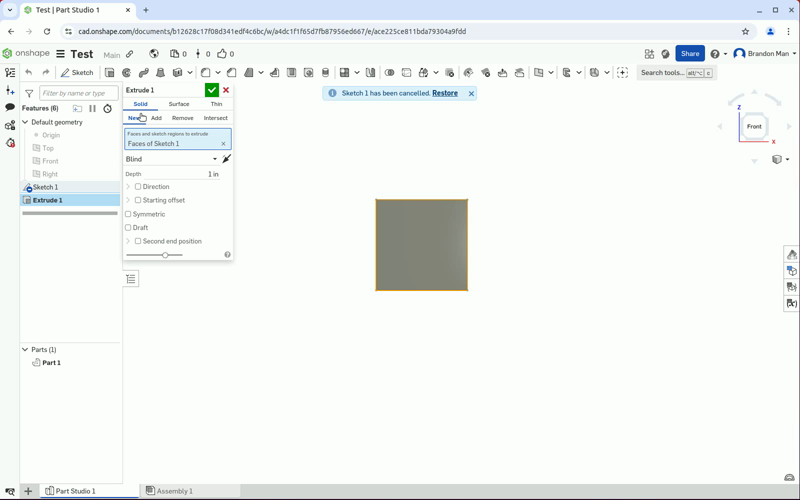
mouse_move(137, 120)
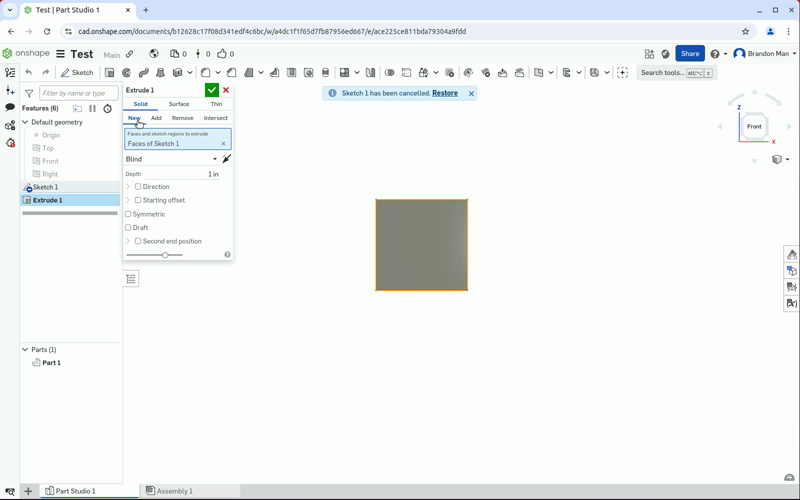
click(137, 120)
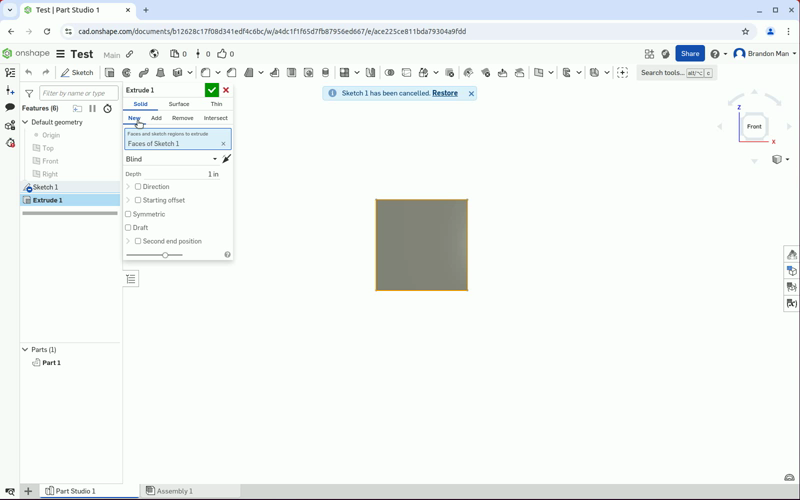
key(tab, 4)
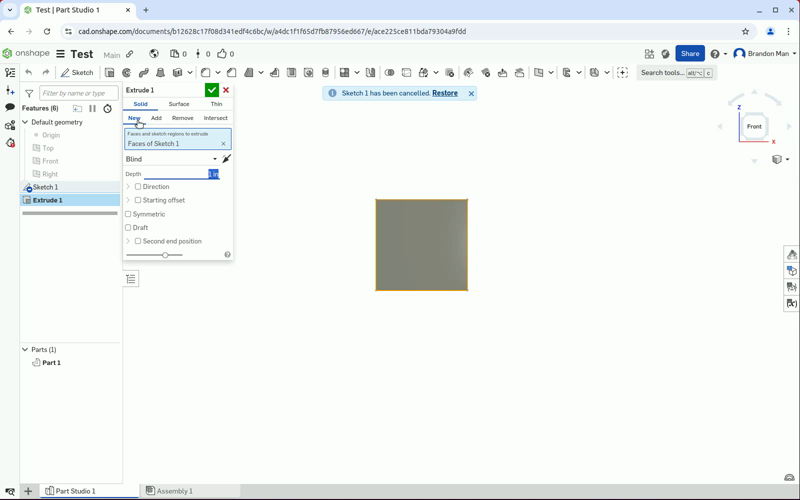
text(18.535)
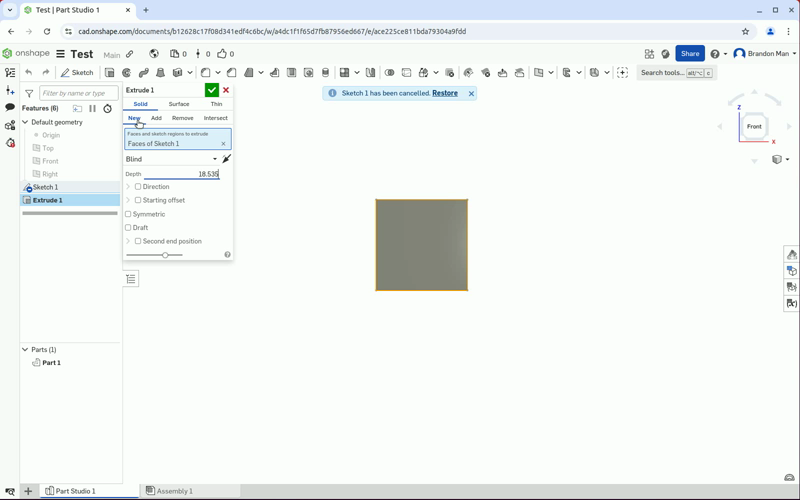
key(enter)
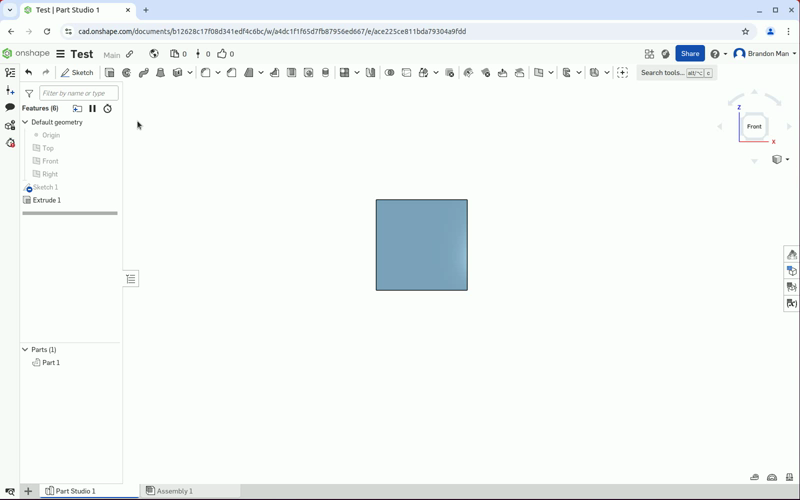
key(shift+h)
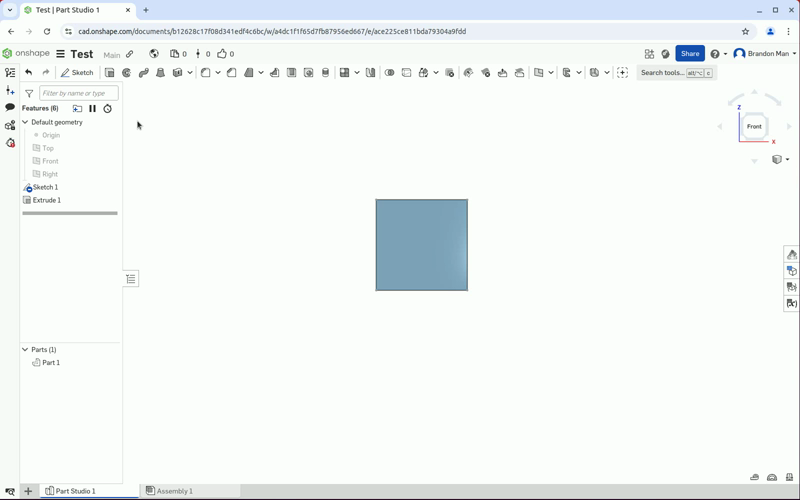
key(shift+h)
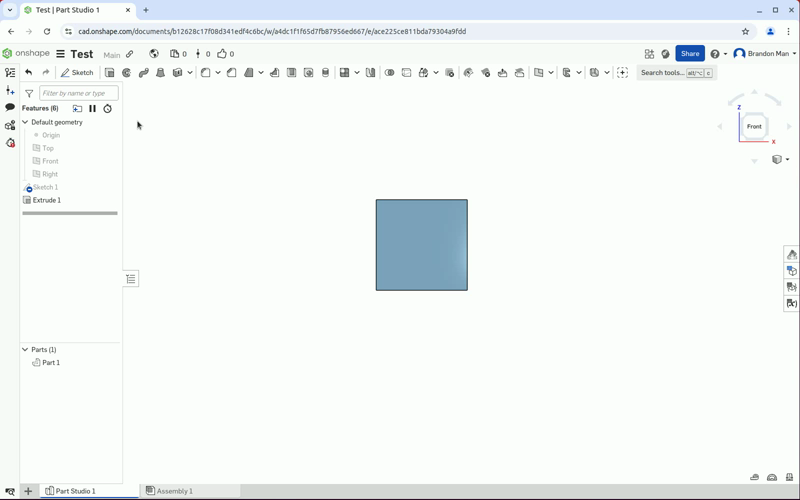
mouse_move(73, 189)
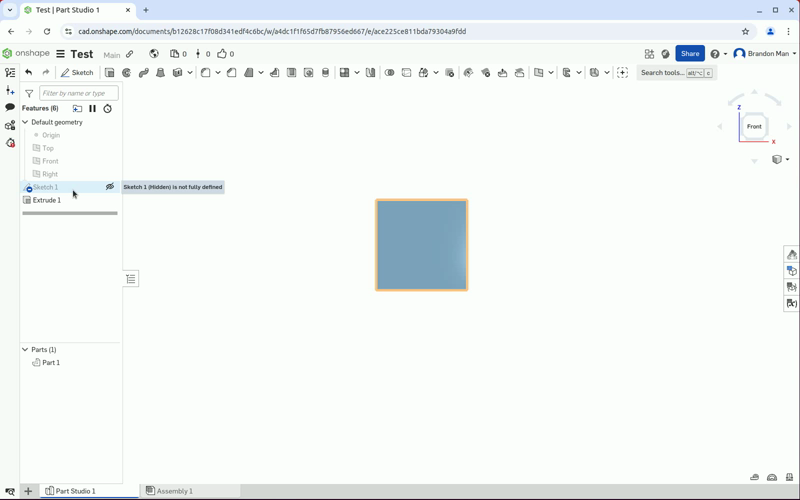
click(73, 189)
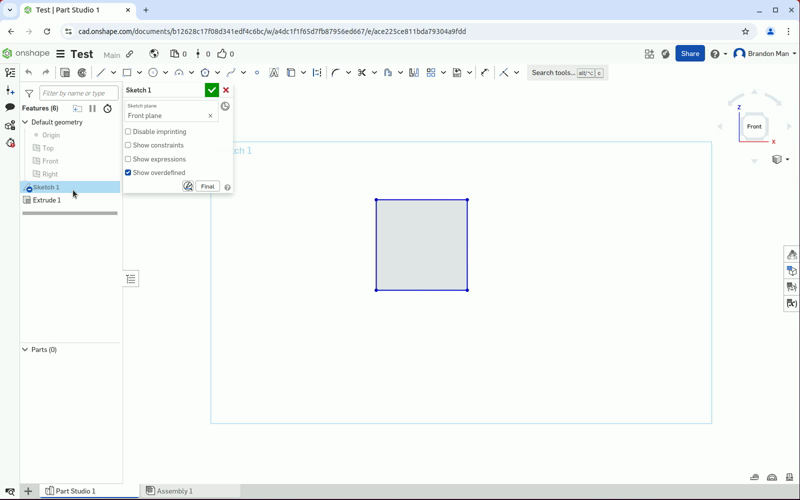
mouse_move(229, 92)
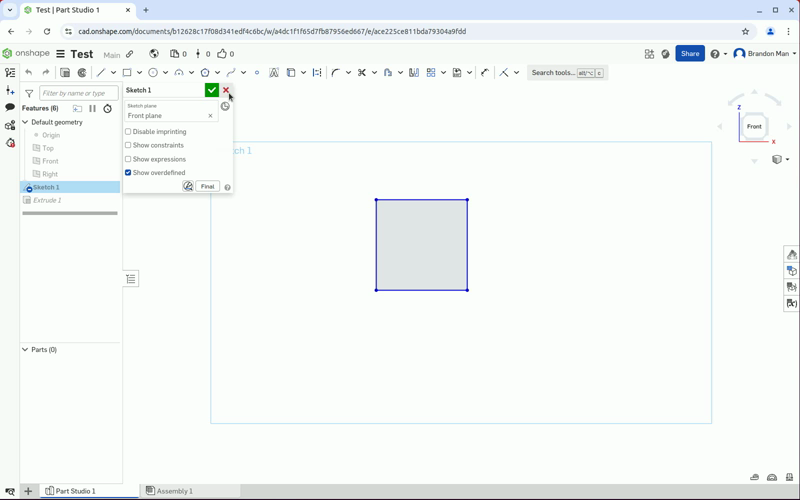
click(229, 92)
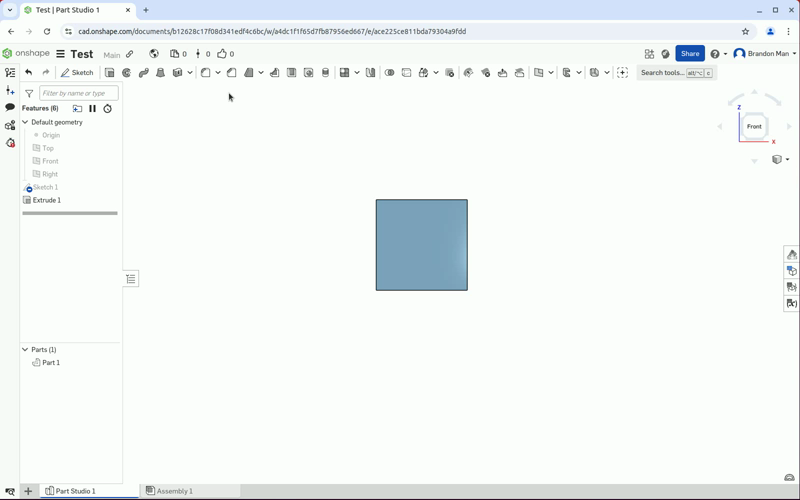
mouse_move(541, 75)
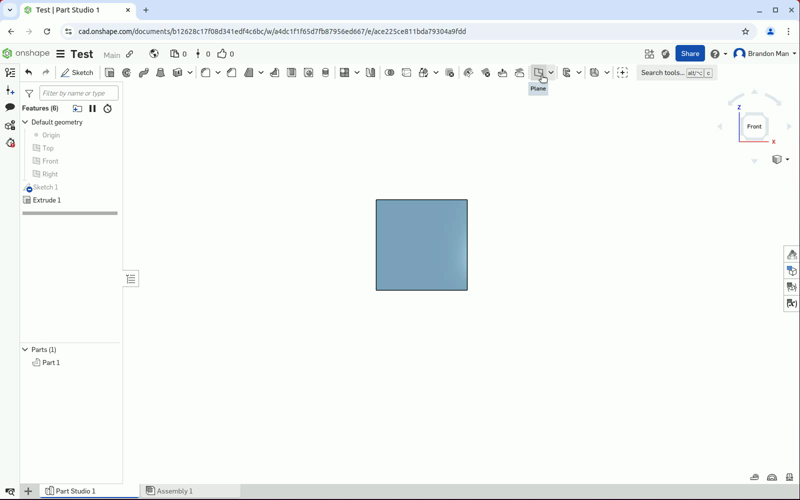
click(541, 75)
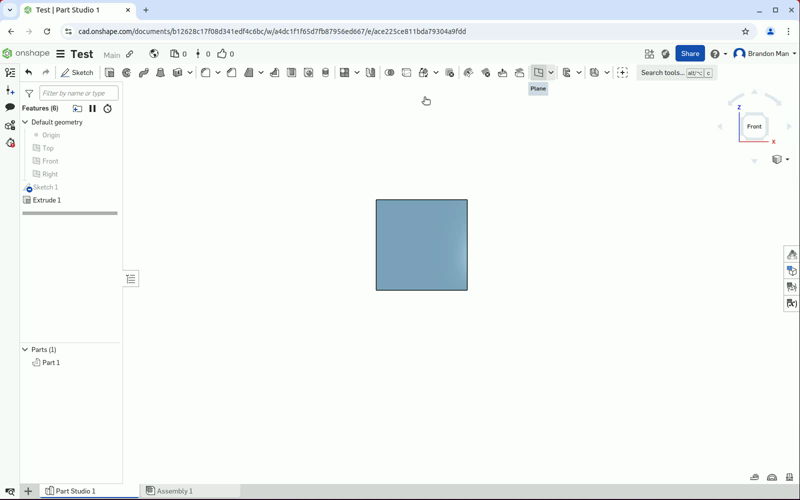
mouse_move(73, 163)
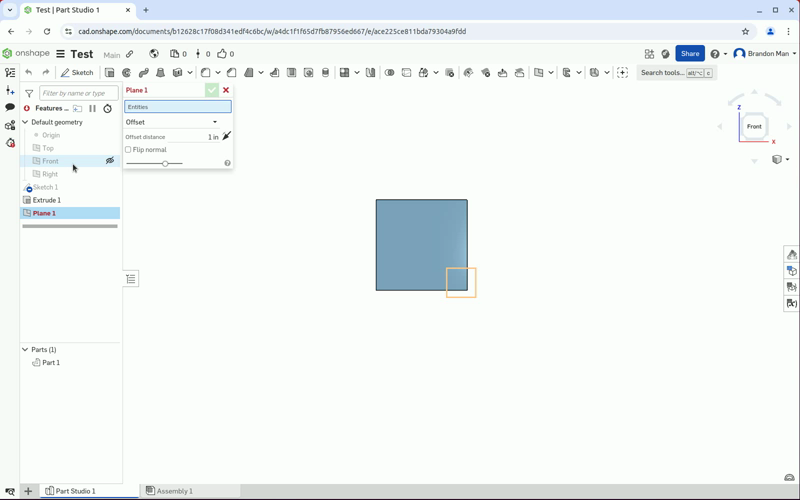
click(73, 163)
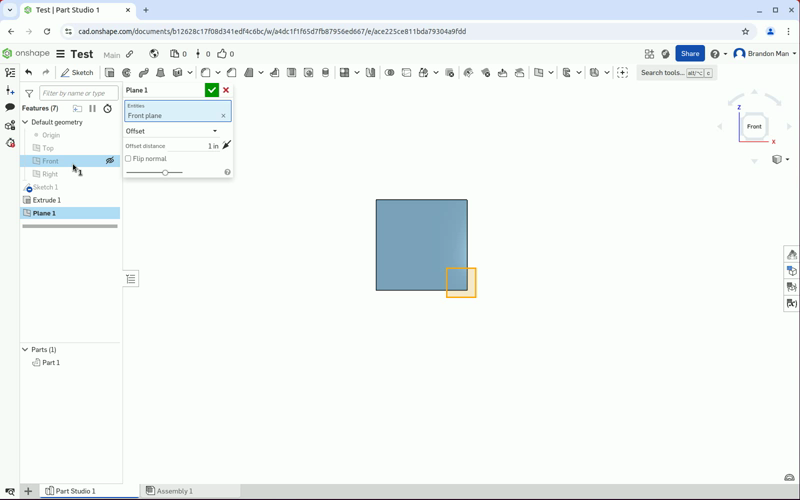
key(tab, 2)
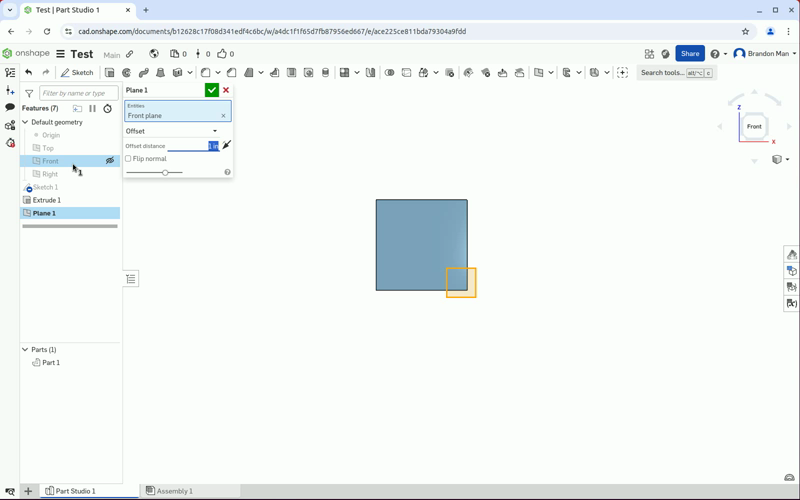
text(18.548)
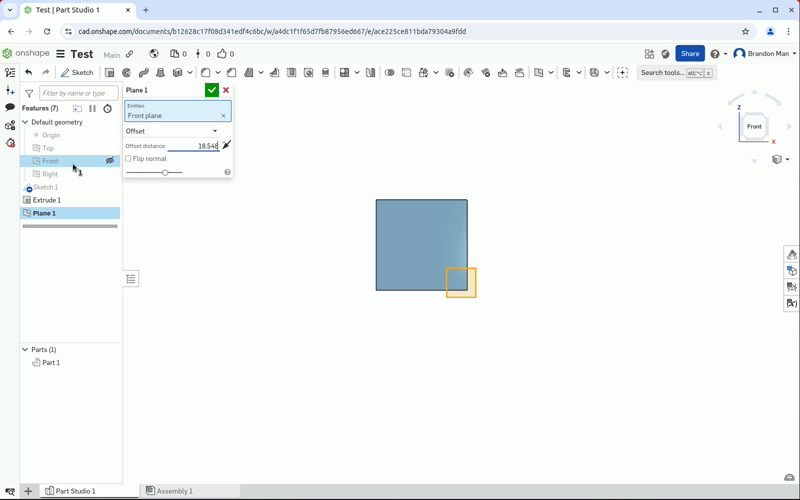
key(enter, 2)
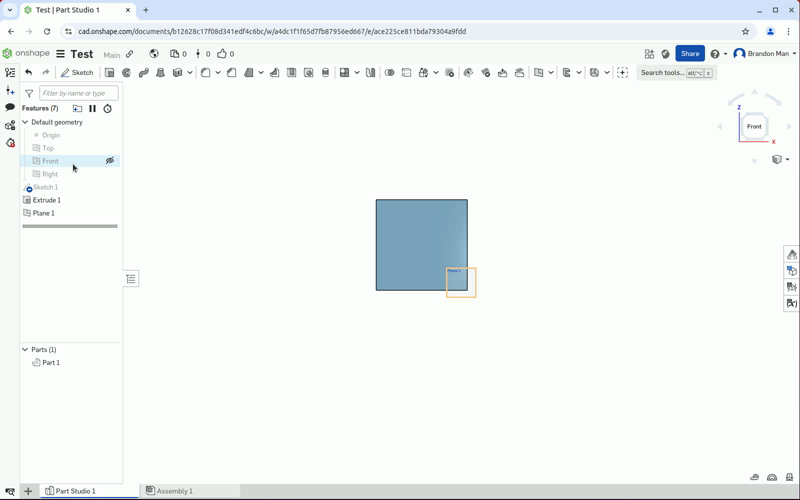
key(shift+s)
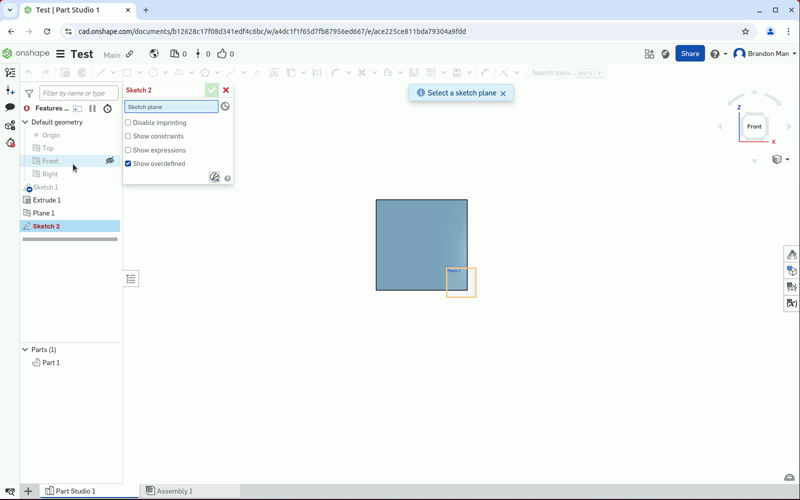
mouse_move(73, 215)
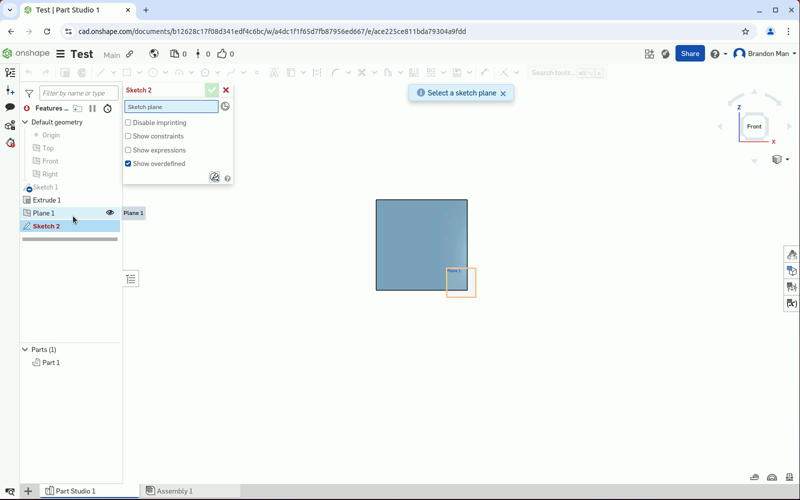
click(73, 215)
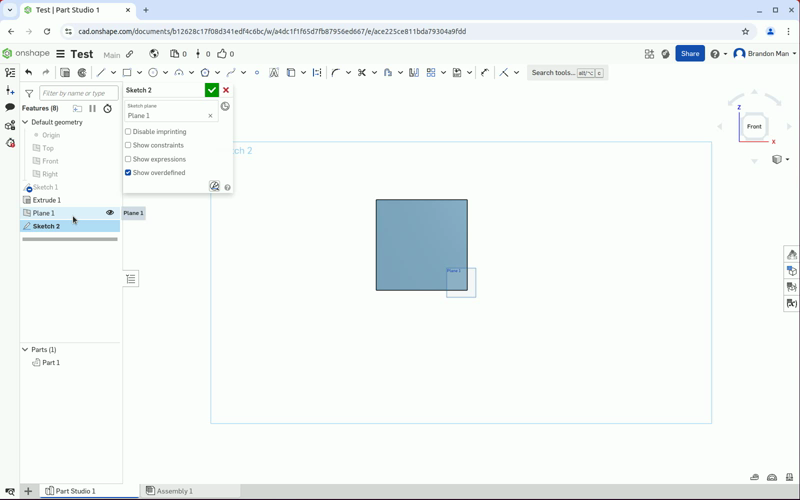
mouse_move(73, 352)
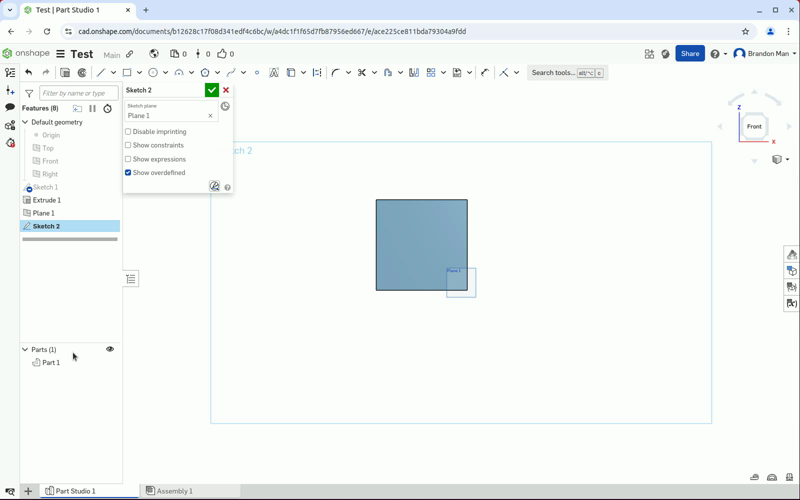
key(y)
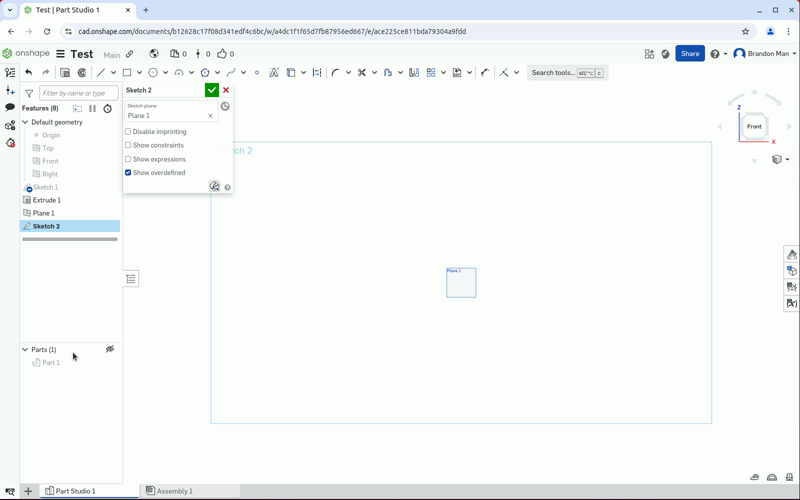
key(l)
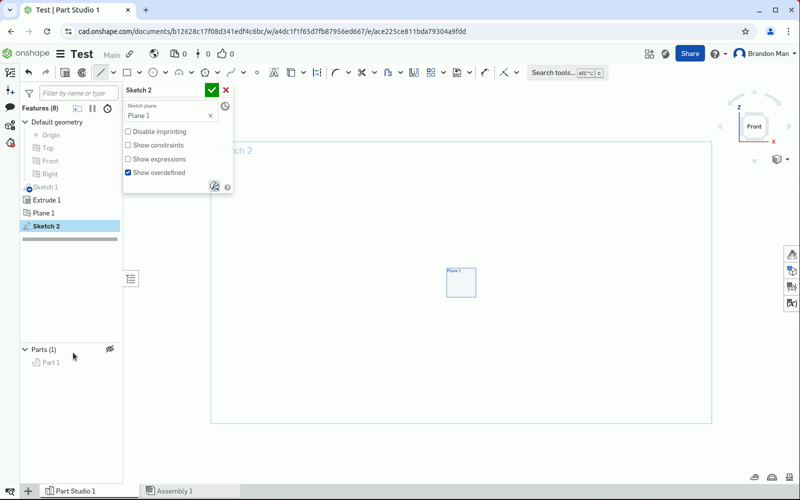
key_down(shift)
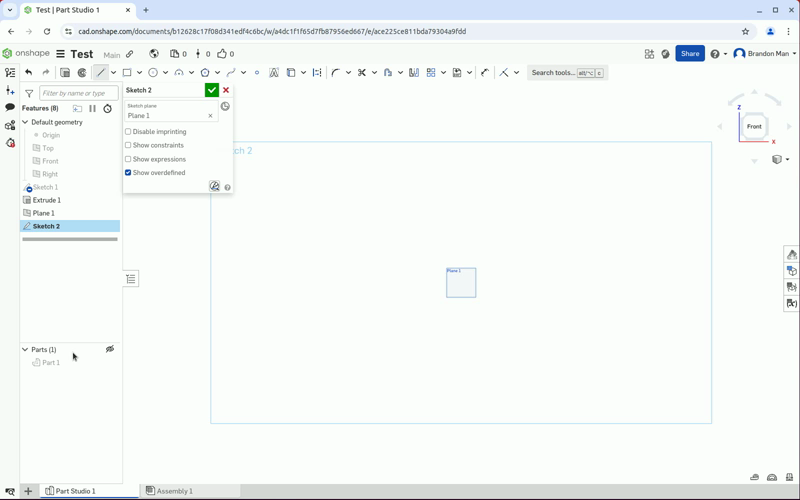
mouse_move(401, 266)
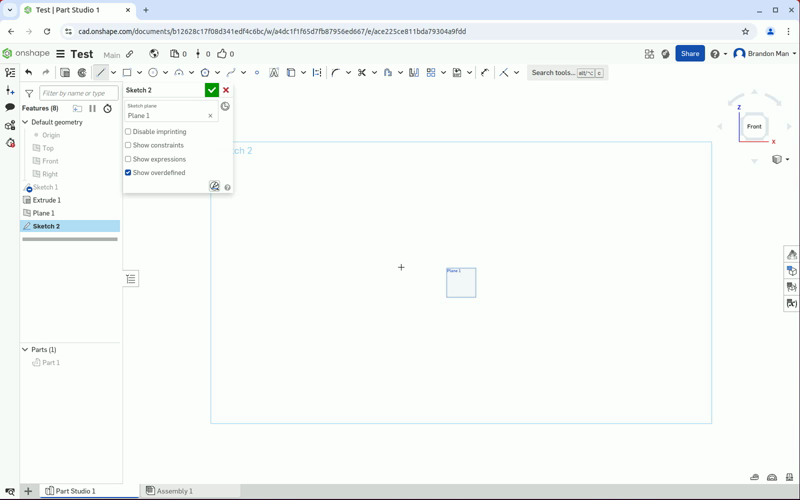
click(401, 266)
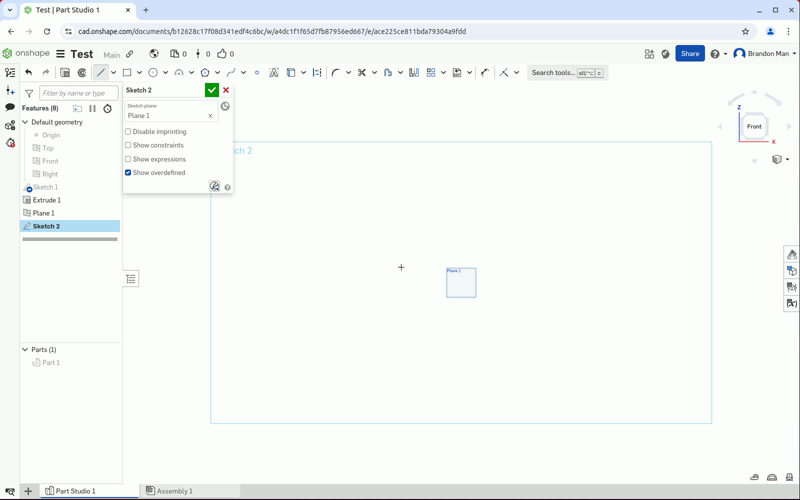
key_up(shift)
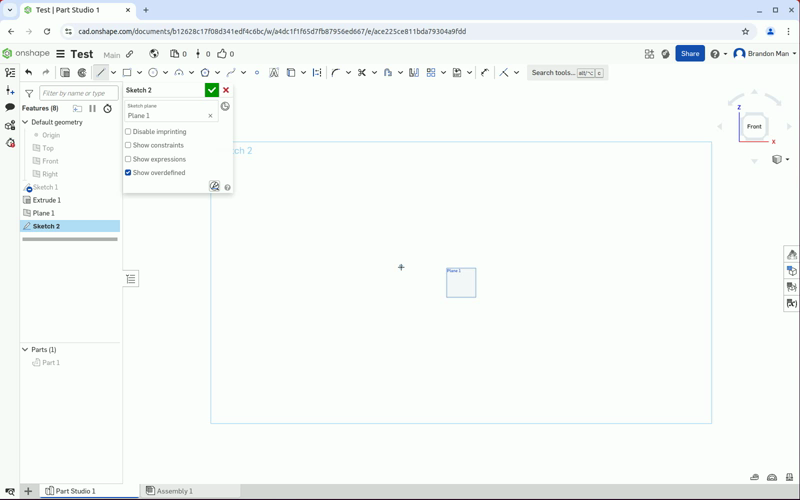
key_down(shift)
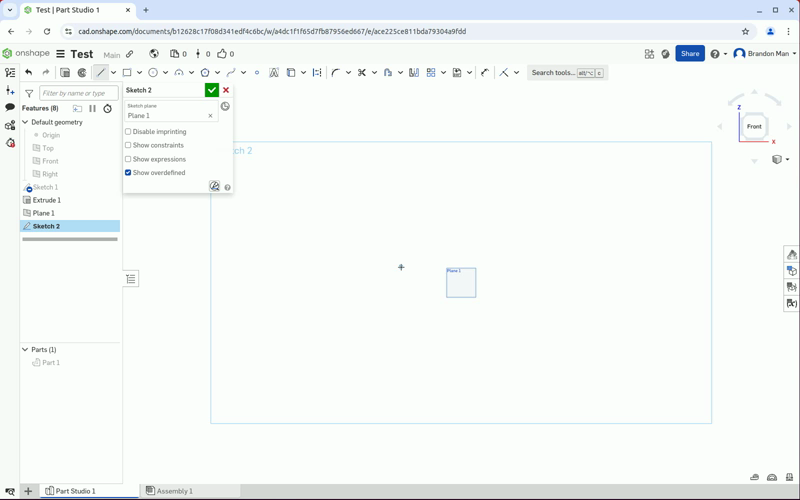
mouse_move(431, 266)
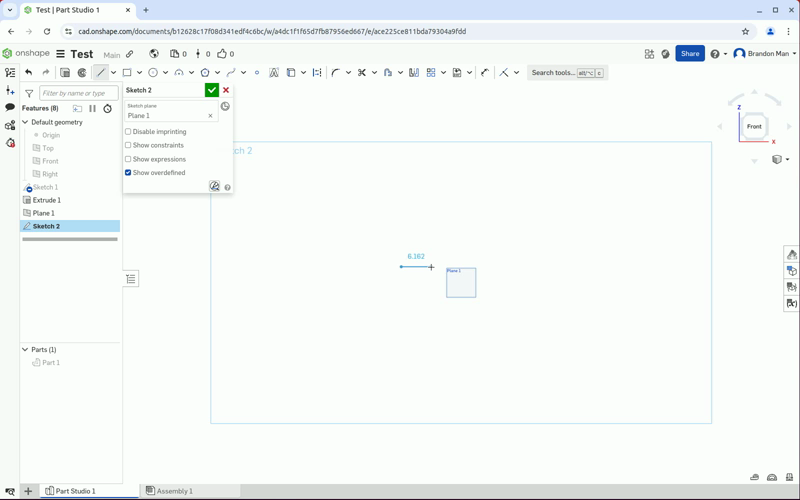
mouse_move(446, 266)
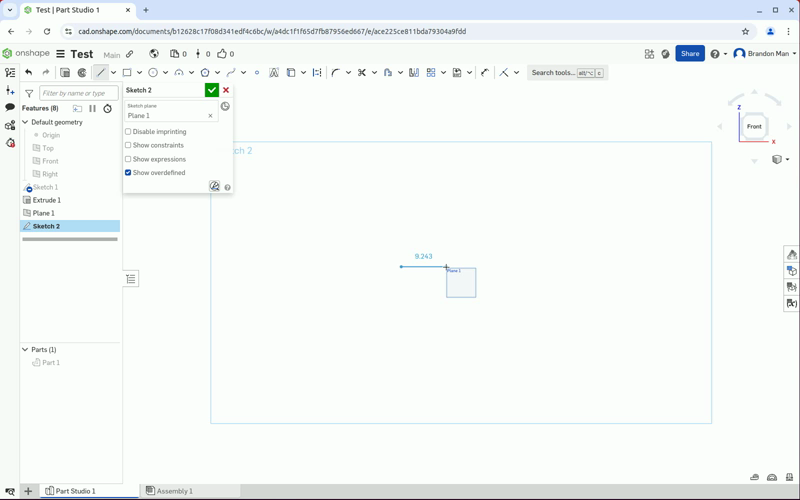
click(446, 266)
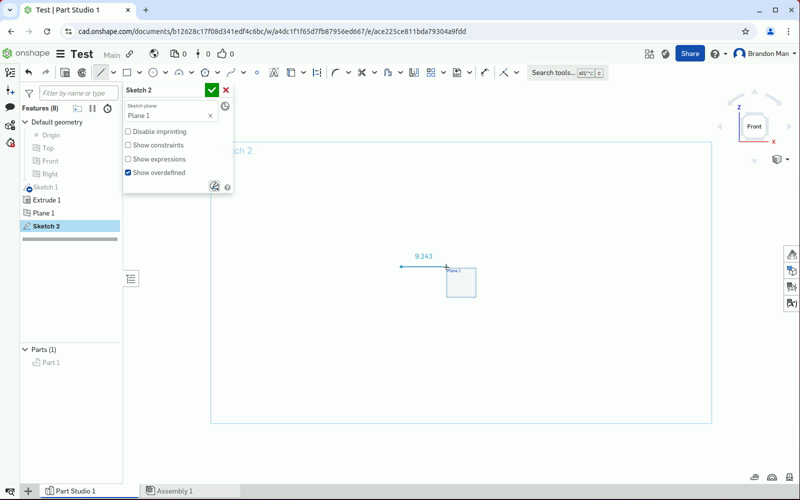
key_up(shift)
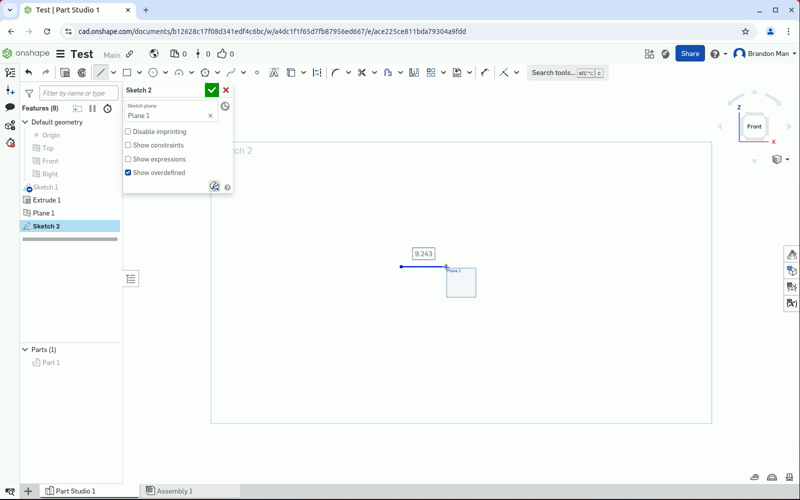
key_down(shift)
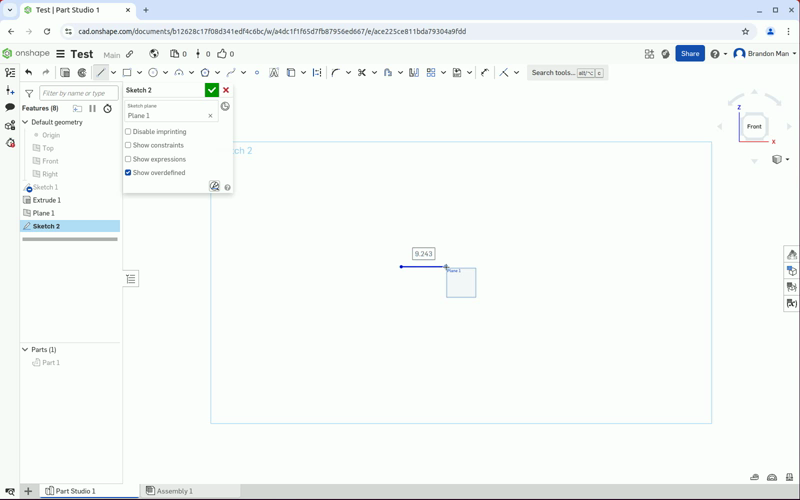
mouse_move(476, 266)
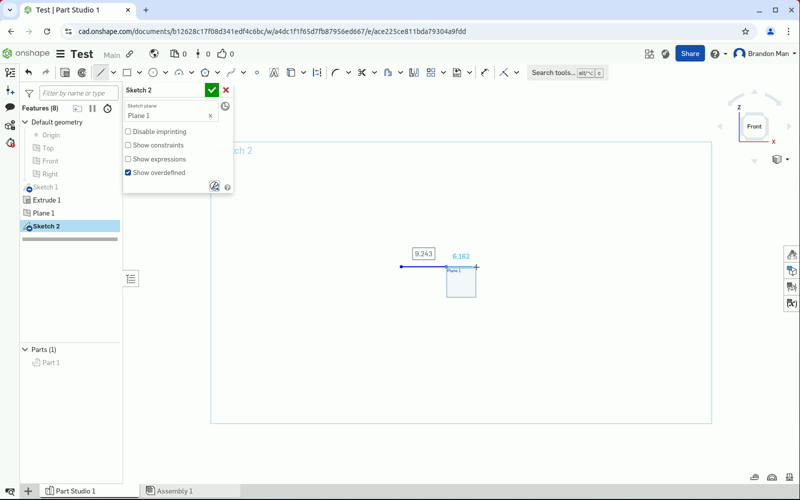
mouse_move(446, 221)
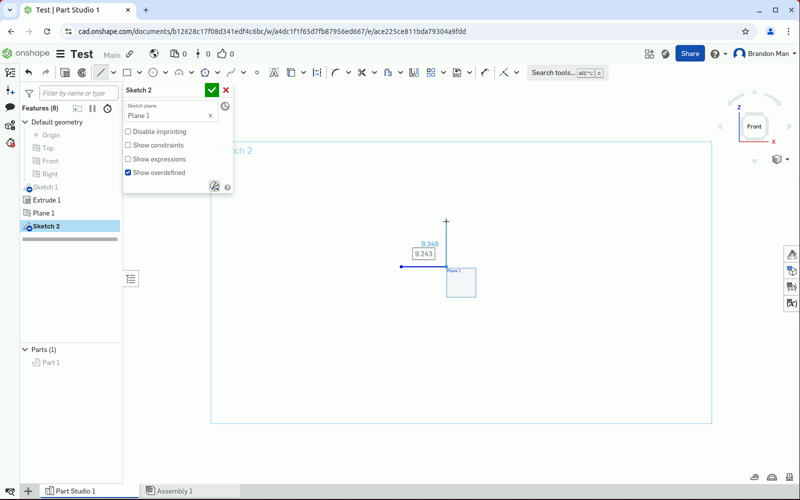
click(446, 221)
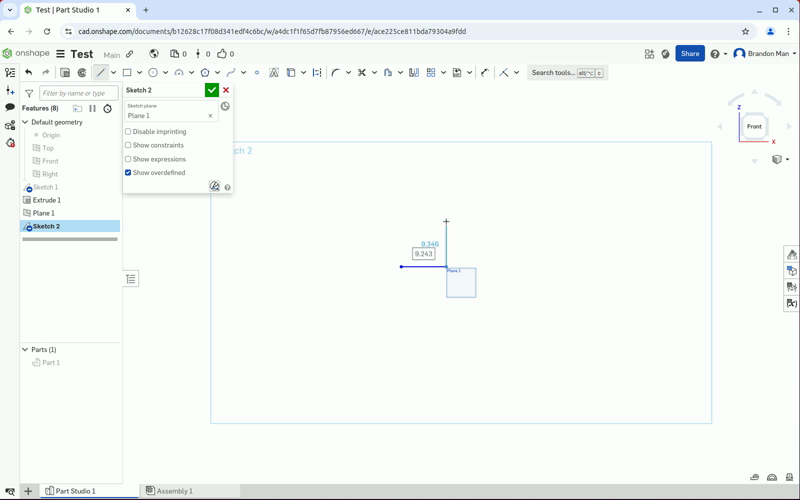
key_up(shift)
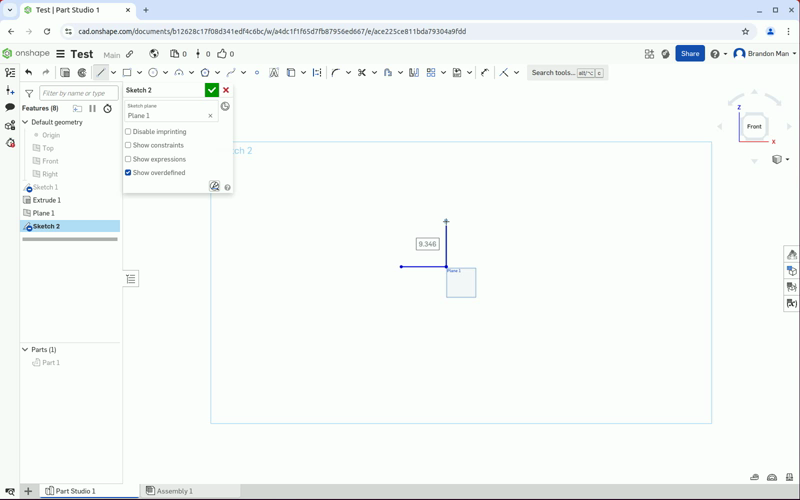
key_down(shift)
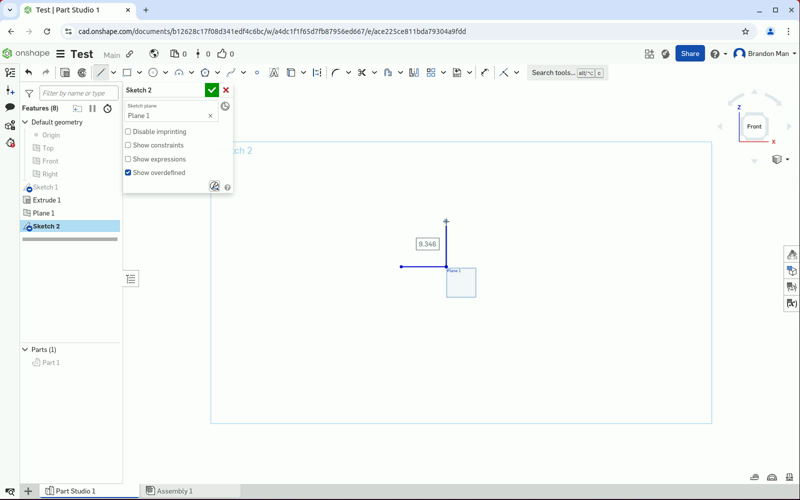
mouse_move(476, 221)
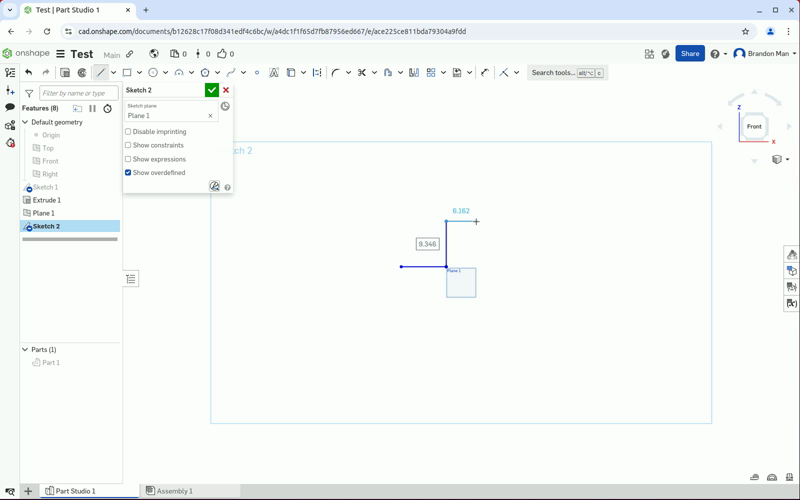
mouse_move(401, 221)
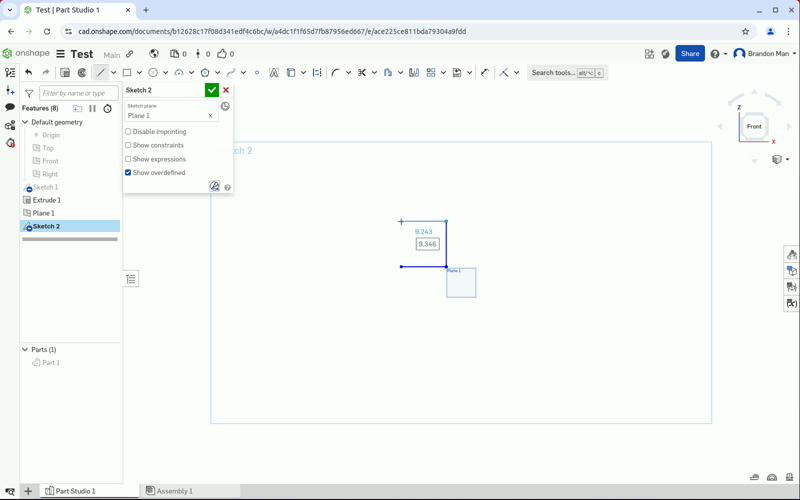
click(401, 221)
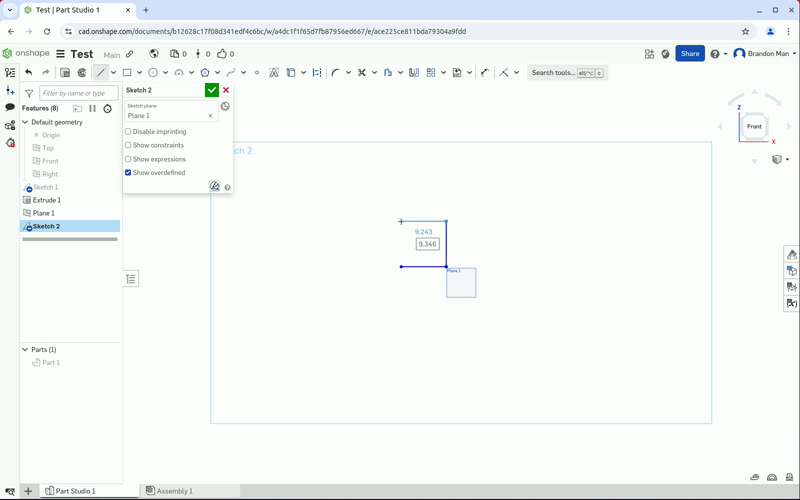
key_up(shift)
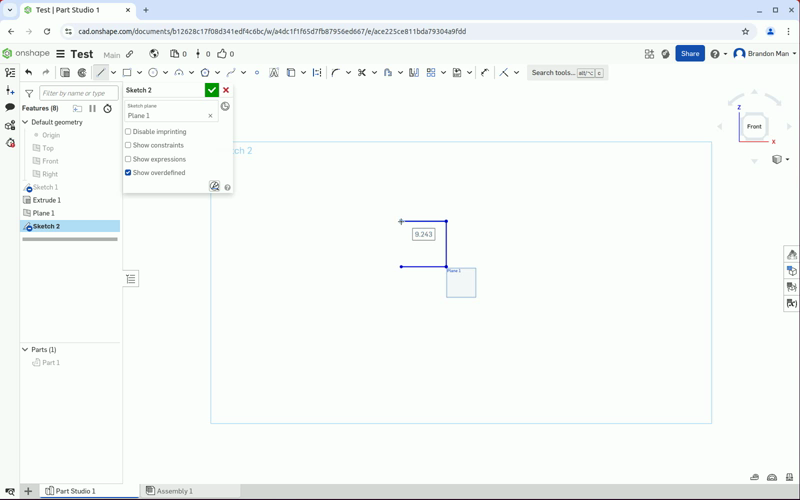
mouse_move(431, 221)
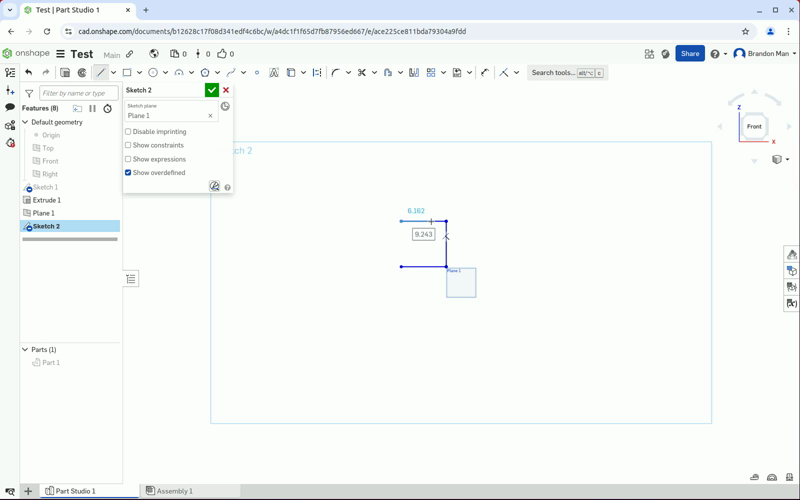
key_down(shift)
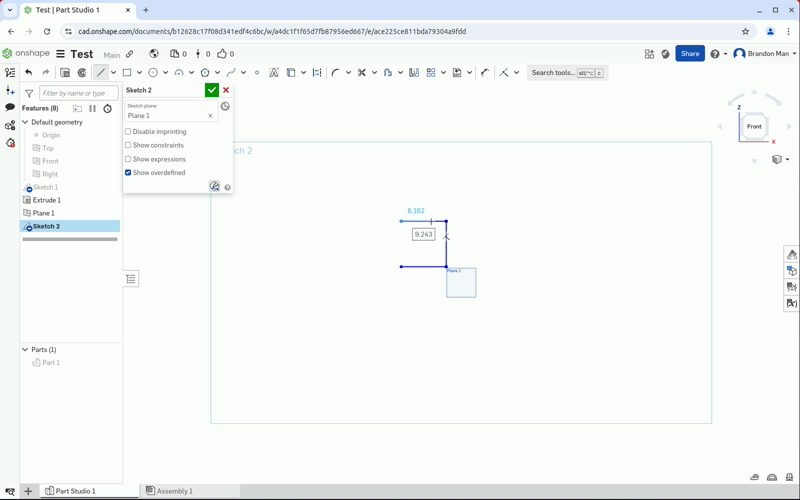
mouse_move(401, 266)
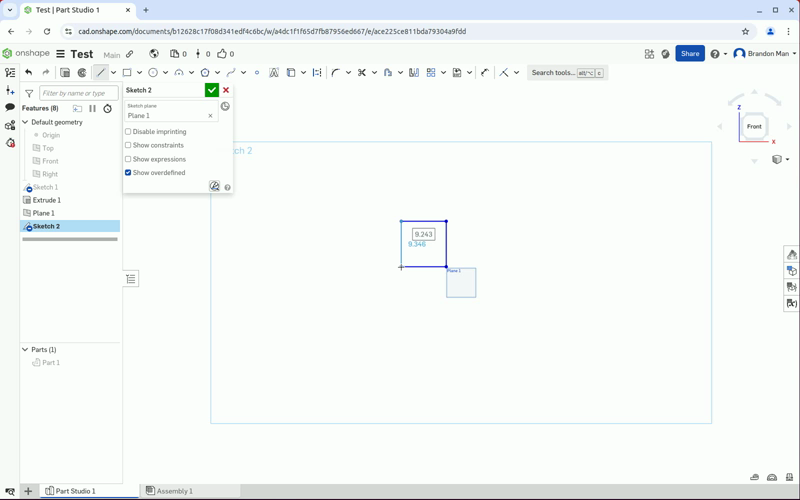
key_up(shift)
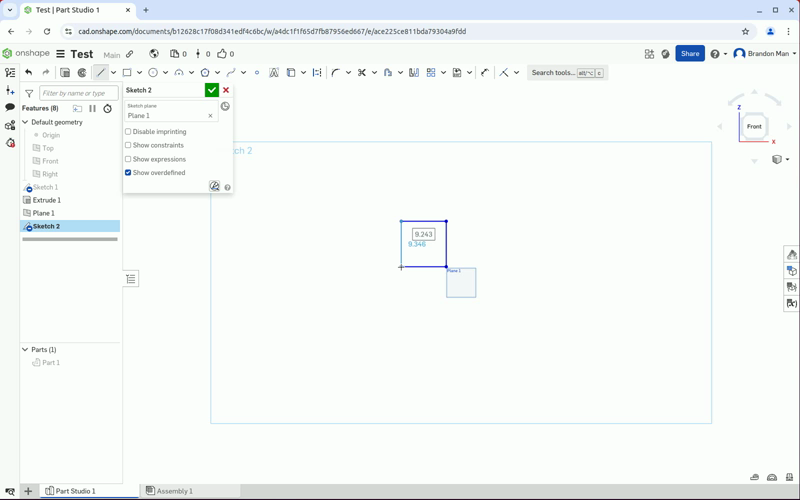
click(401, 266)
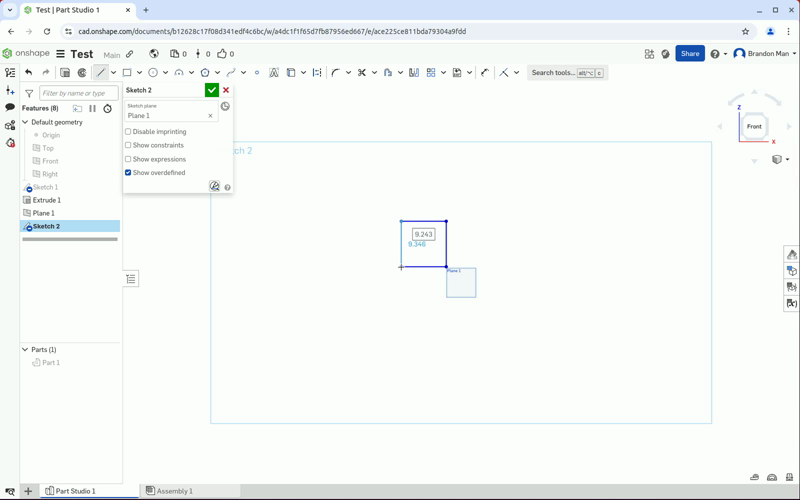
key(esc)
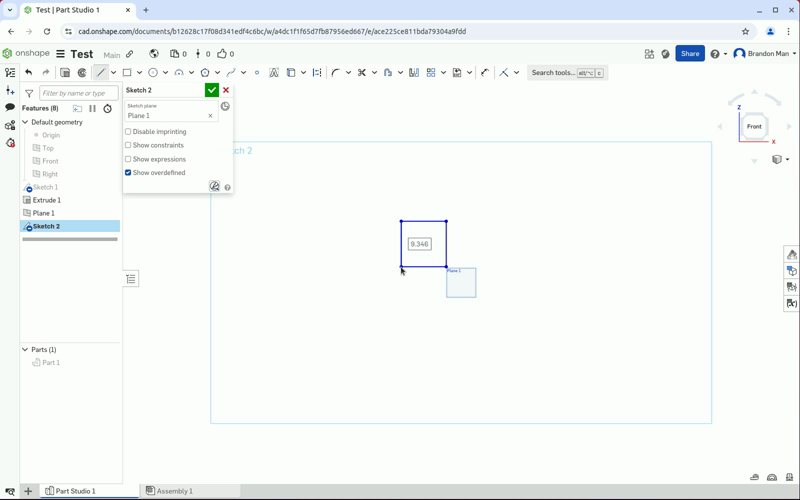
mouse_move(430, 234)
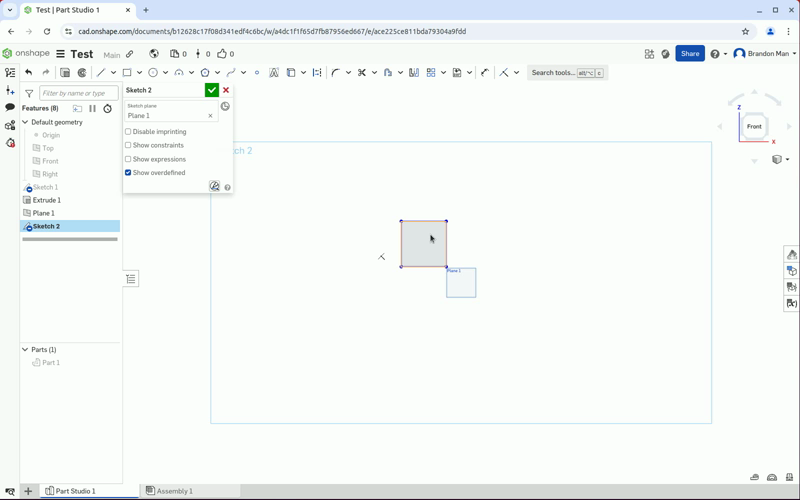
click(430, 234)
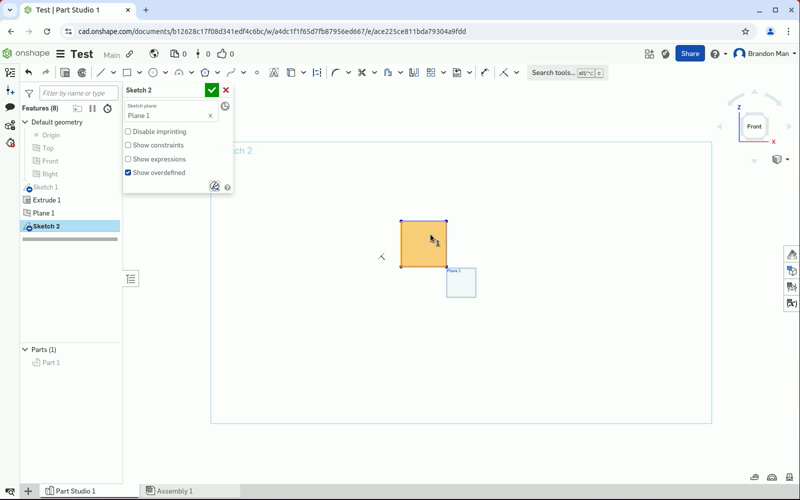
mouse_move(73, 352)
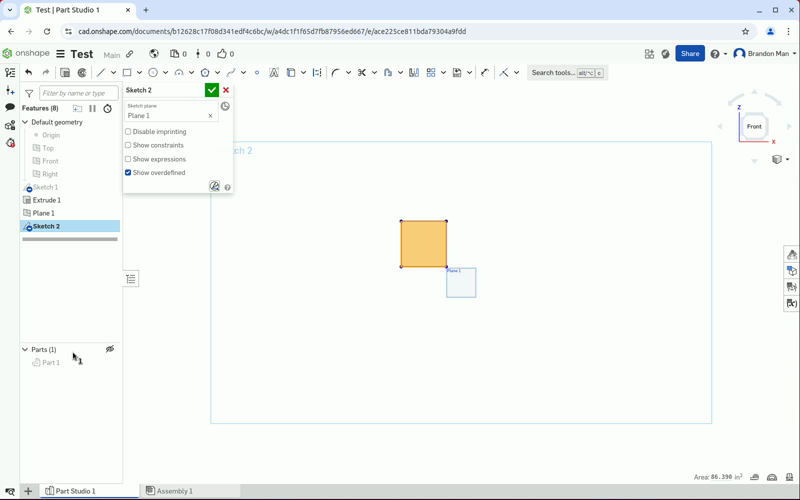
key(shift+y)
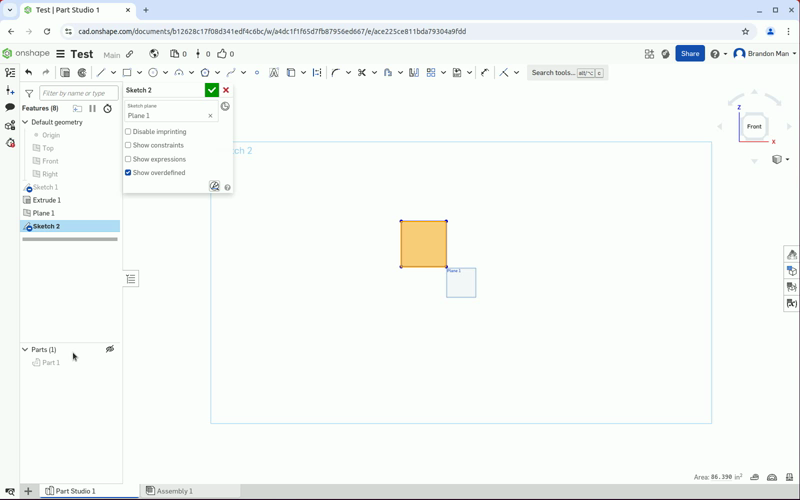
key(shift+e)
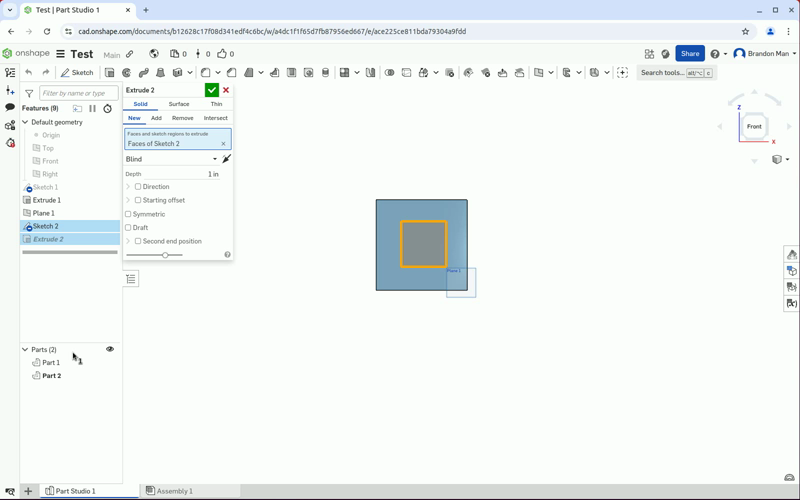
mouse_move(143, 106)
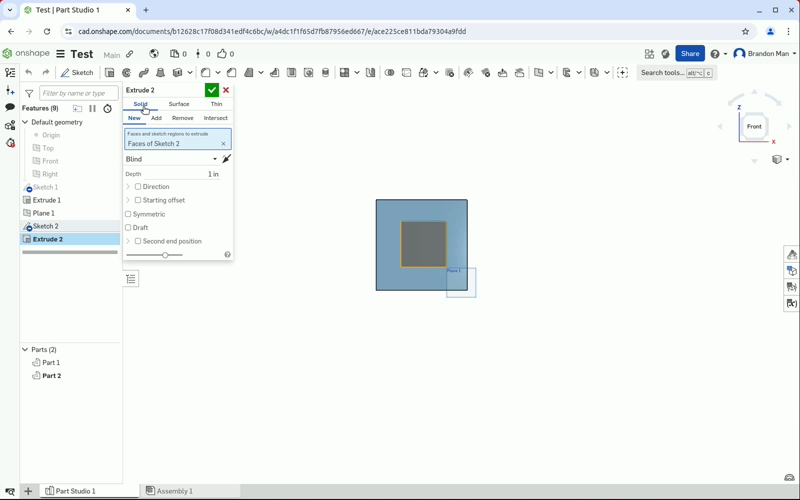
click(143, 106)
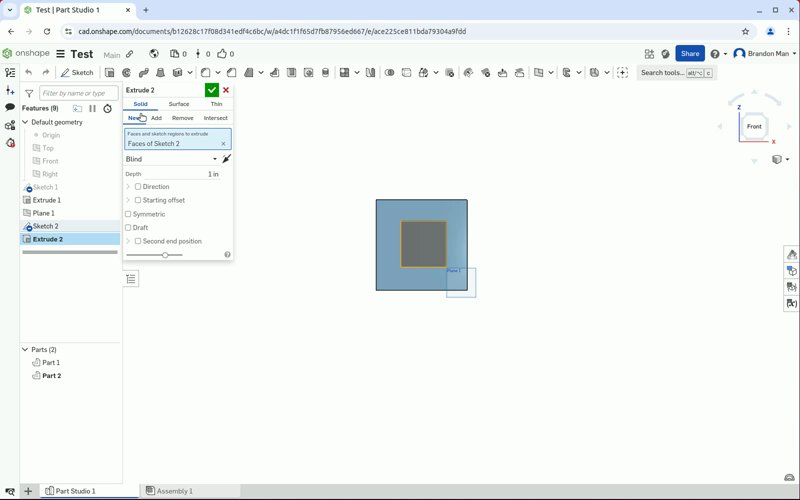
mouse_move(137, 120)
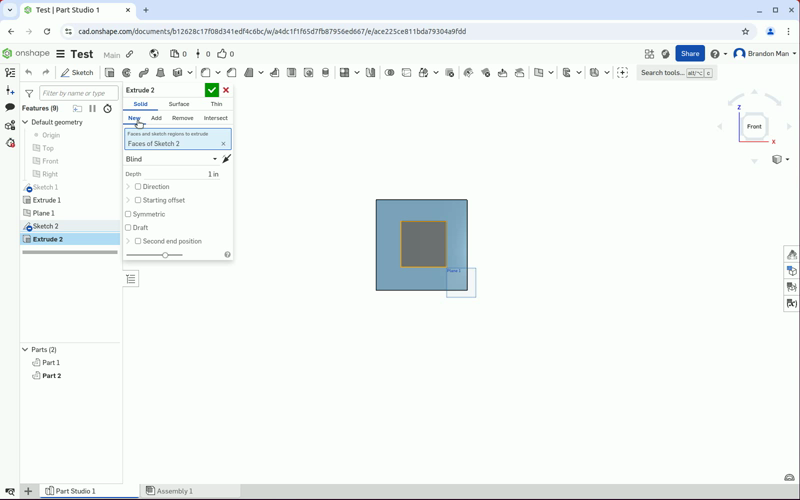
click(137, 120)
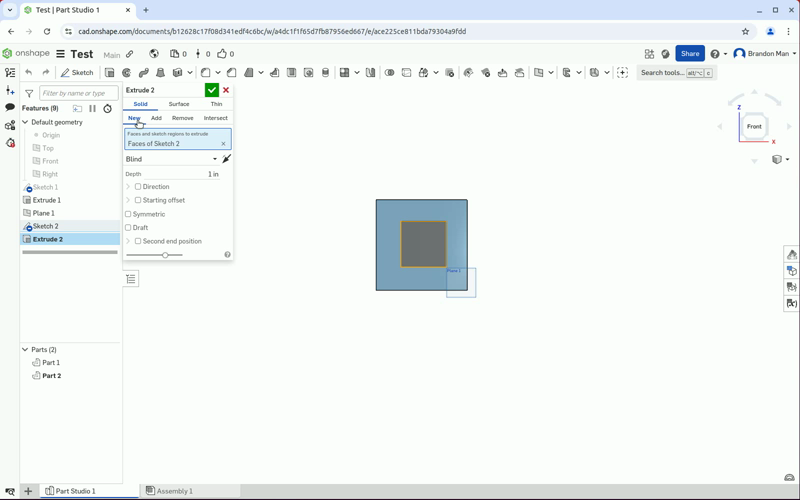
key(tab, 4)
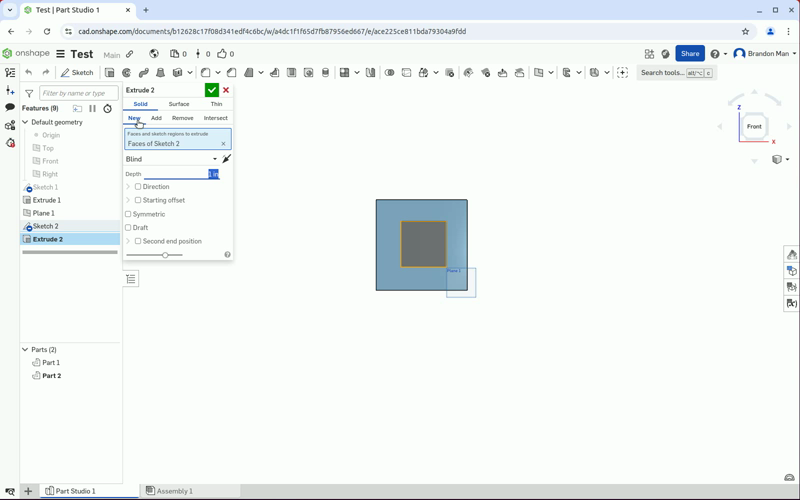
text(4.574)
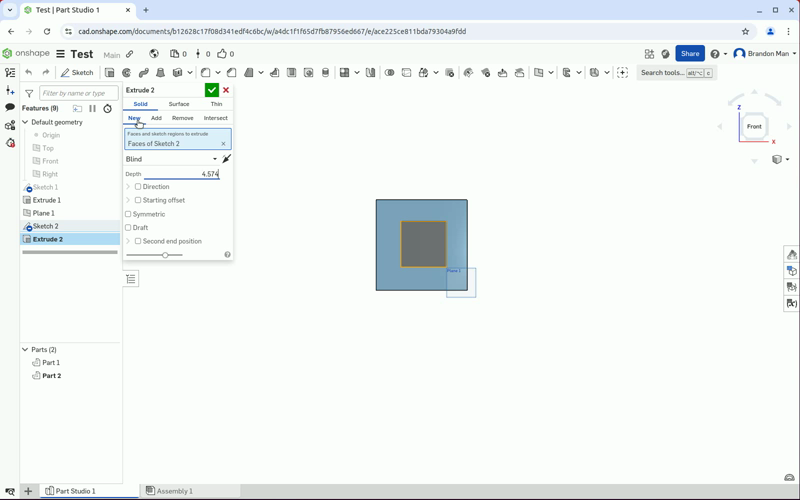
key(enter)
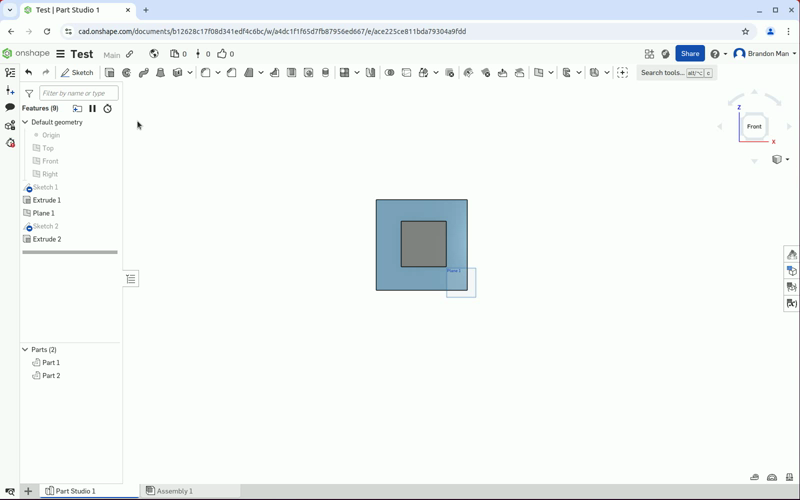
key(shift+h)
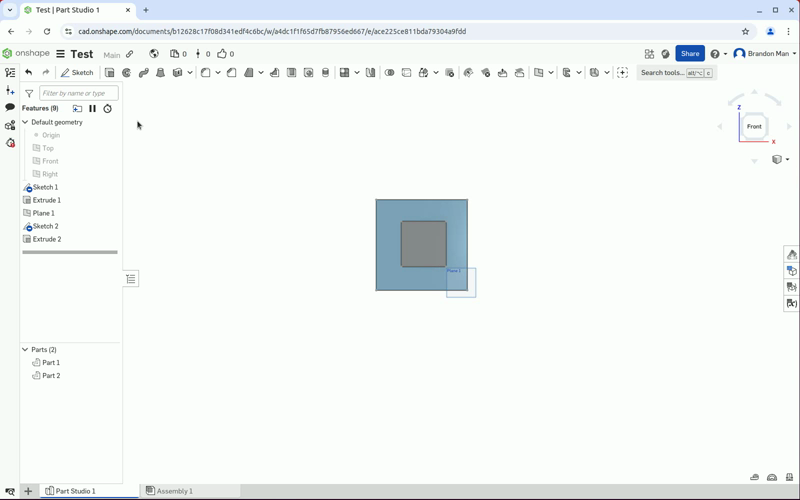
key(shift+h)
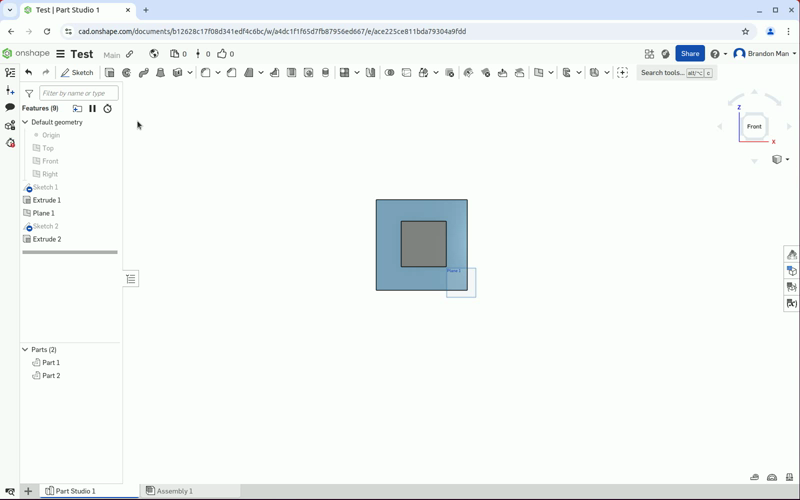
mouse_move(73, 189)
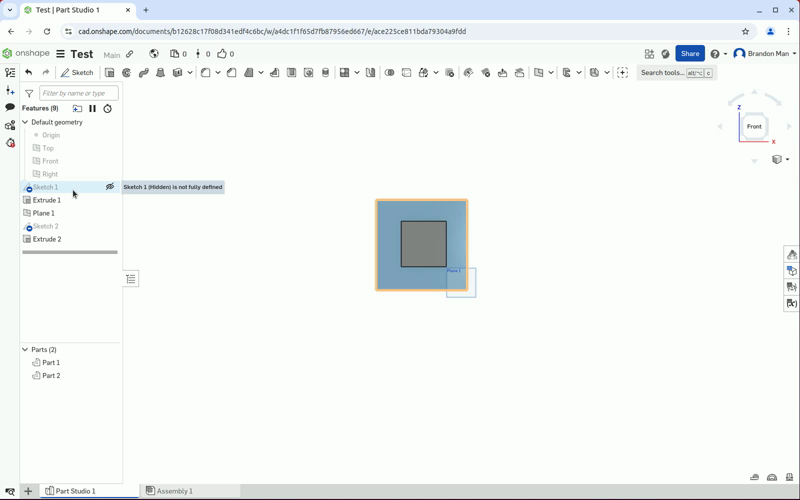
click(73, 189)
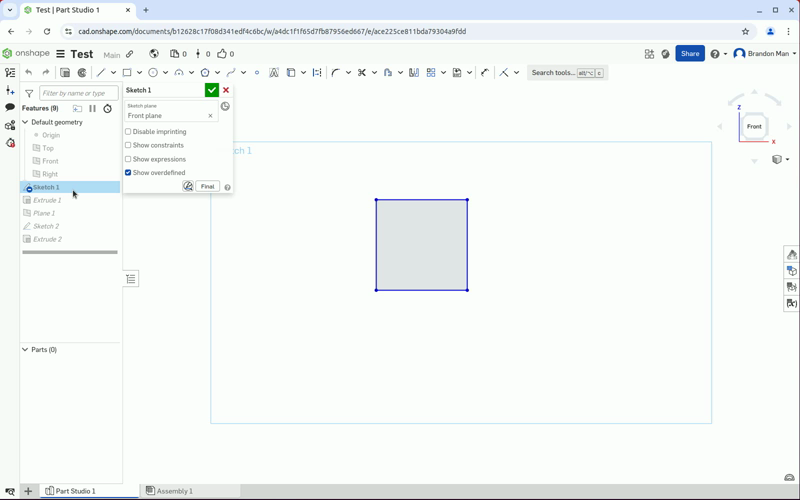
mouse_move(229, 92)
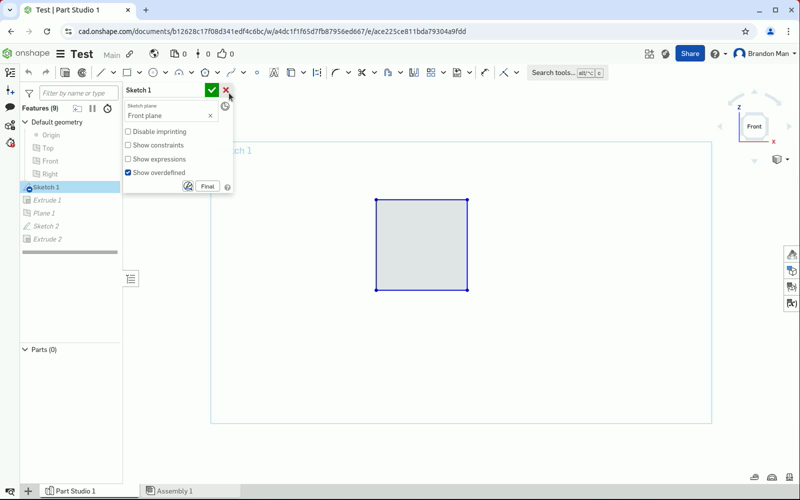
click(229, 92)
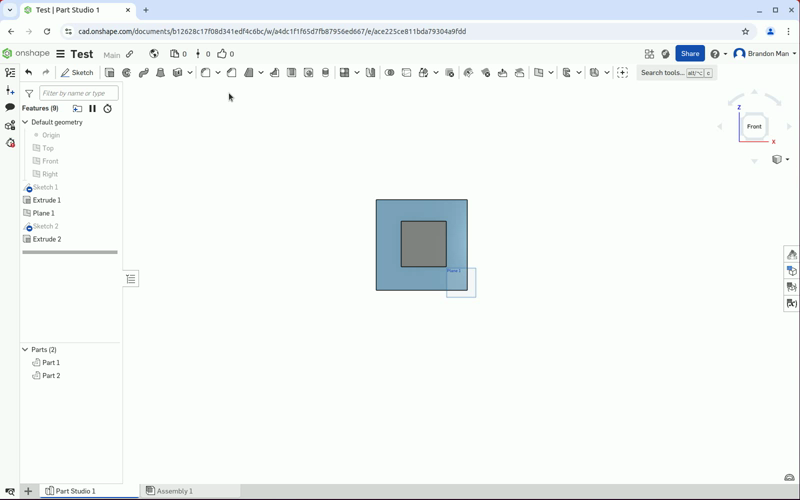
mouse_move(73, 352)
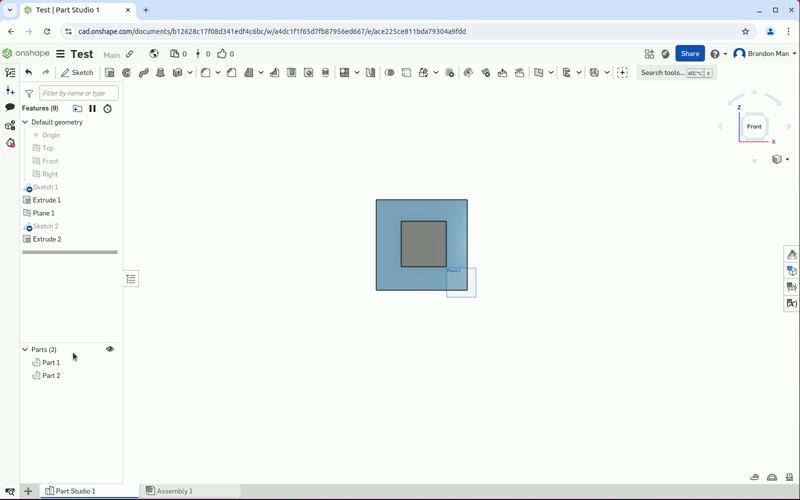
key(y)
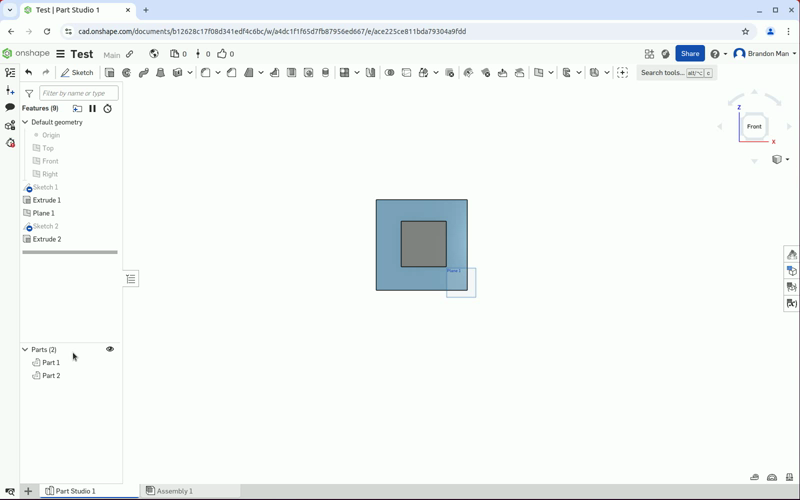
key(shift+p)
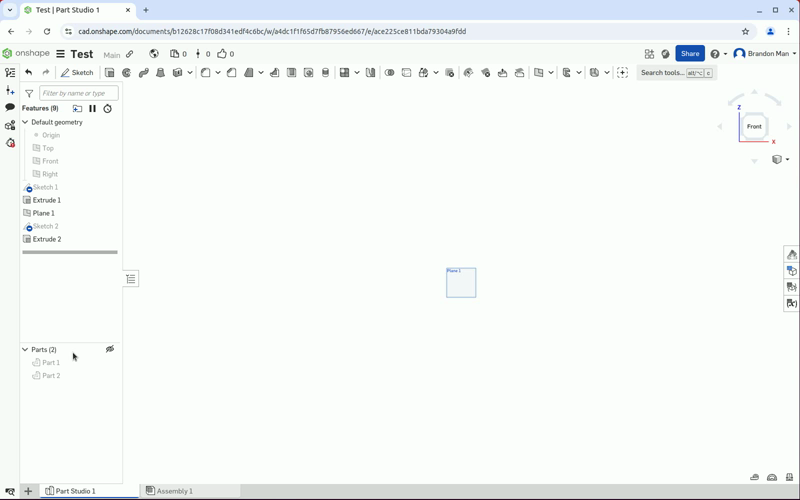
key(space)
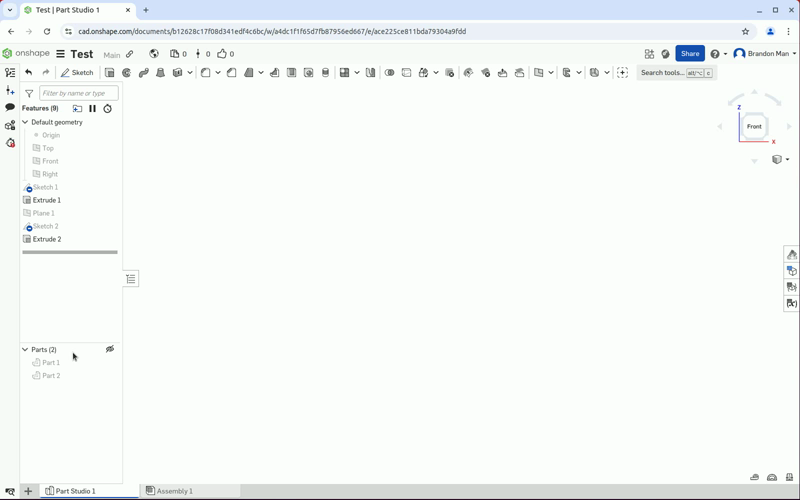
key_down(shift)
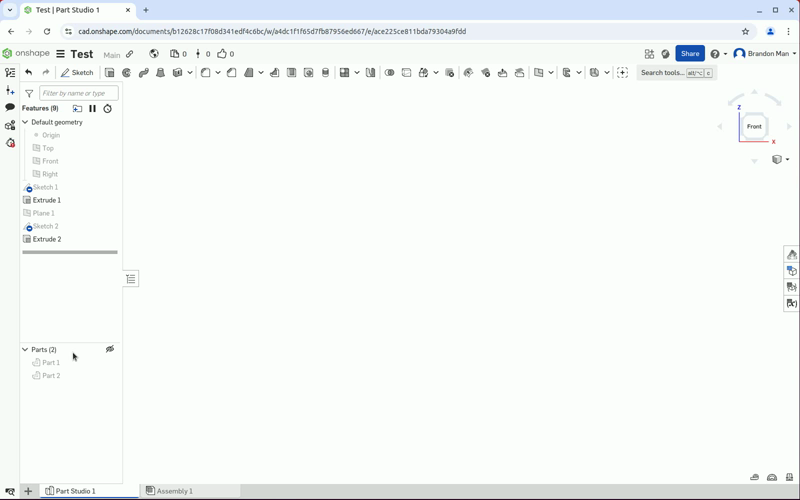
key(down)
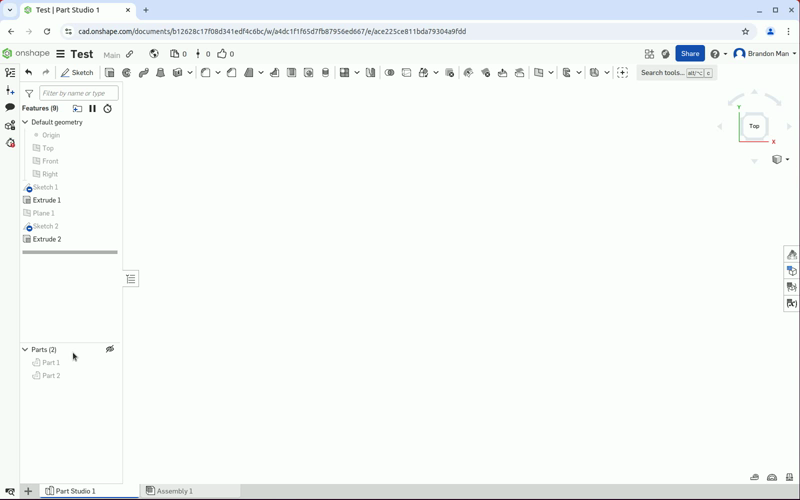
key_up(shift)
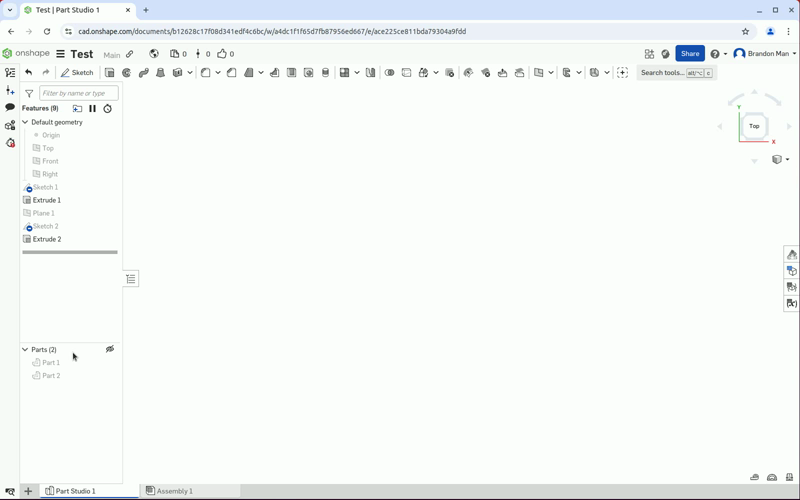
mouse_move(73, 352)
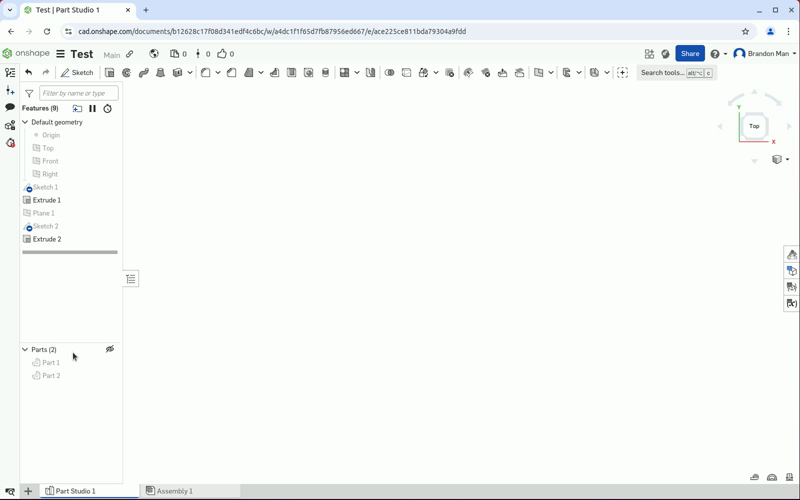
key(shift+y)
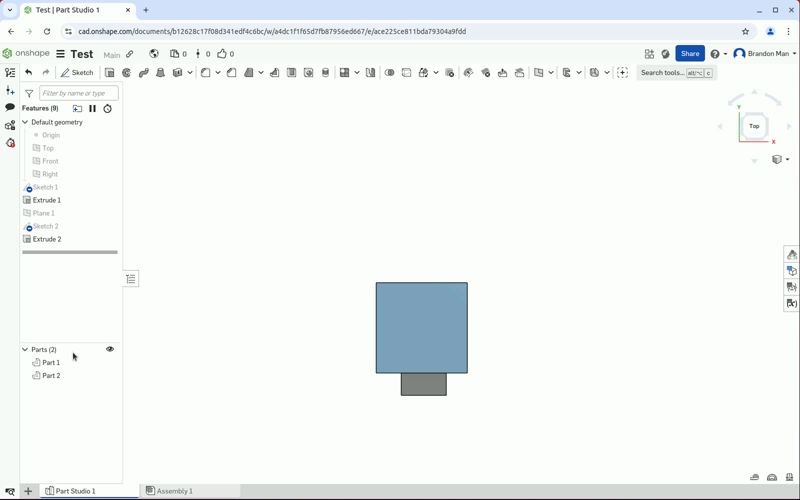
mouse_move(541, 75)
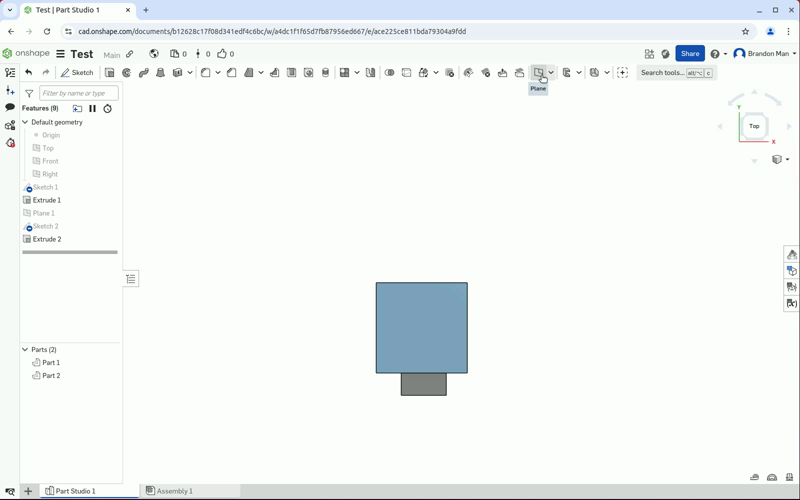
click(541, 75)
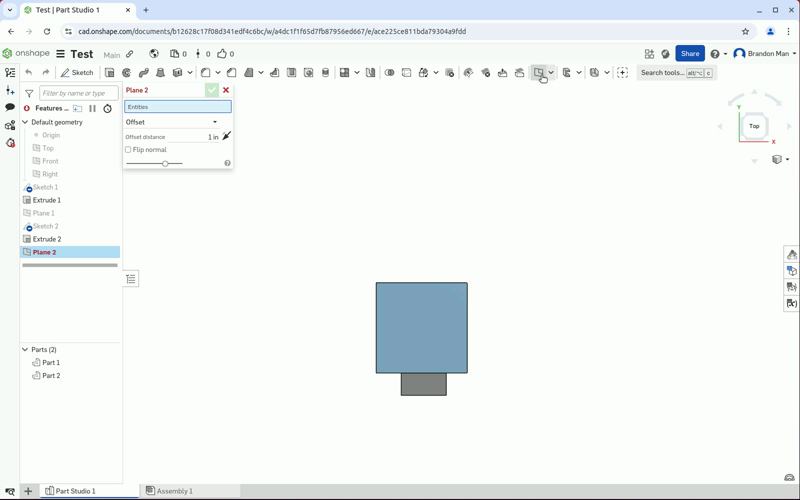
mouse_move(73, 150)
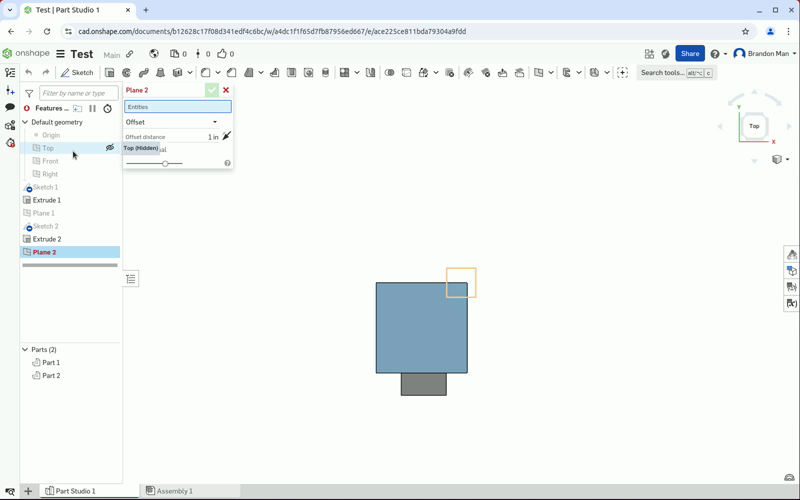
click(73, 150)
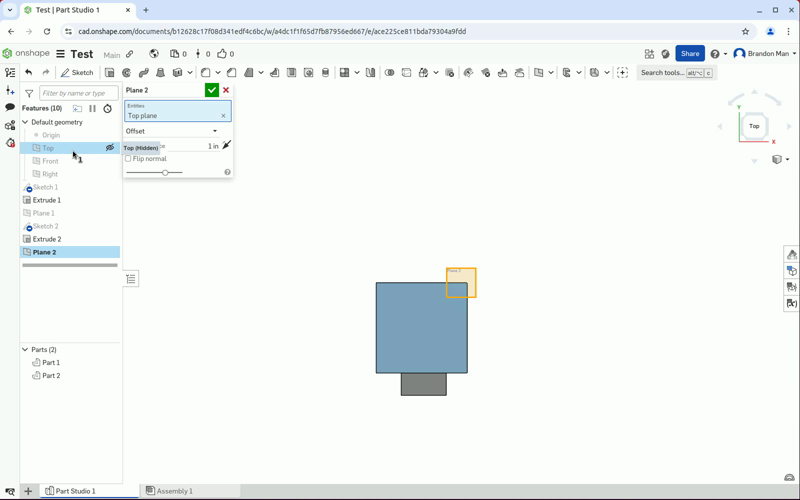
key(tab, 2)
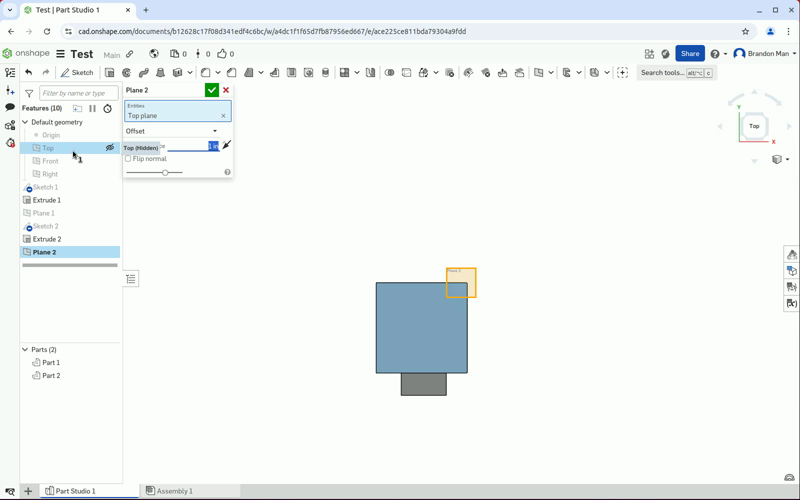
text(17.1)
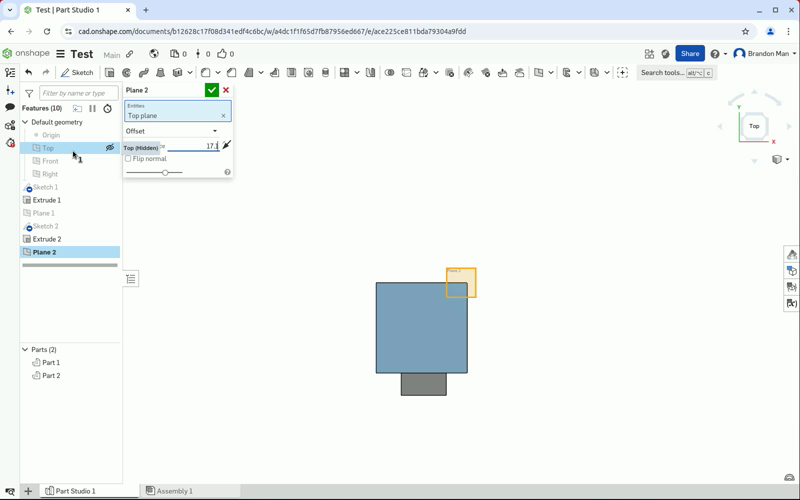
key(enter, 2)
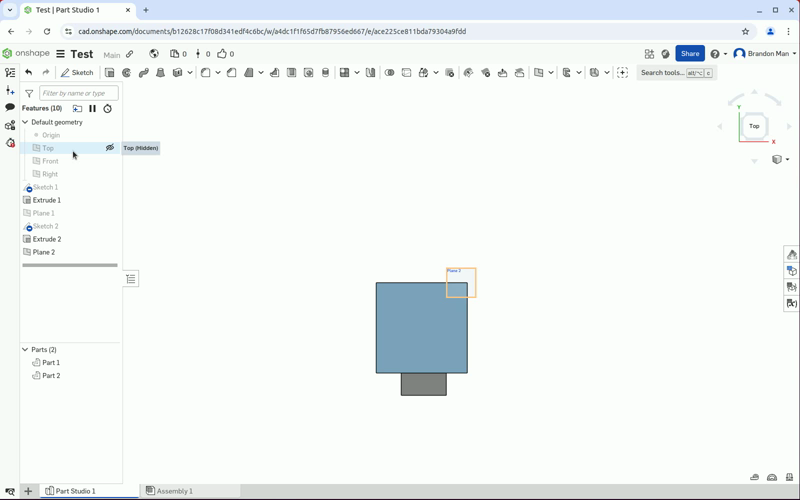
key(shift+s)
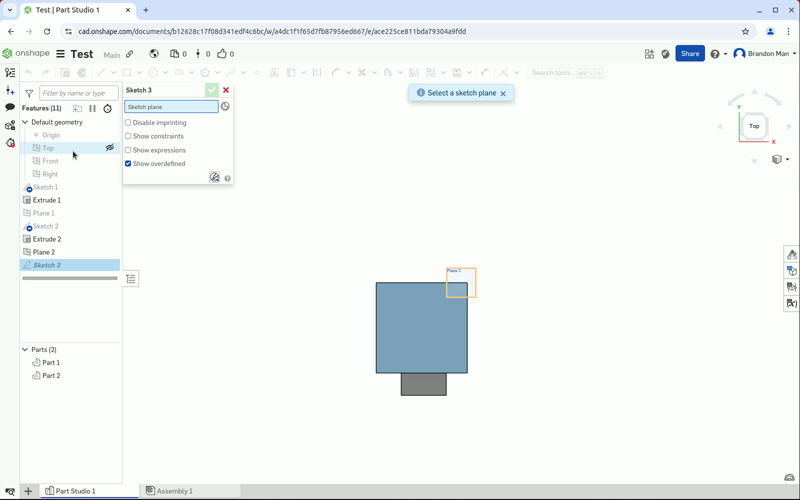
mouse_move(73, 254)
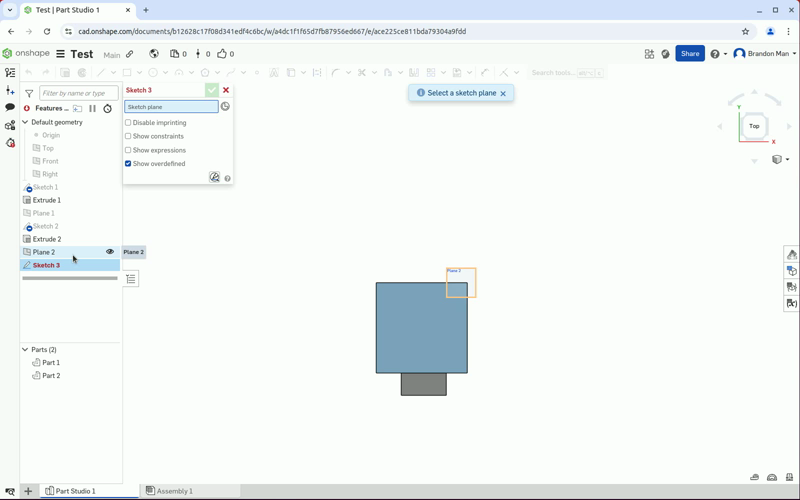
click(73, 254)
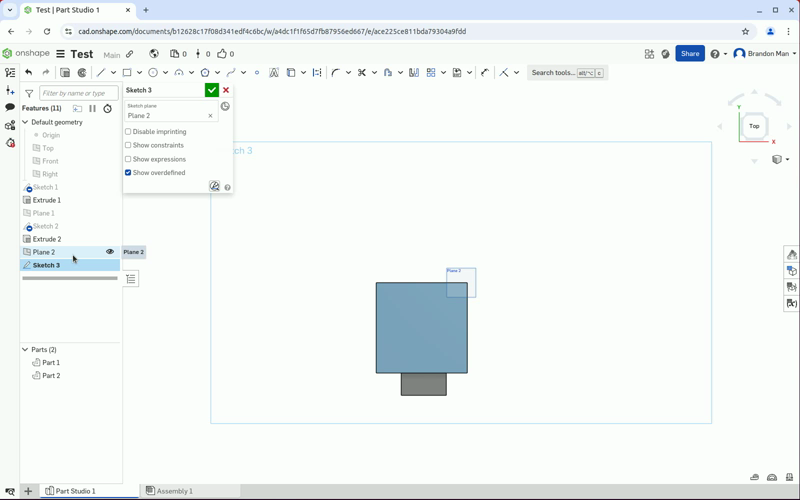
mouse_move(73, 352)
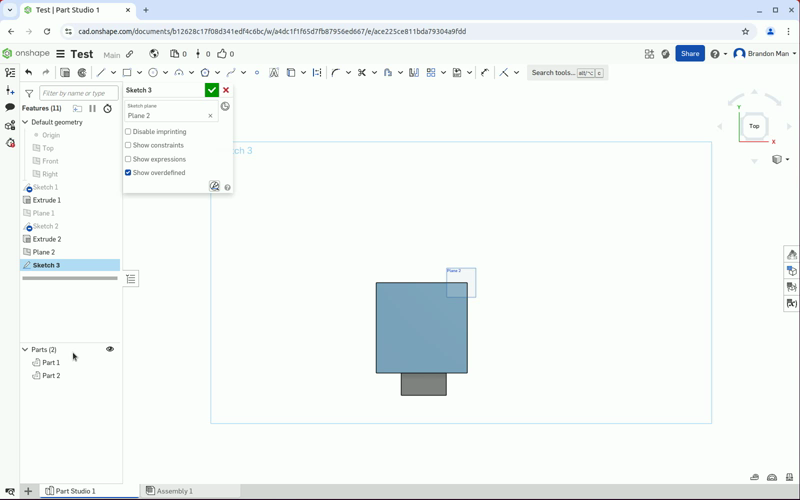
key(y)
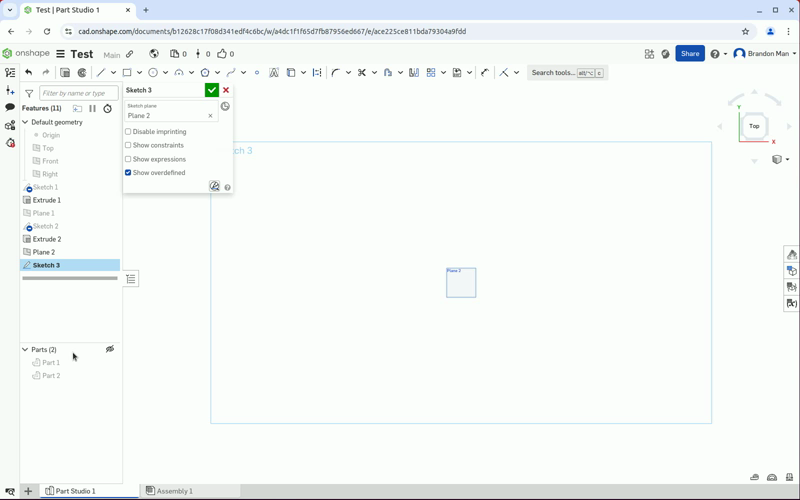
key(c)
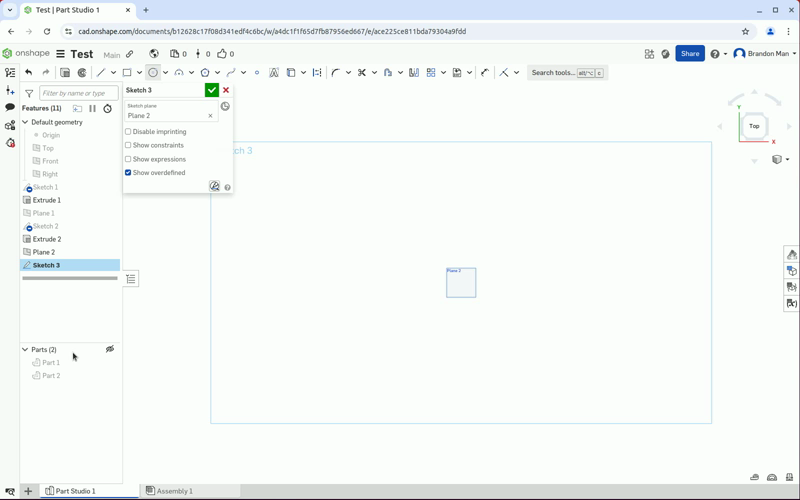
key_down(shift)
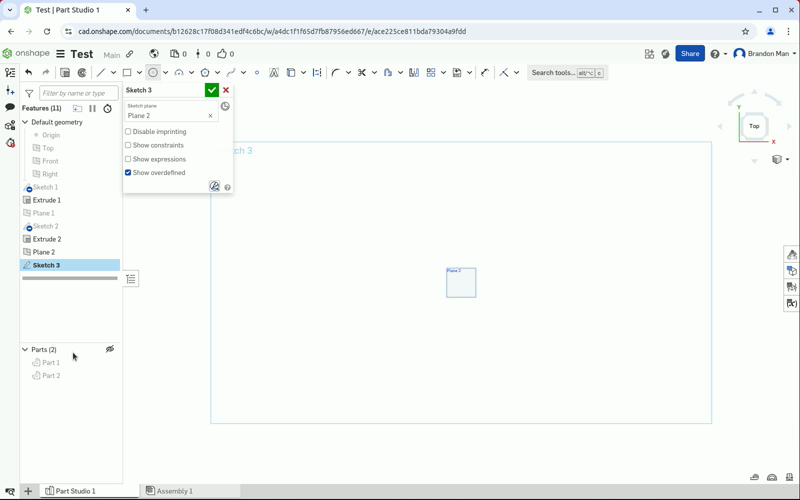
mouse_move(419, 324)
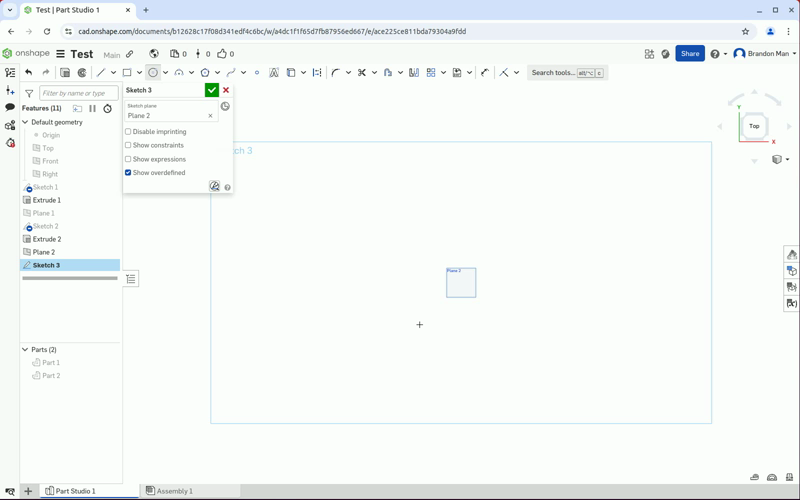
click(419, 324)
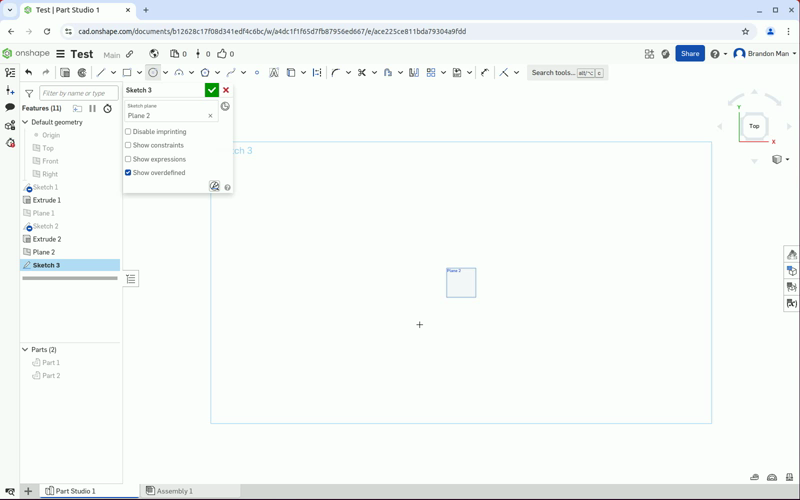
key_up(shift)
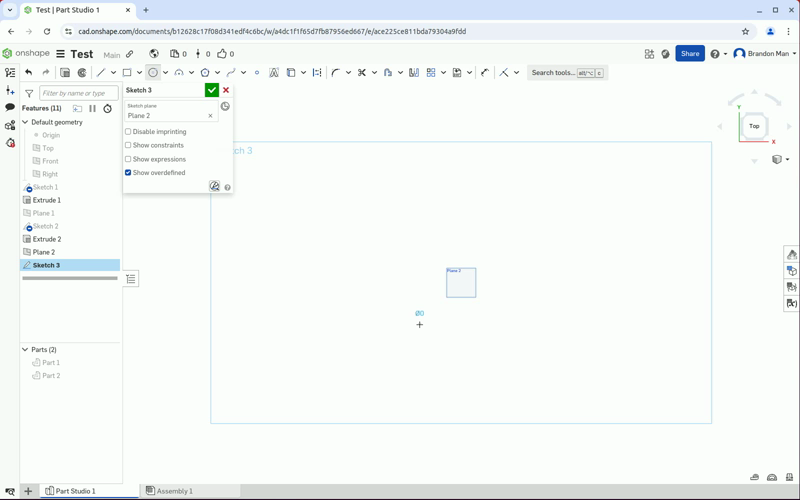
mouse_move(439, 324)
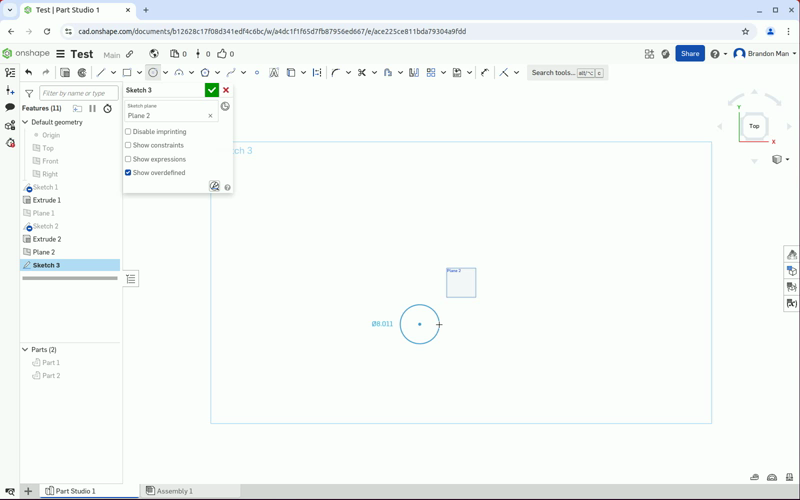
click(439, 324)
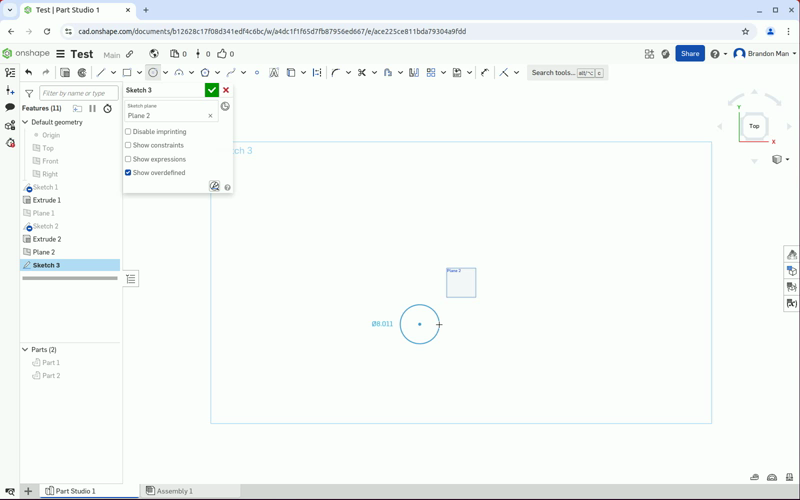
key(esc)
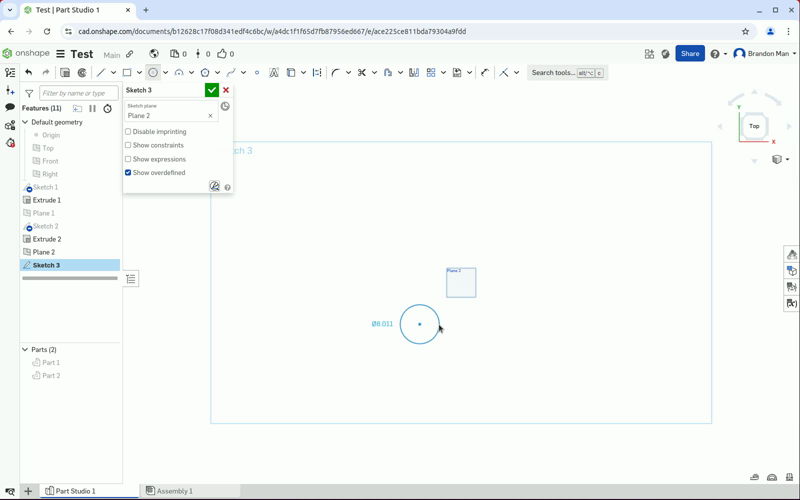
mouse_move(417, 328)
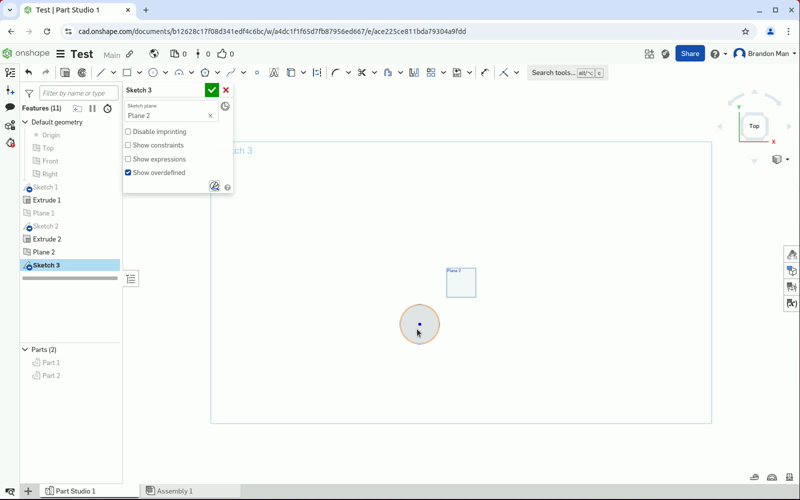
scroll(6)
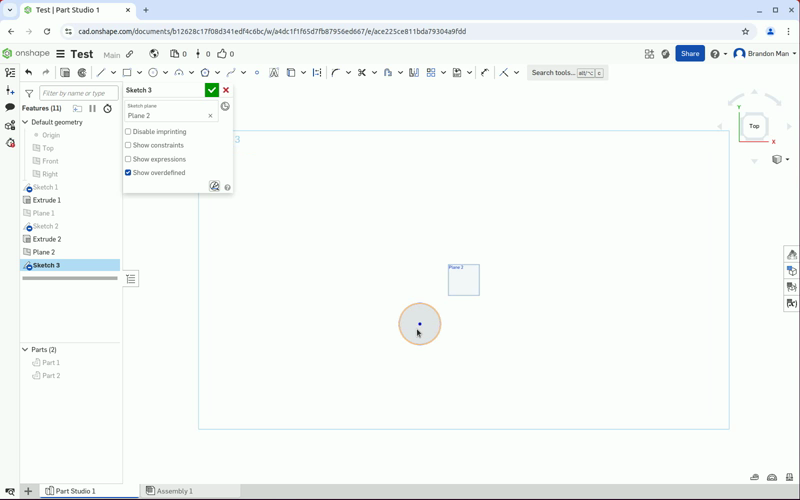
scroll(6)
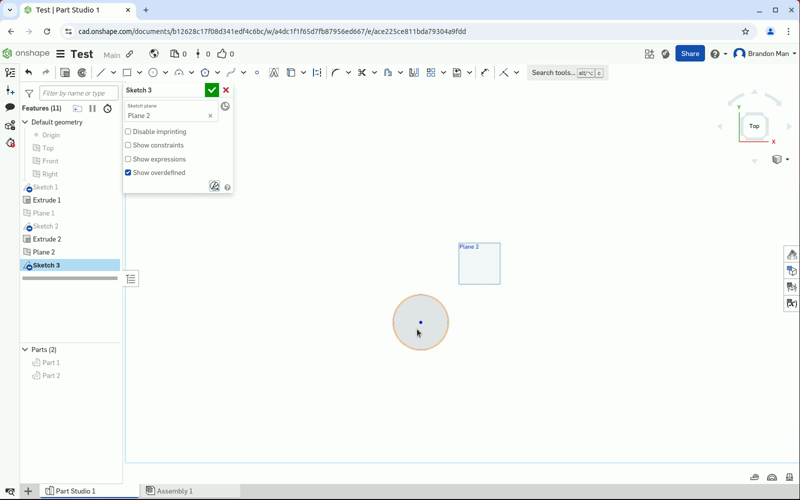
scroll(6)
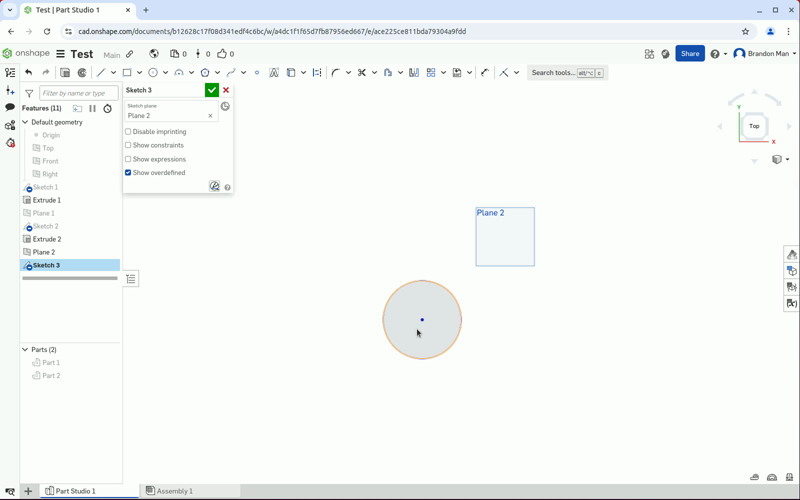
scroll(6)
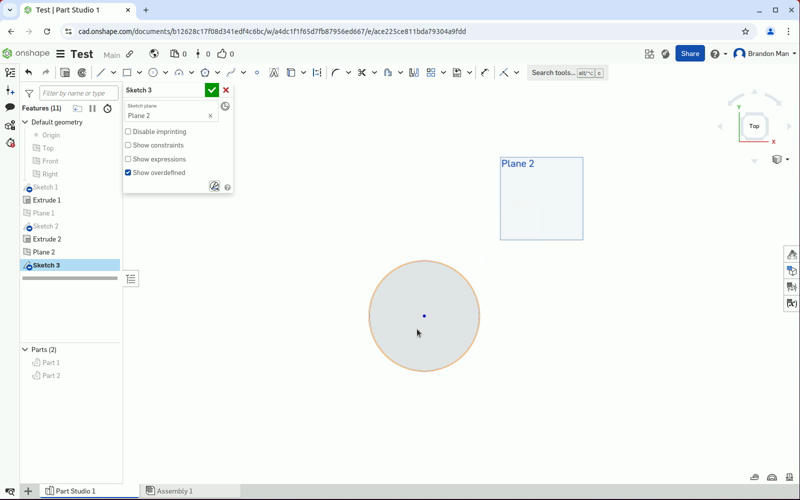
scroll(6)
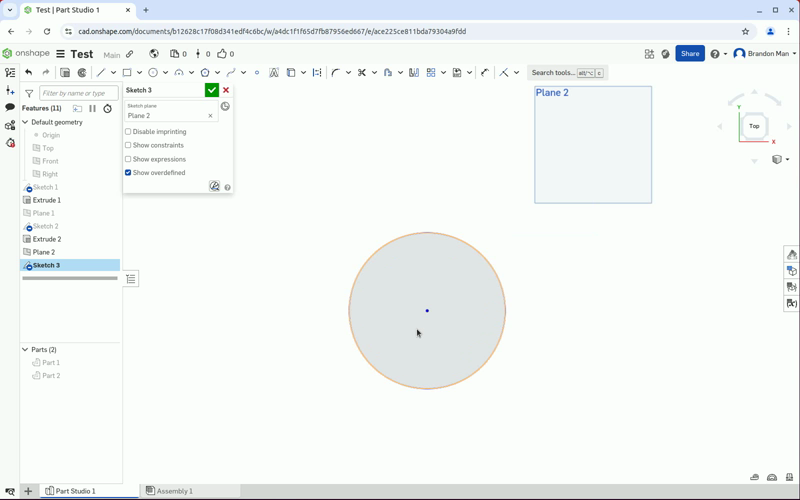
scroll(6)
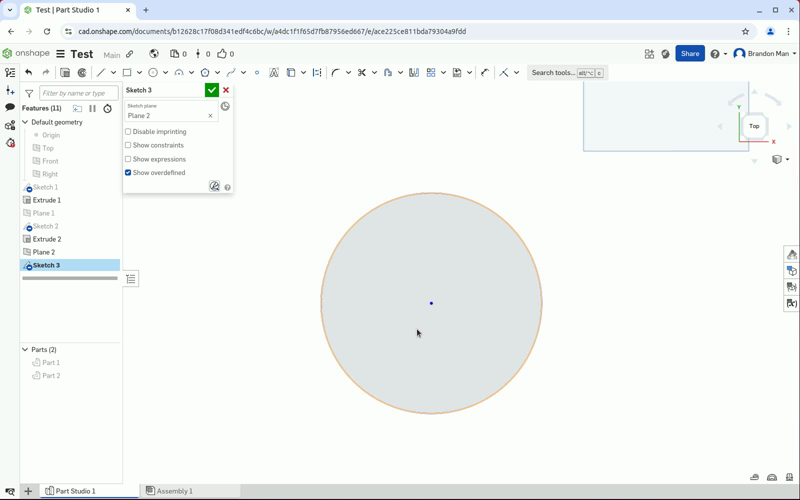
scroll(6)
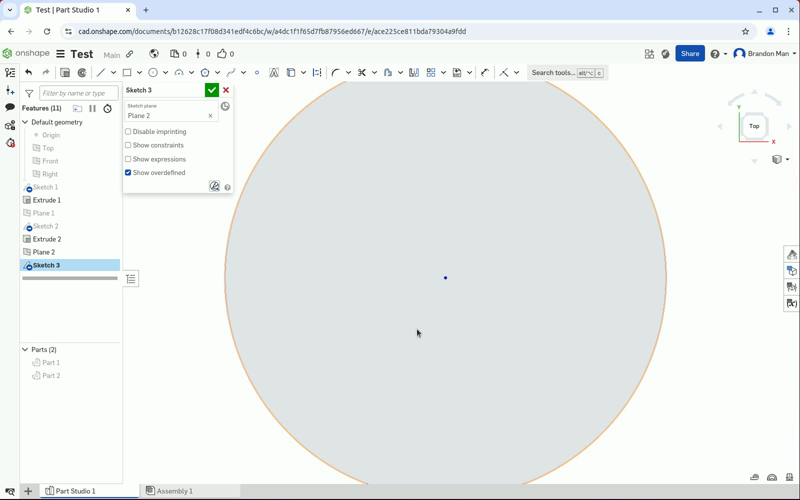
click(417, 328)
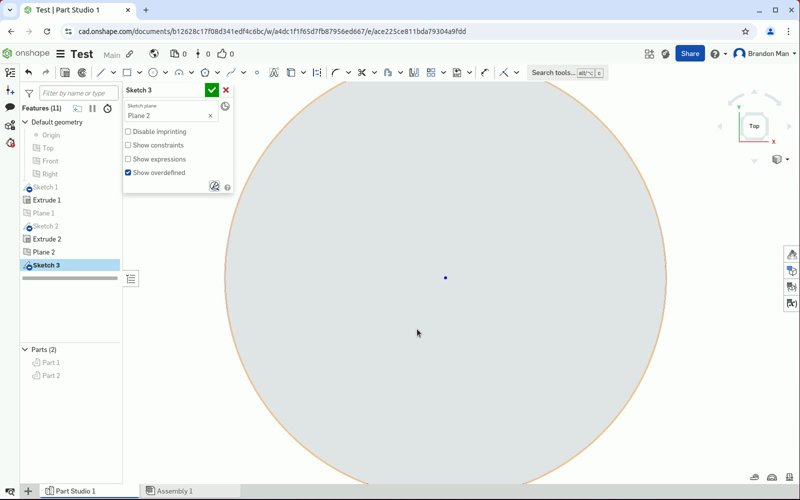
scroll(-6)
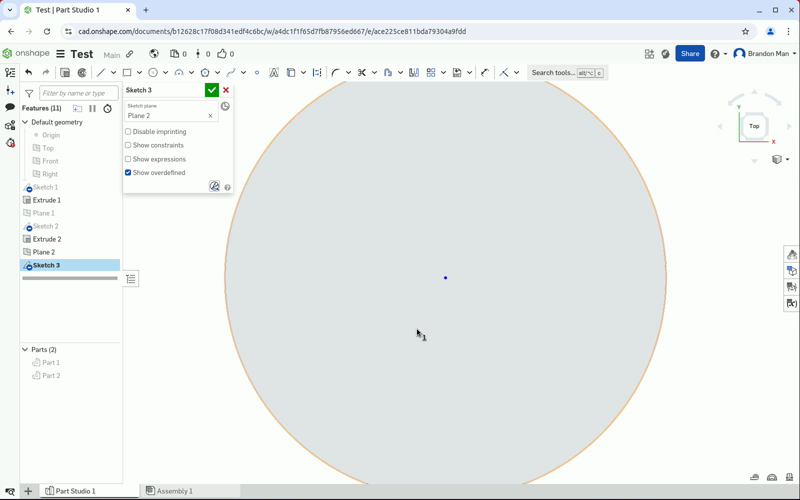
scroll(-6)
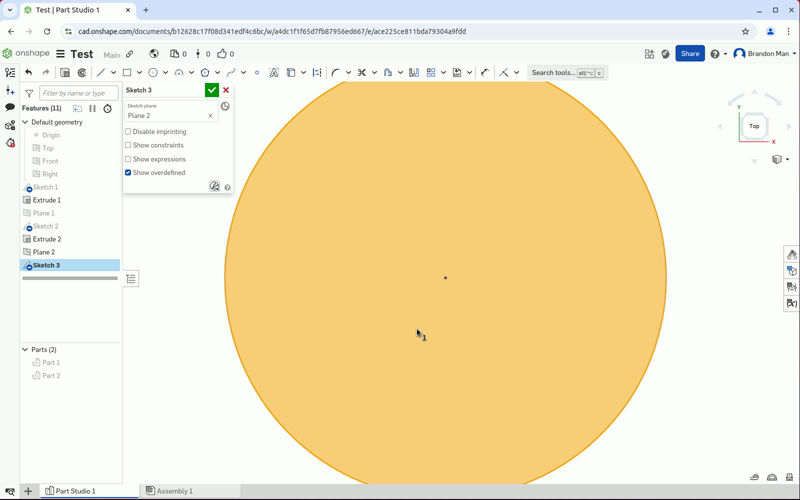
scroll(-6)
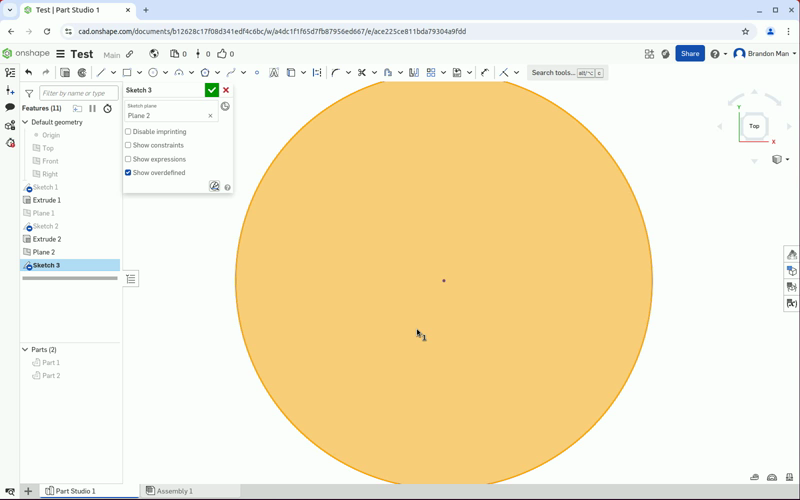
scroll(-6)
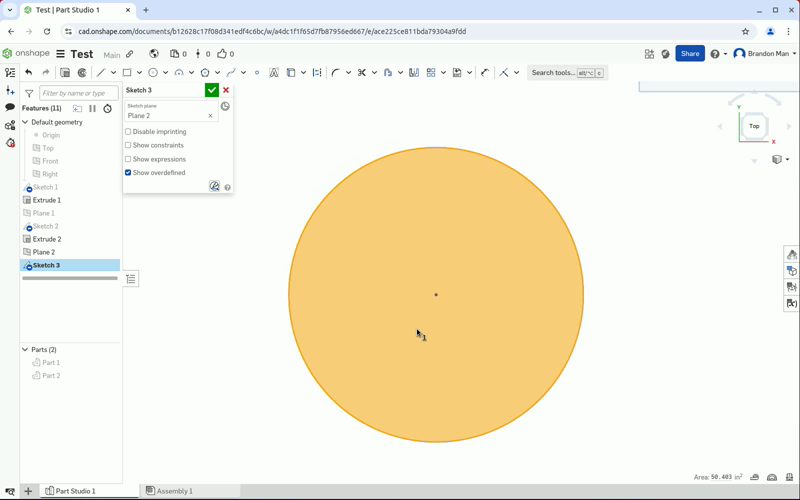
scroll(-6)
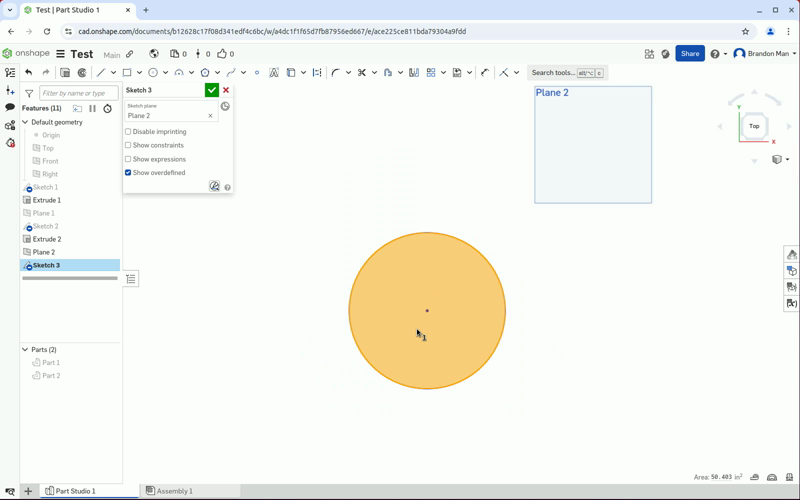
scroll(-6)
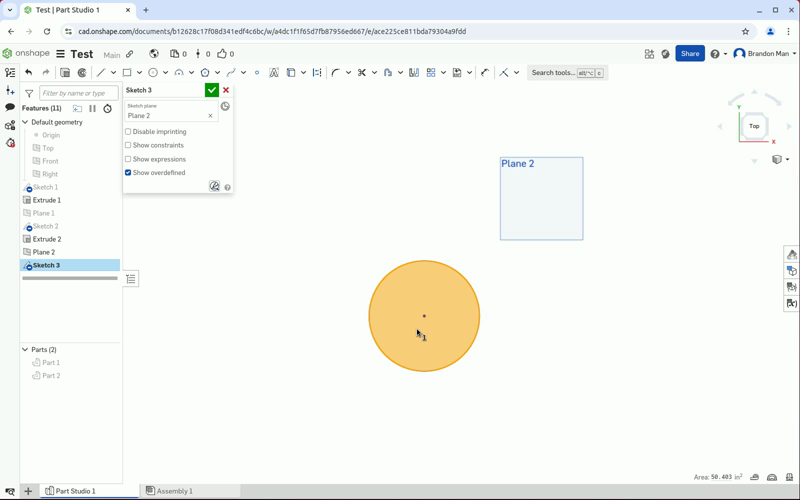
scroll(-6)
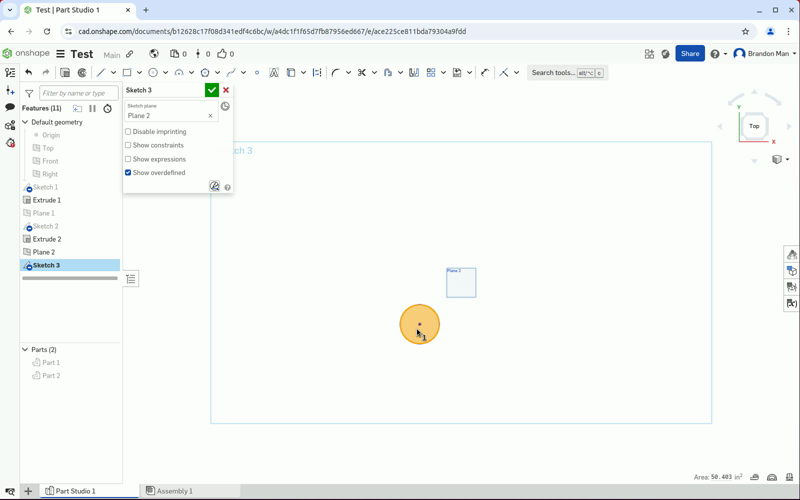
mouse_move(73, 352)
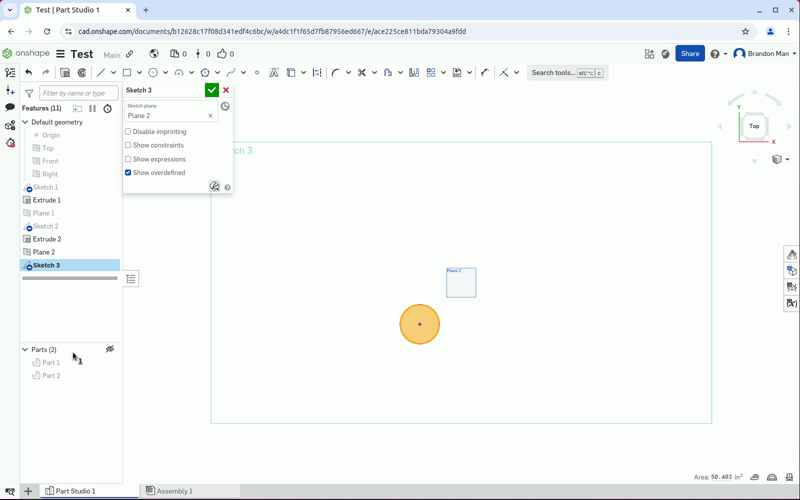
key(shift+y)
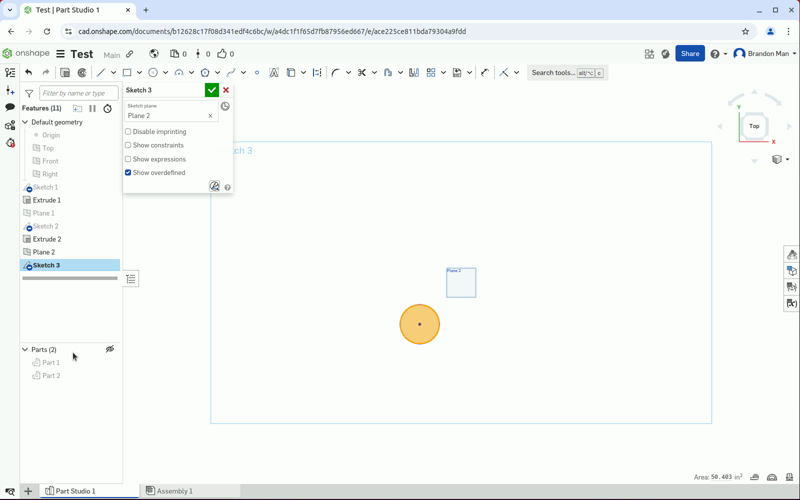
key(shift+e)
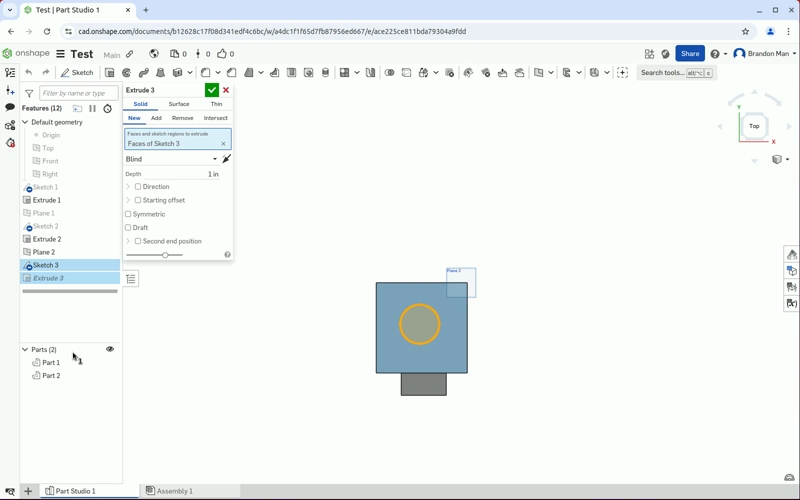
mouse_move(143, 106)
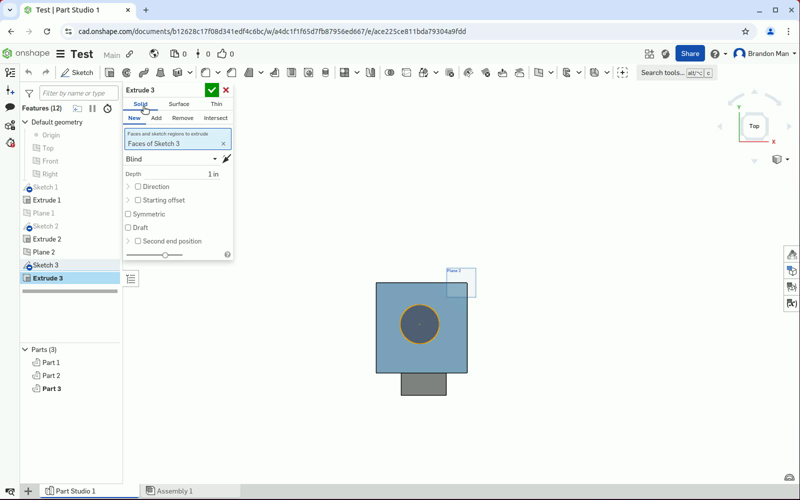
click(143, 106)
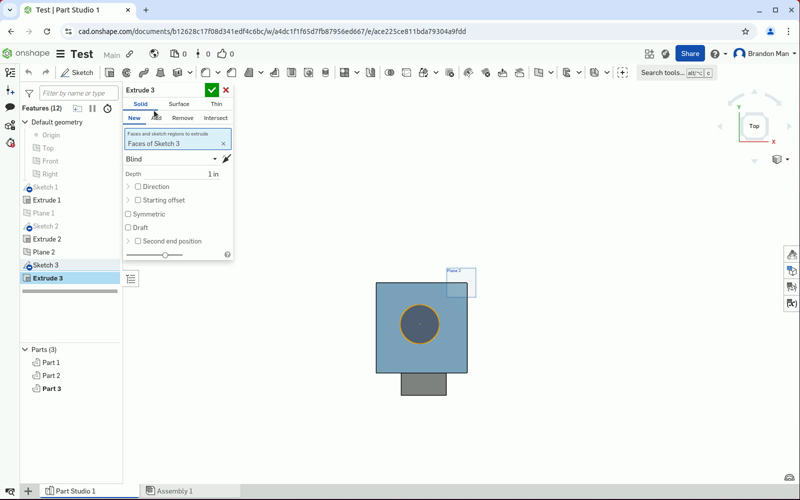
mouse_move(186, 120)
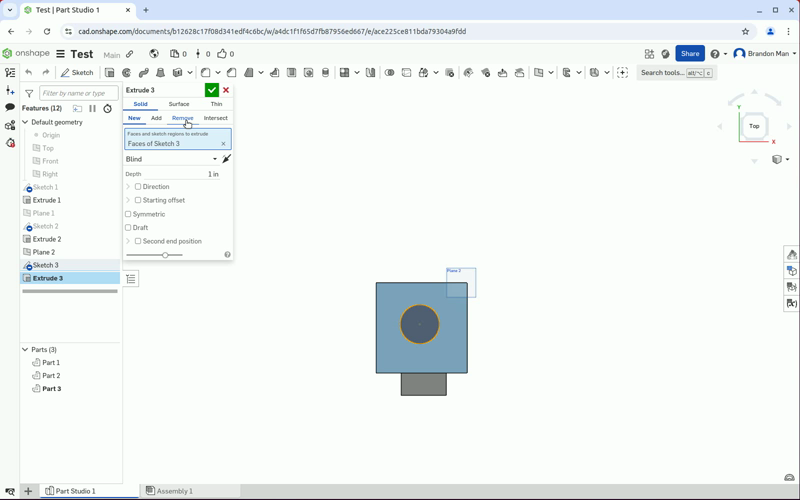
click(186, 120)
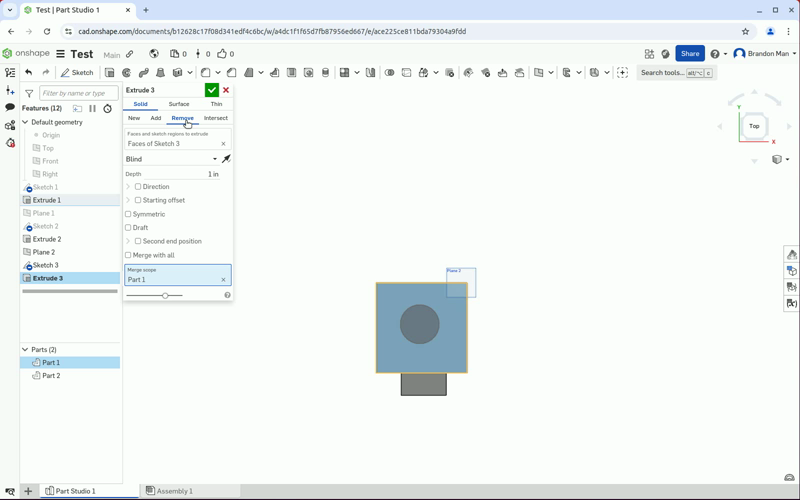
key(tab, 4)
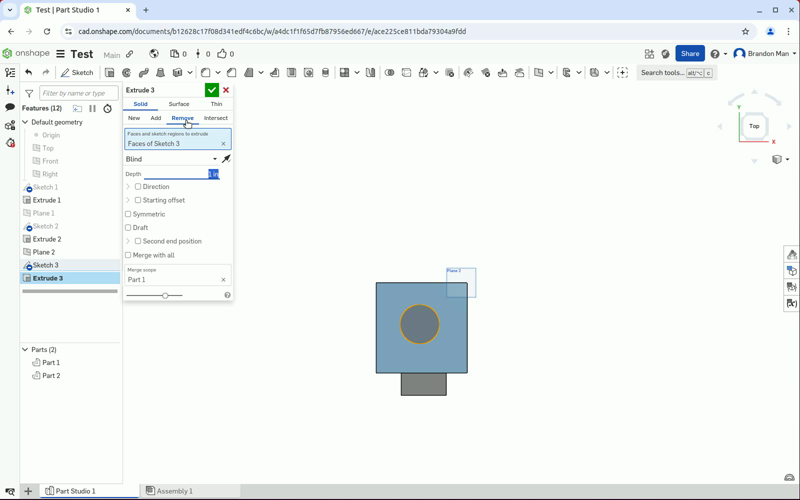
text(18.535)
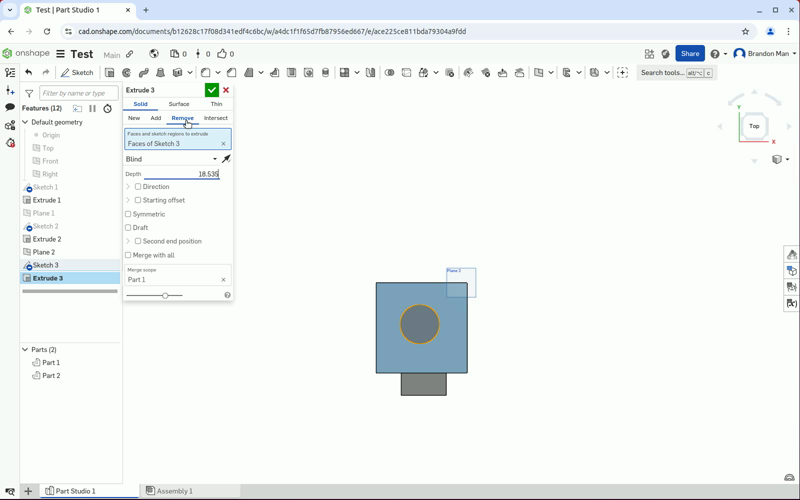
key(tab, 6)
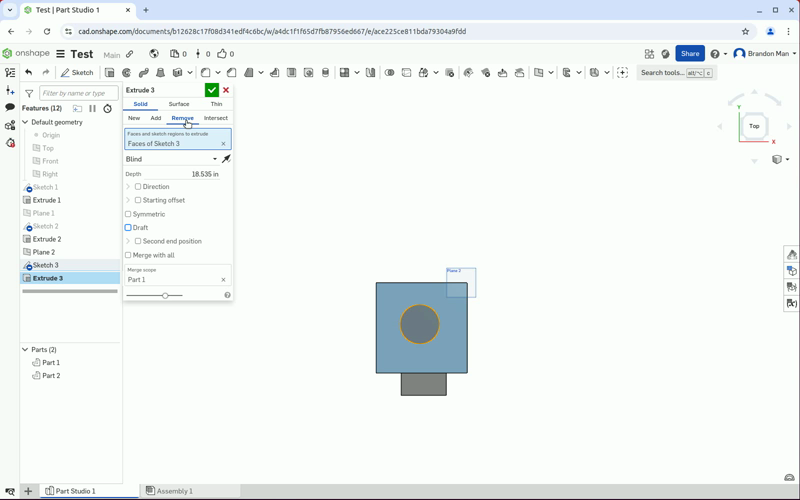
key(space)
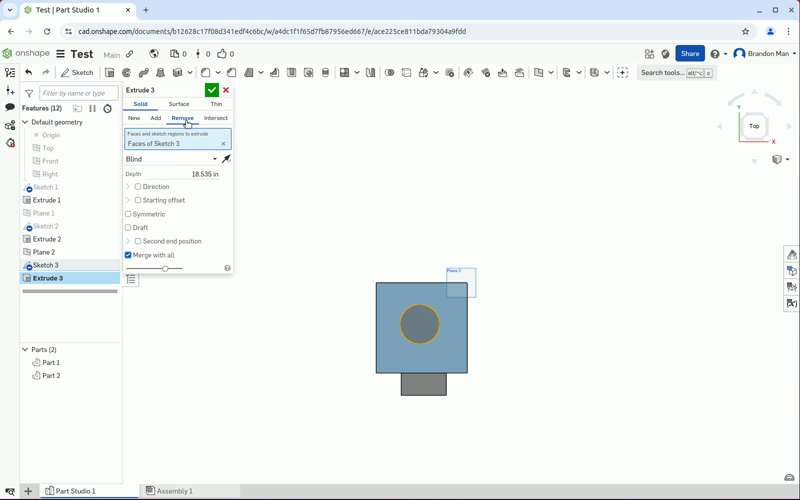
key(enter)
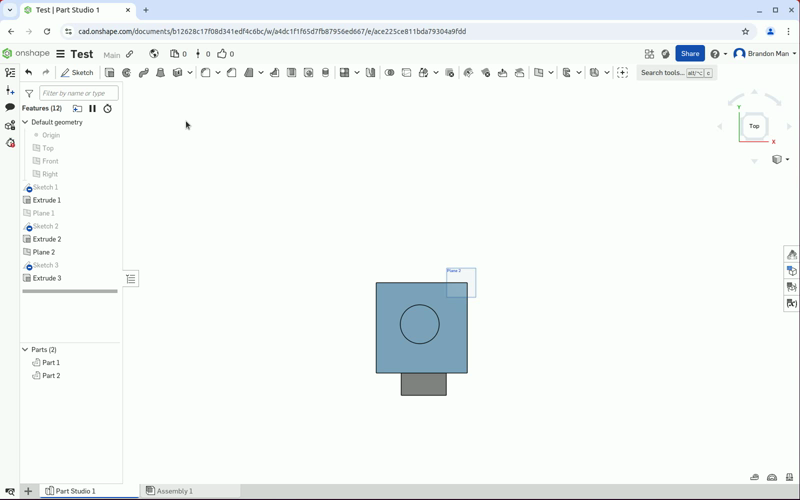
key(shift+h)
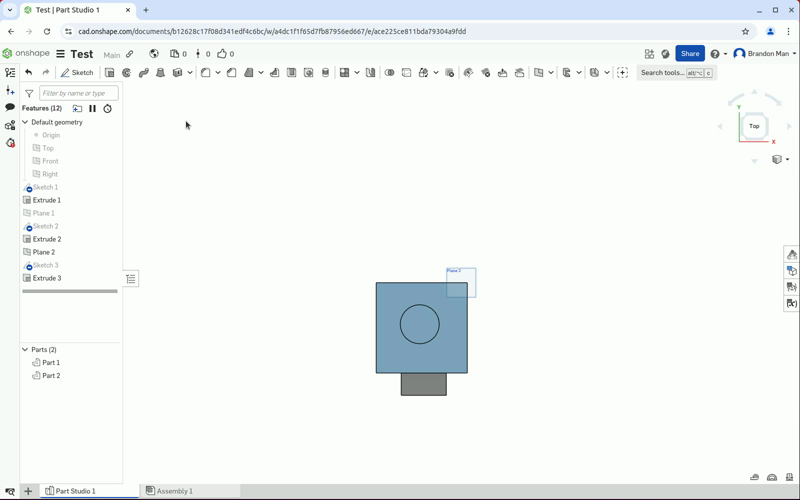
key(shift+h)
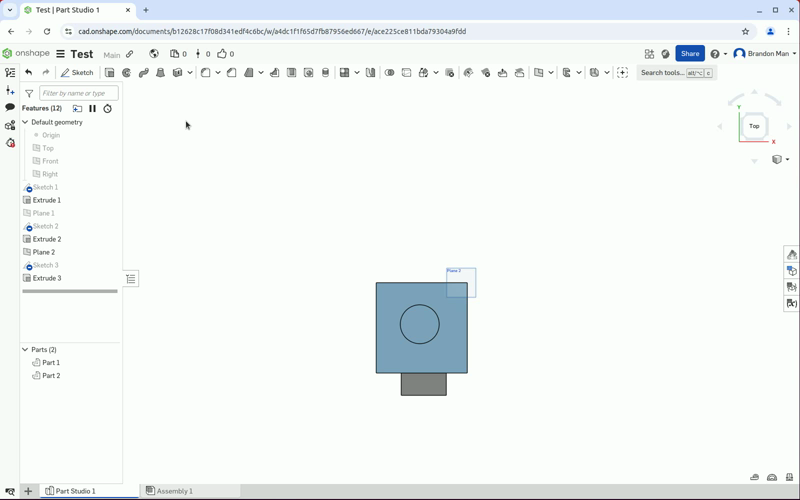
mouse_move(73, 189)
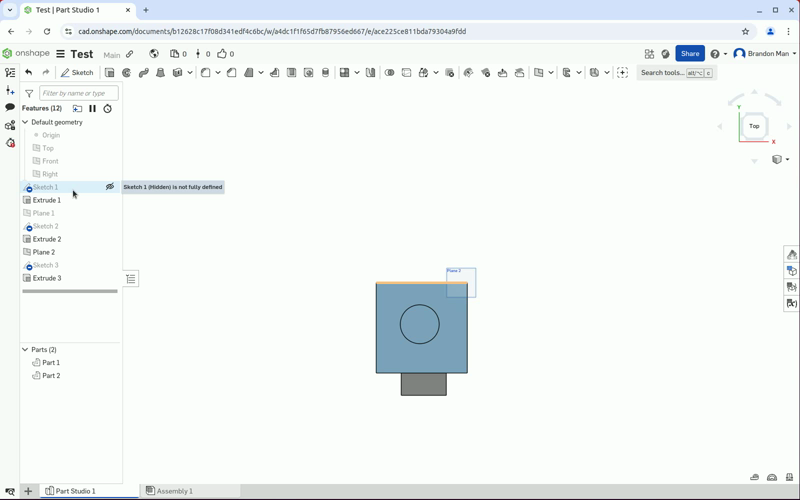
click(73, 189)
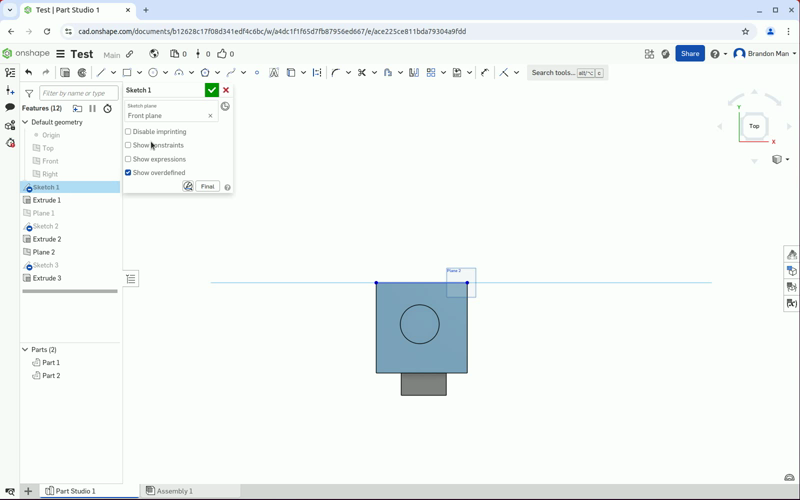
mouse_move(229, 92)
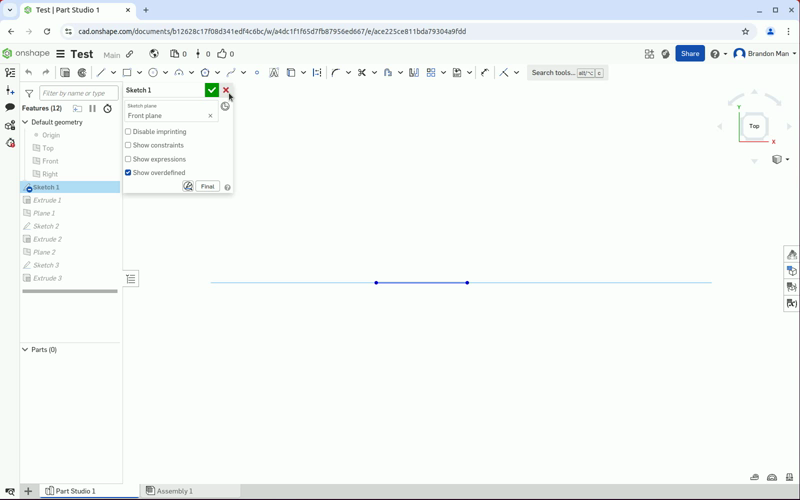
click(229, 92)
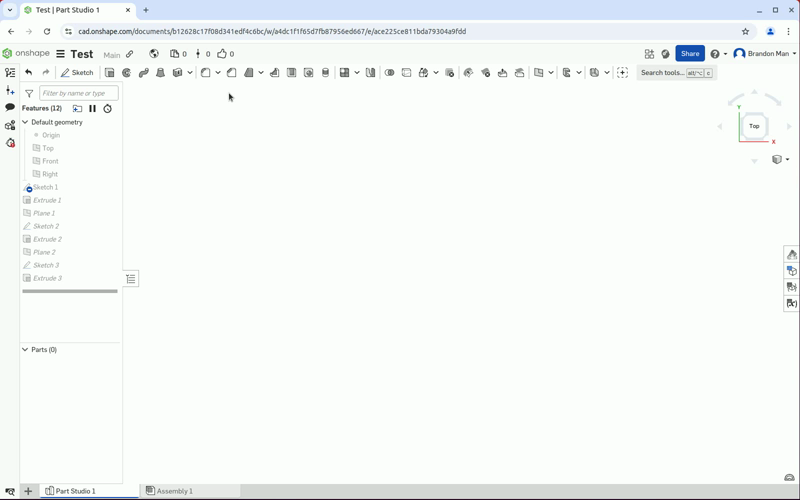
mouse_move(73, 352)
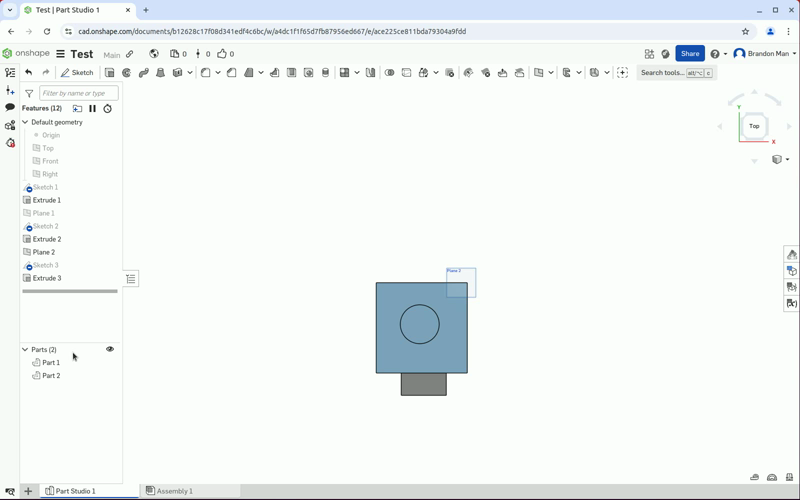
key(y)
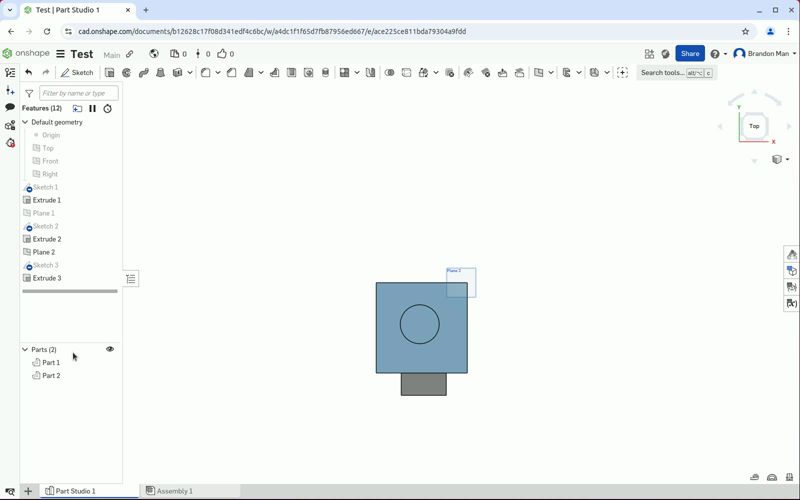
key(shift+p)
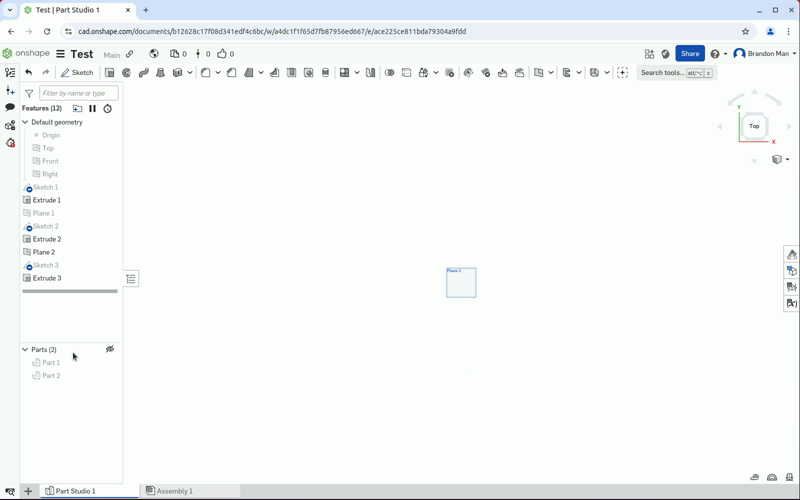
key(space)
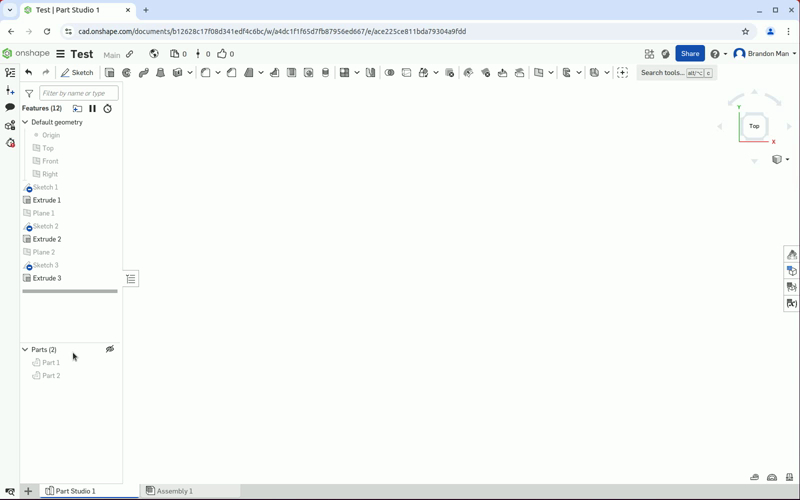
key_down(shift)
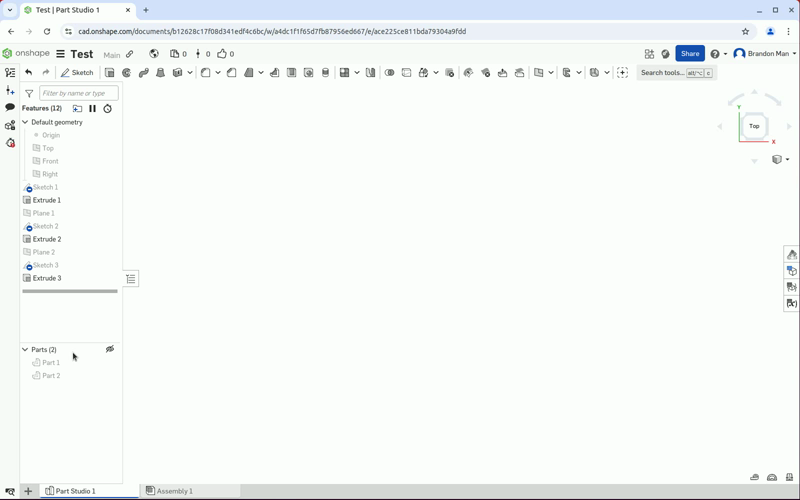
key(up)
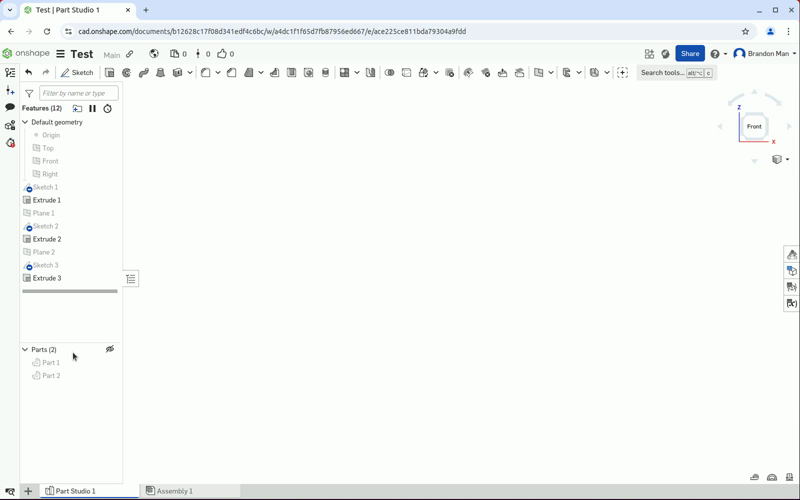
key_up(shift)
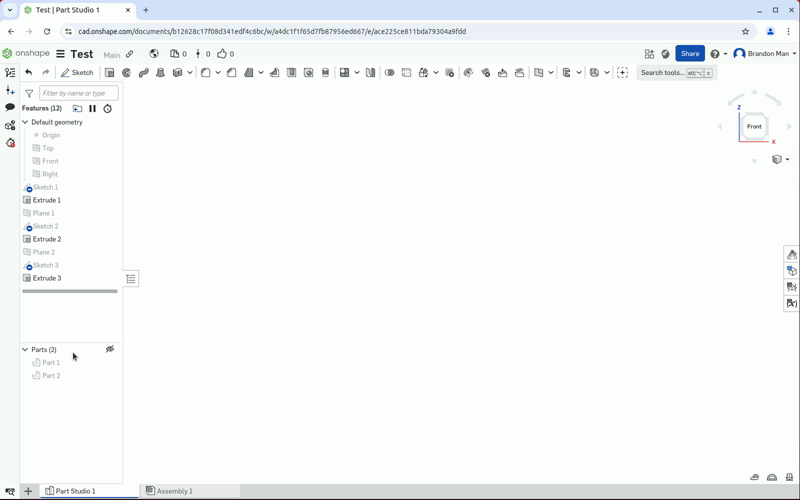
key(space)
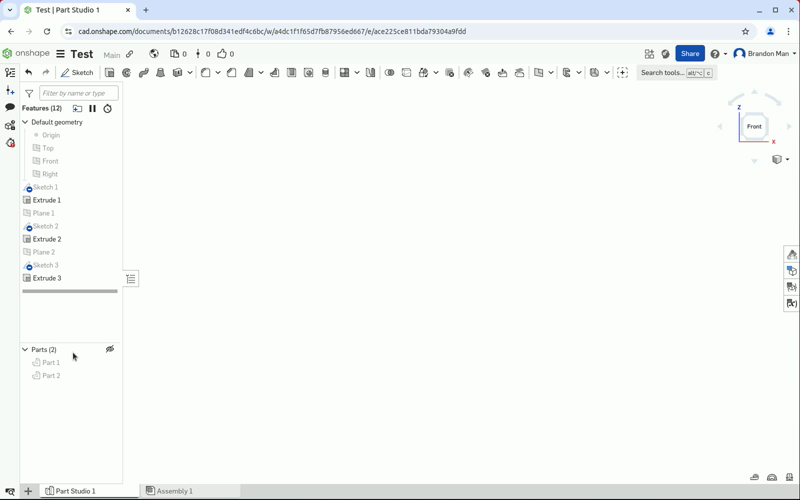
key_down(shift)
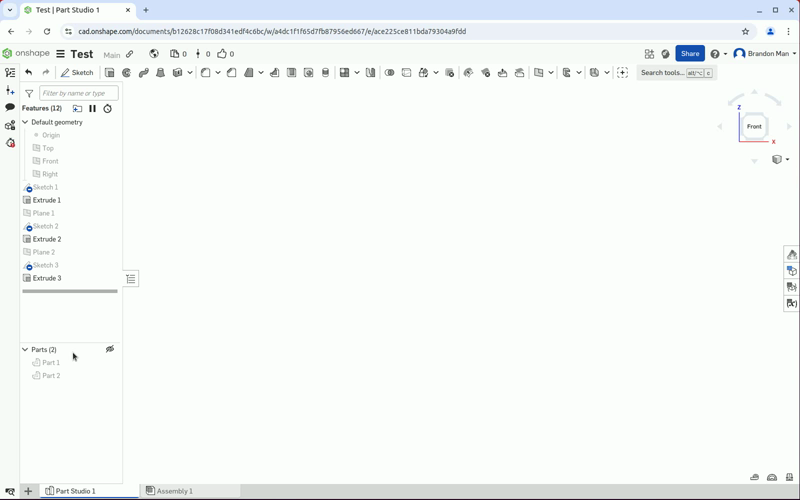
key(left)
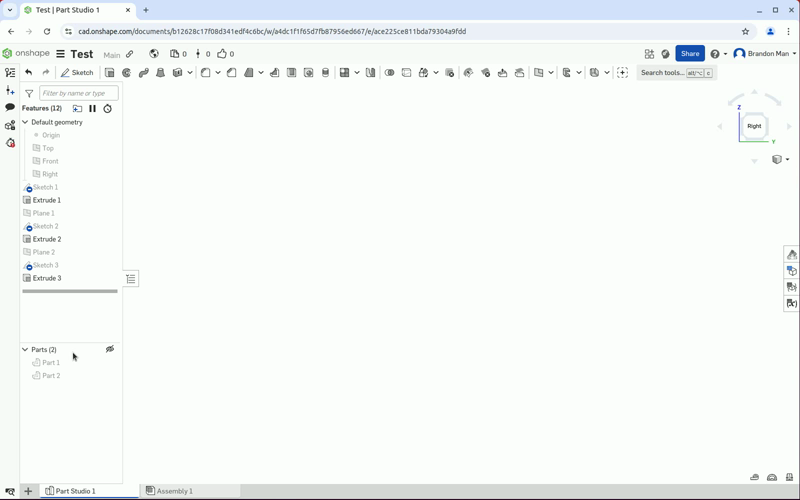
key_up(shift)
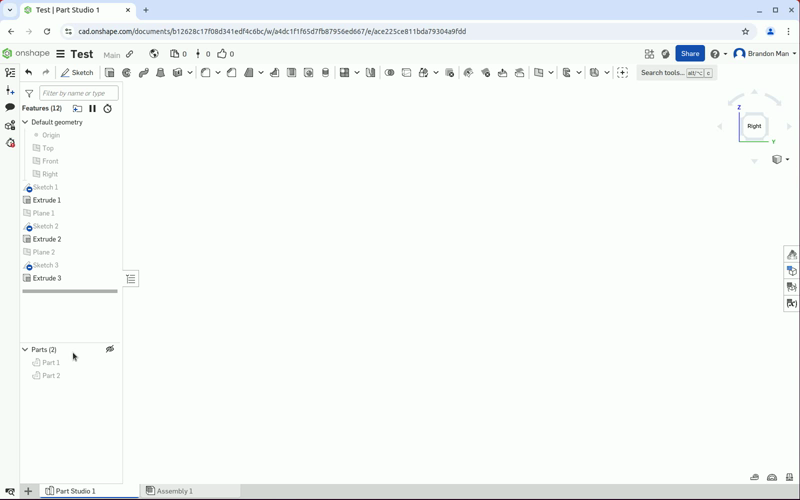
mouse_move(73, 352)
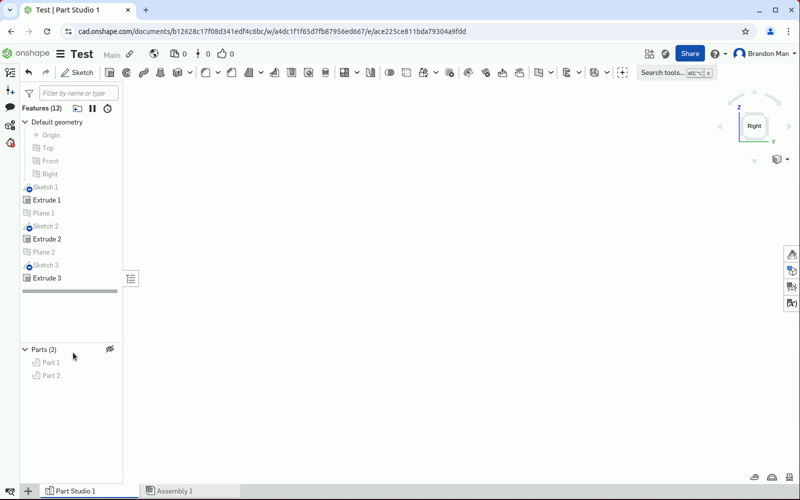
key(shift+y)
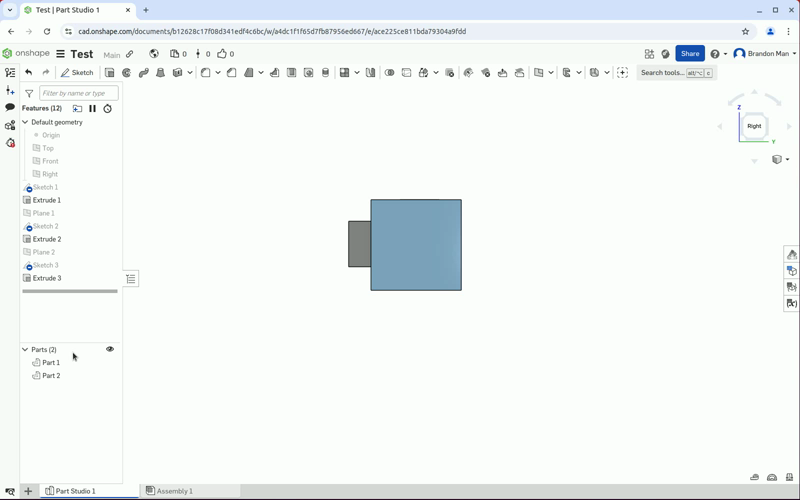
mouse_move(541, 75)
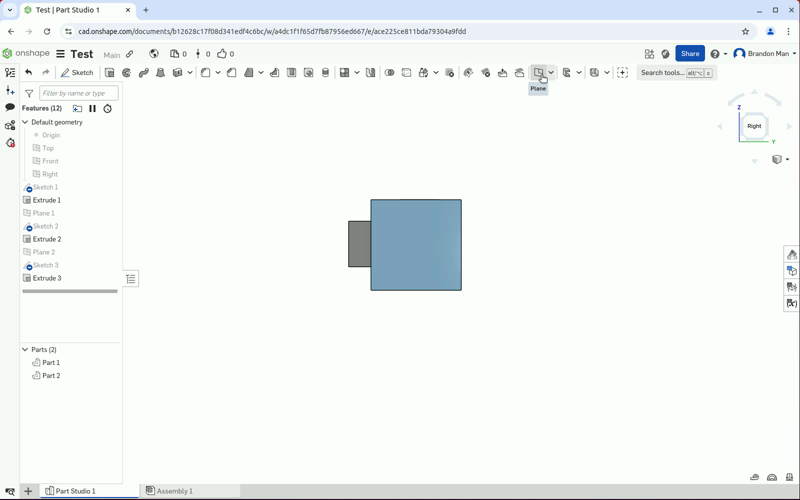
click(541, 75)
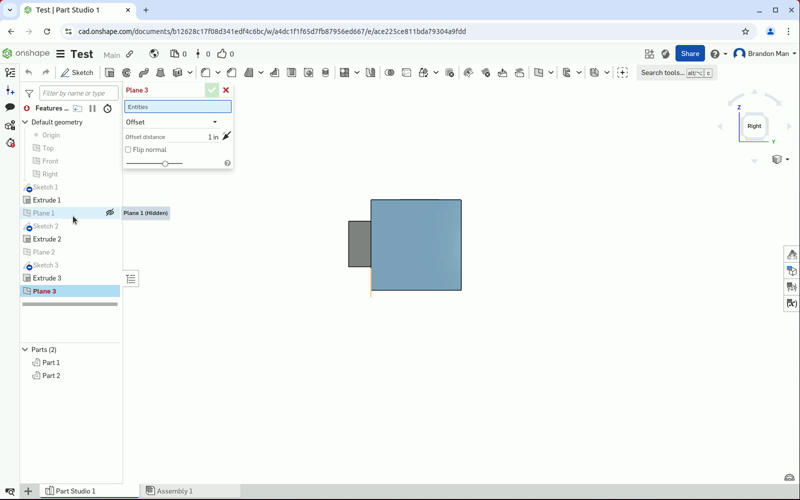
scroll(3)
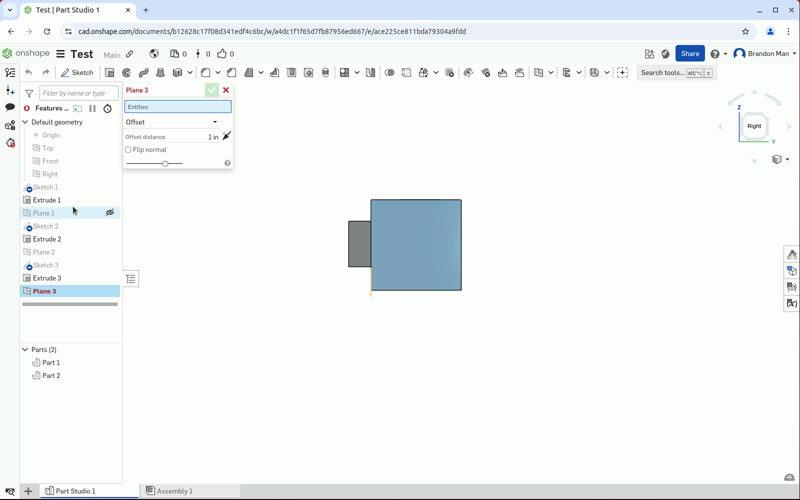
mouse_move(73, 176)
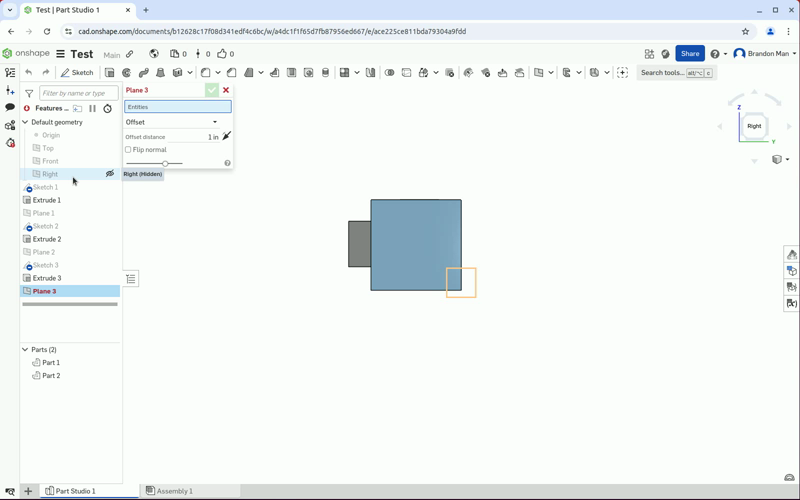
click(73, 176)
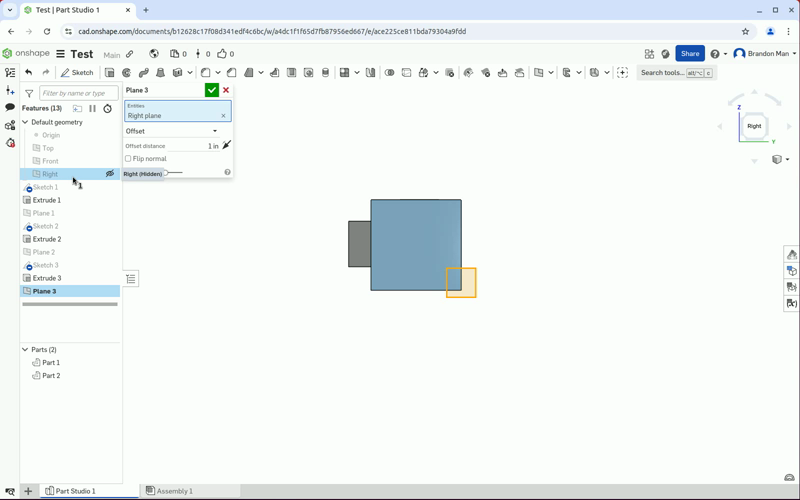
key(tab, 2)
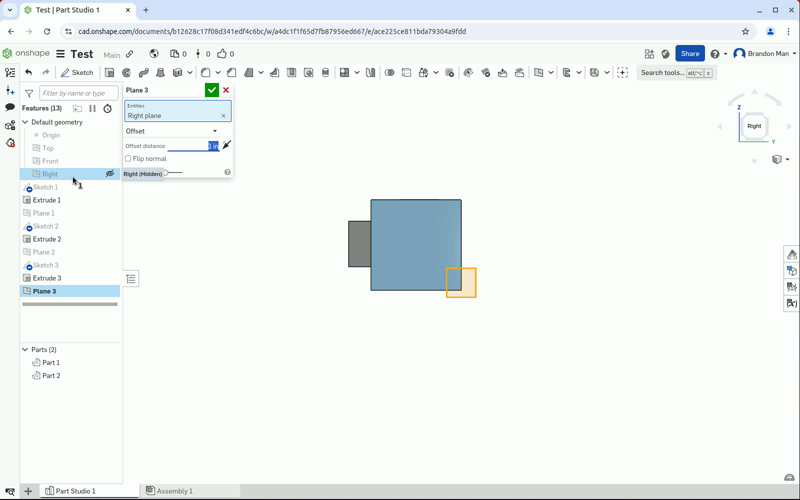
text(17.316)
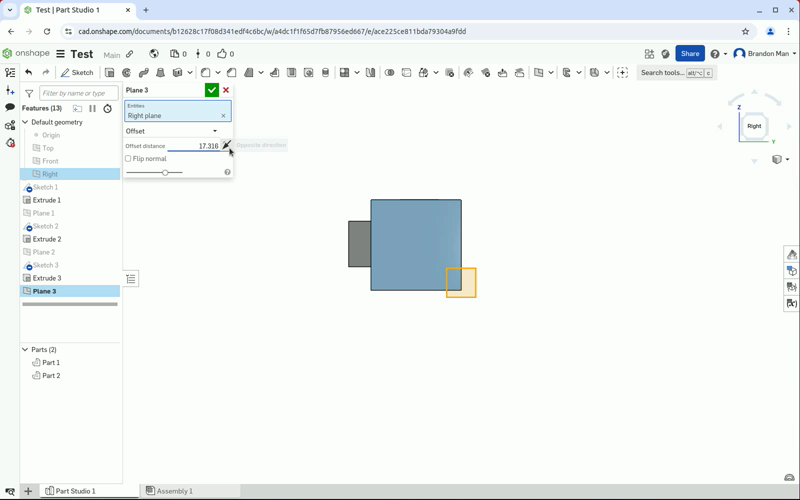
mouse_move(229, 147)
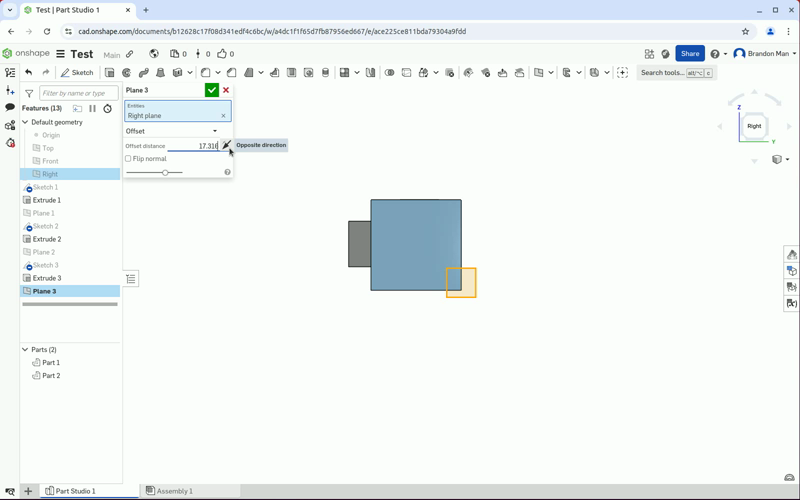
click(229, 147)
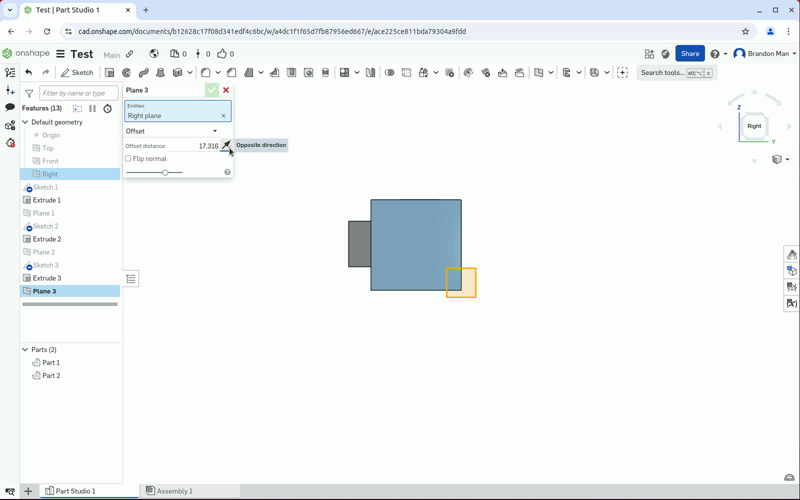
key(enter, 2)
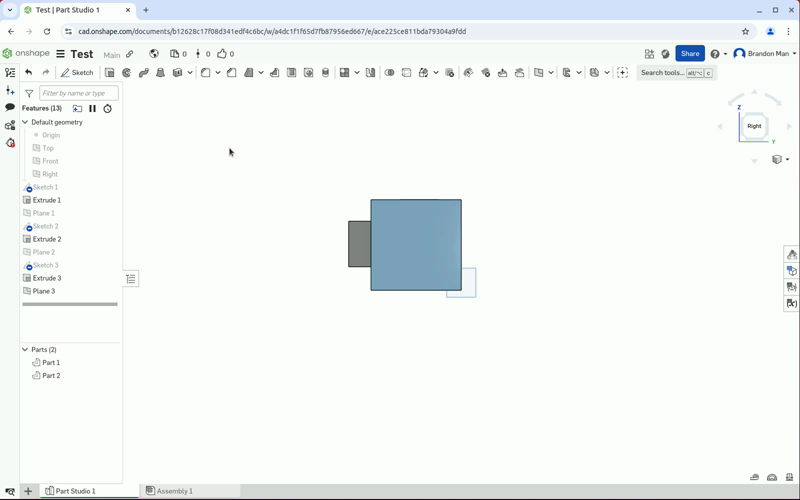
key(shift+s)
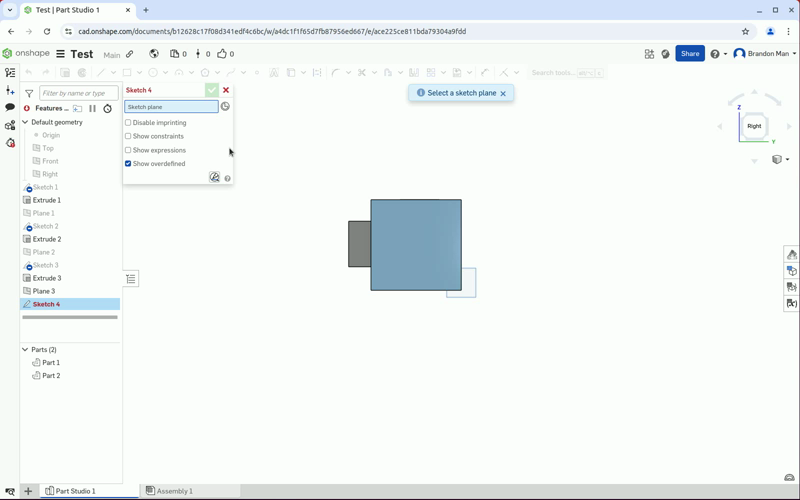
mouse_move(73, 293)
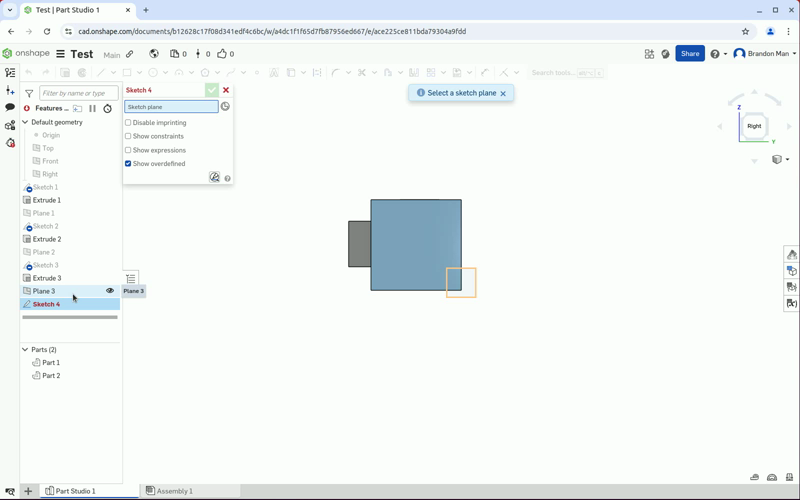
click(73, 293)
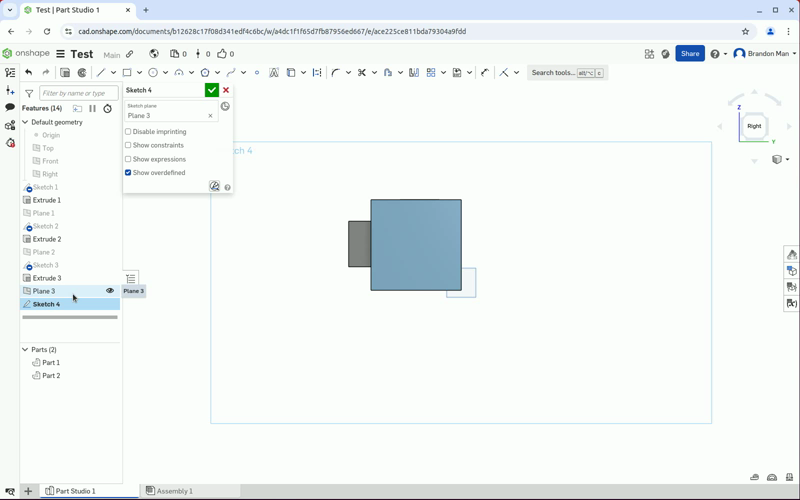
mouse_move(73, 352)
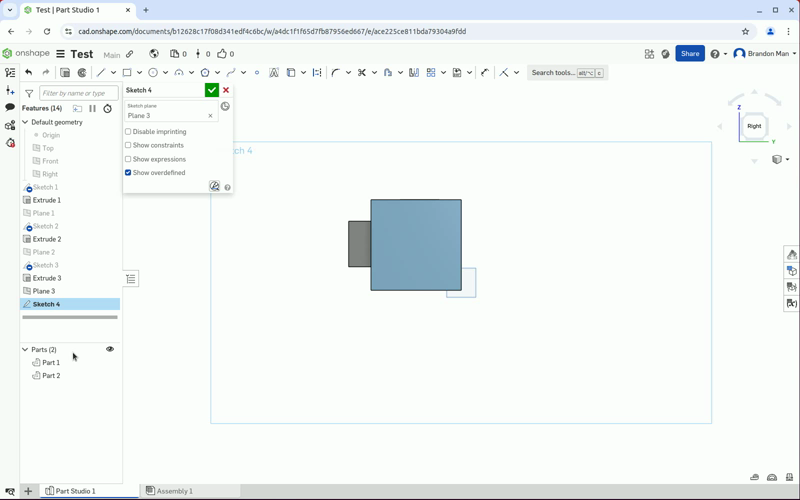
key(y)
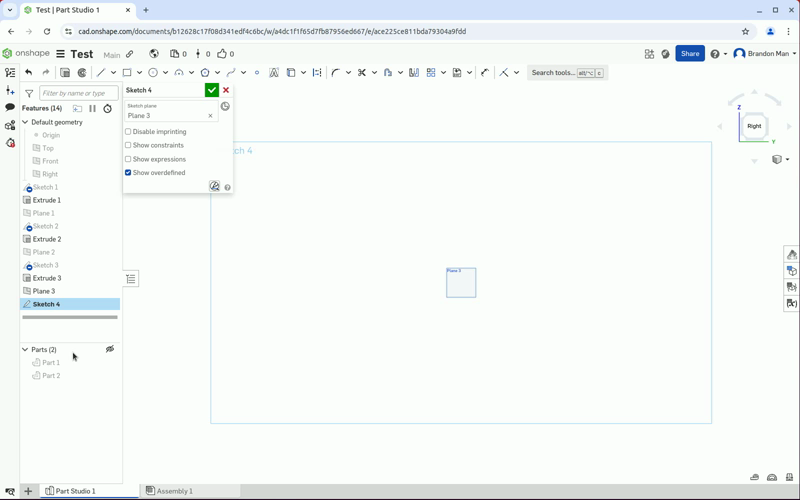
key(c)
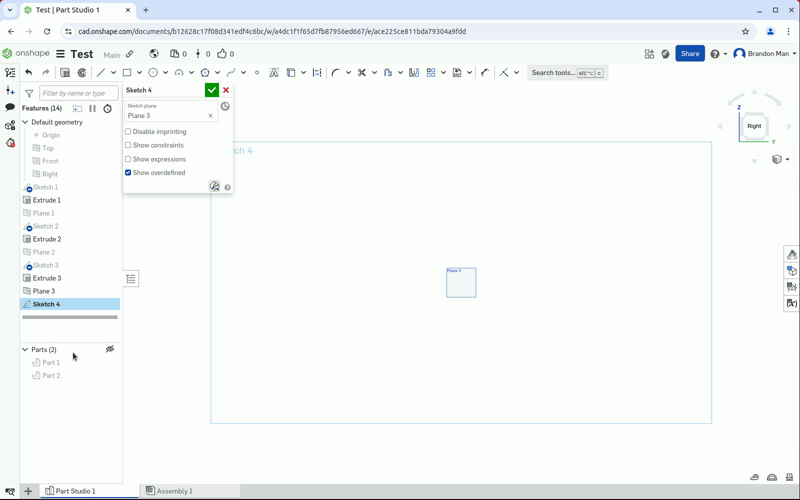
key_down(shift)
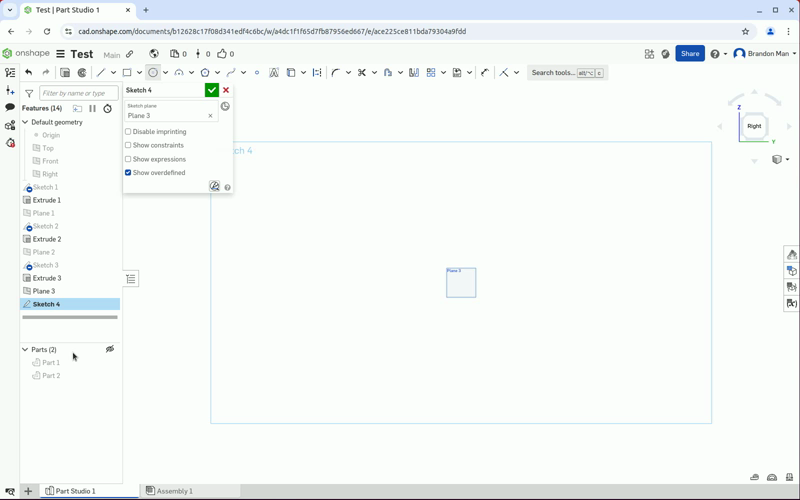
mouse_move(413, 241)
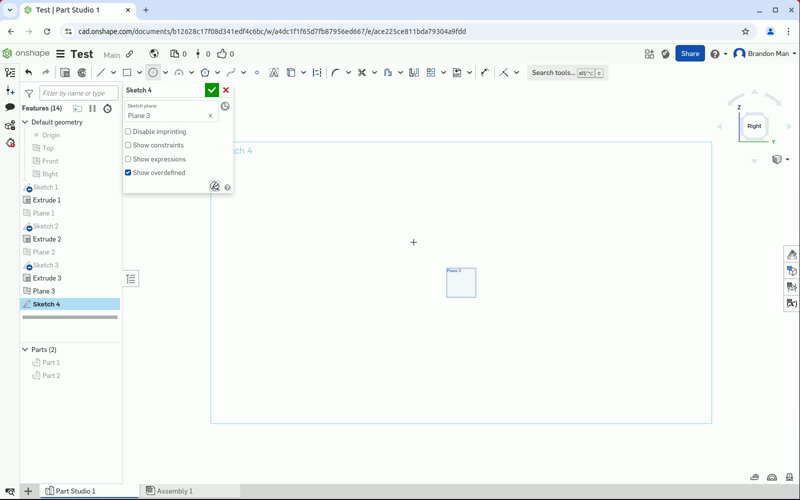
click(413, 241)
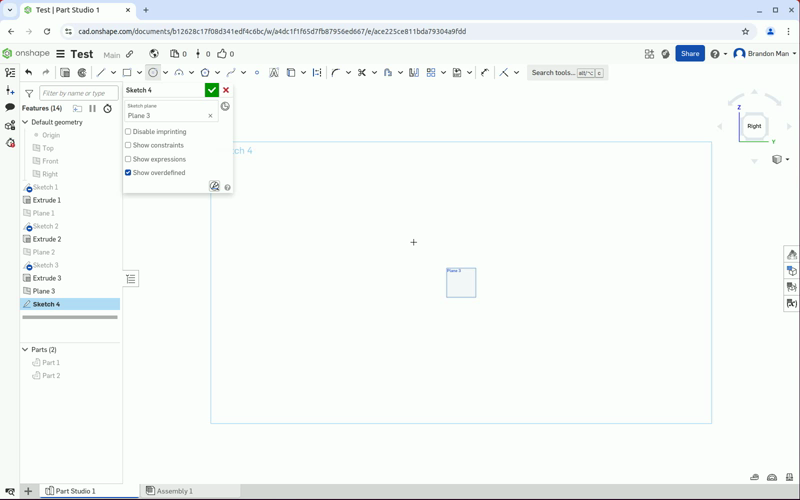
key_up(shift)
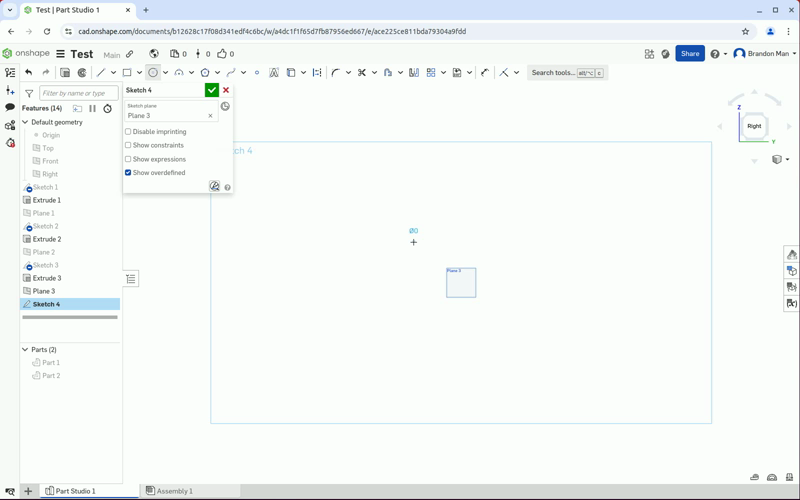
mouse_move(433, 241)
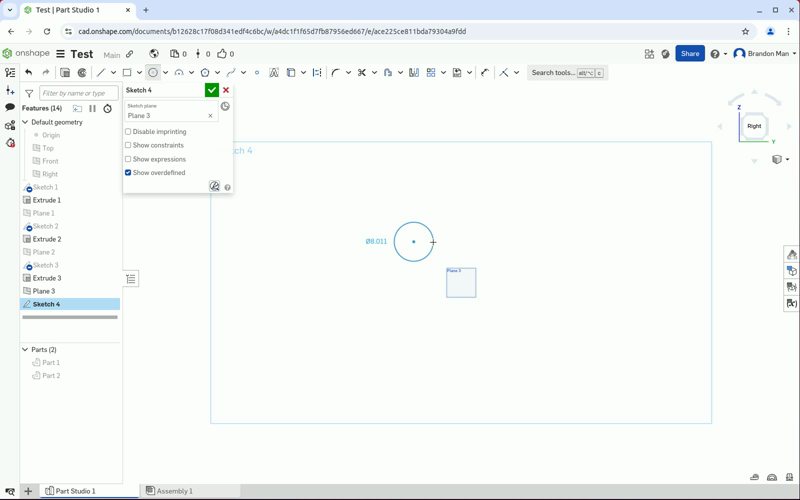
click(433, 241)
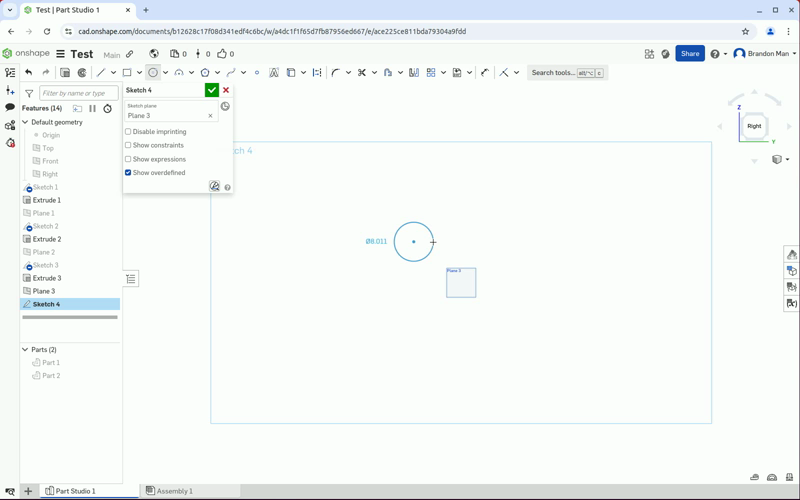
key(esc)
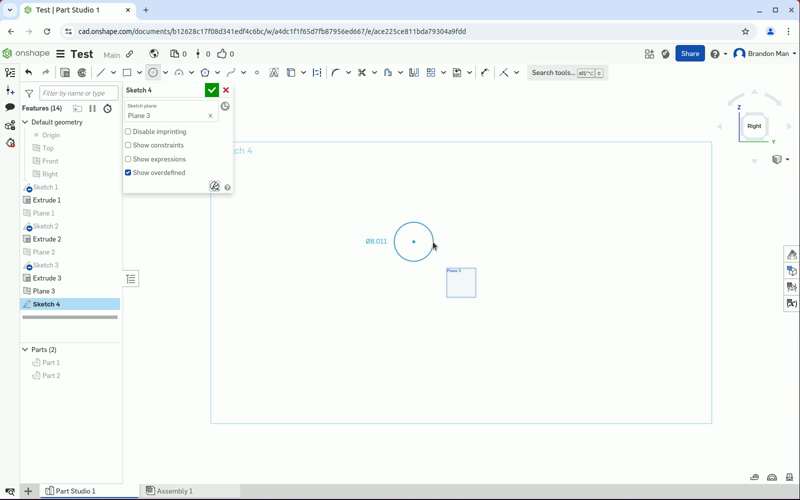
mouse_move(431, 237)
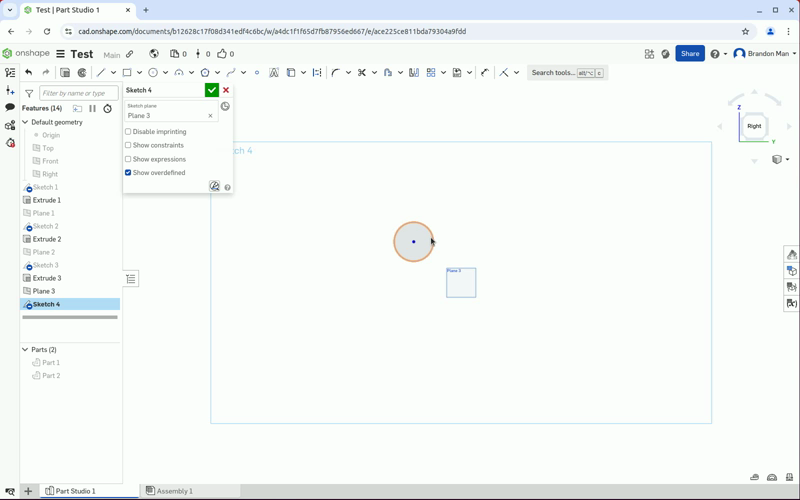
scroll(6)
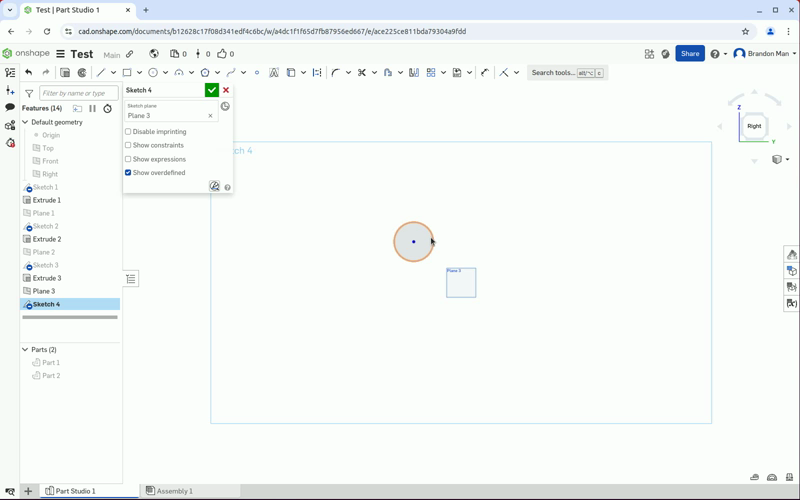
scroll(6)
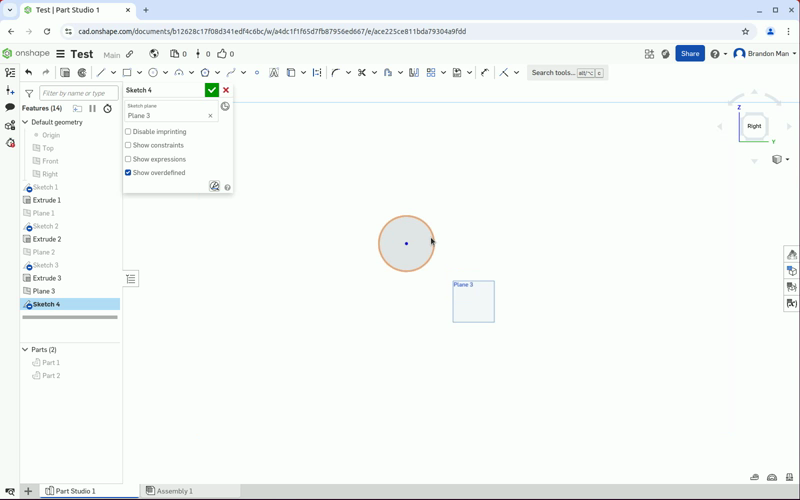
scroll(6)
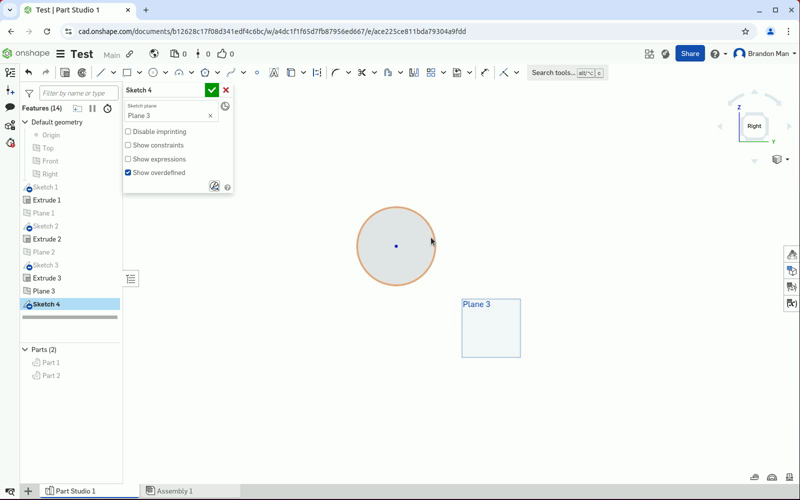
scroll(6)
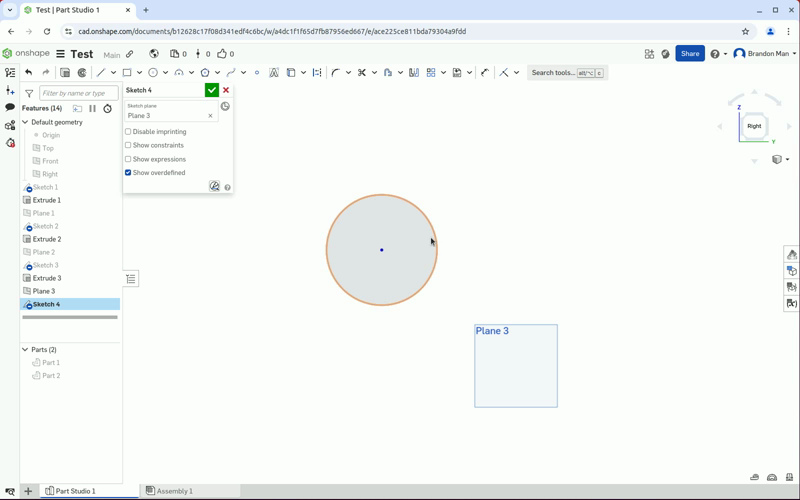
scroll(6)
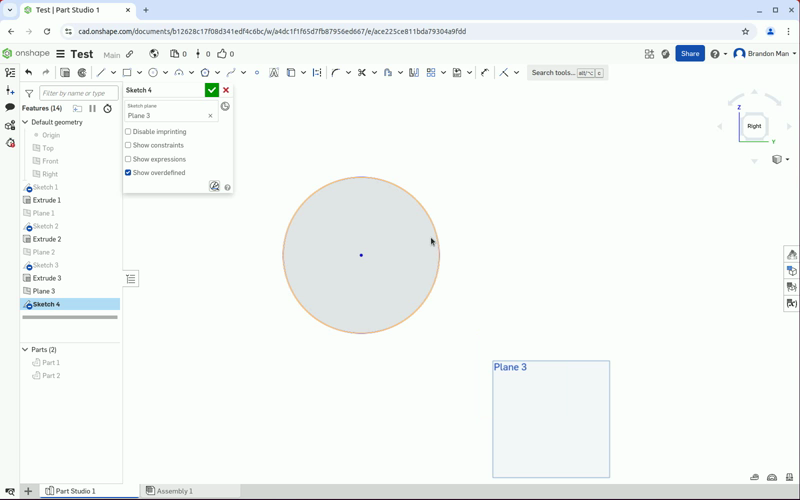
scroll(6)
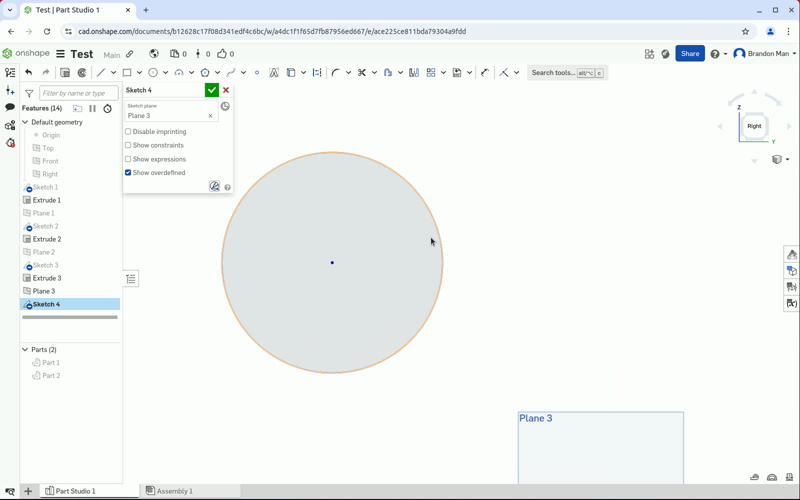
scroll(6)
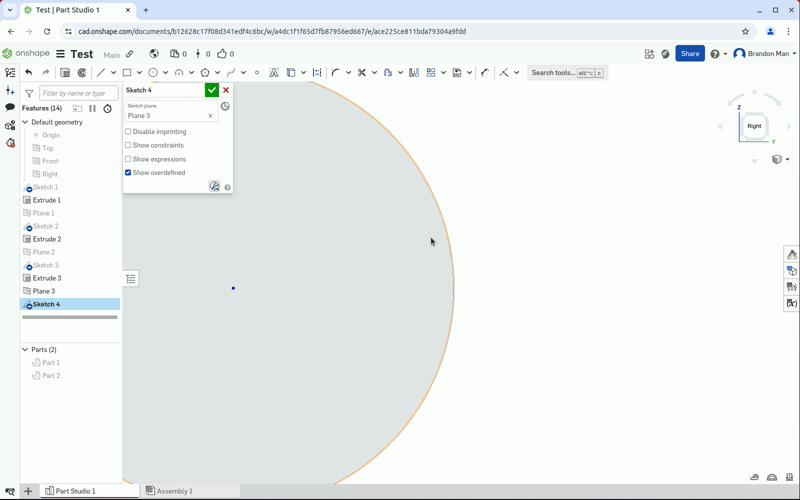
click(431, 237)
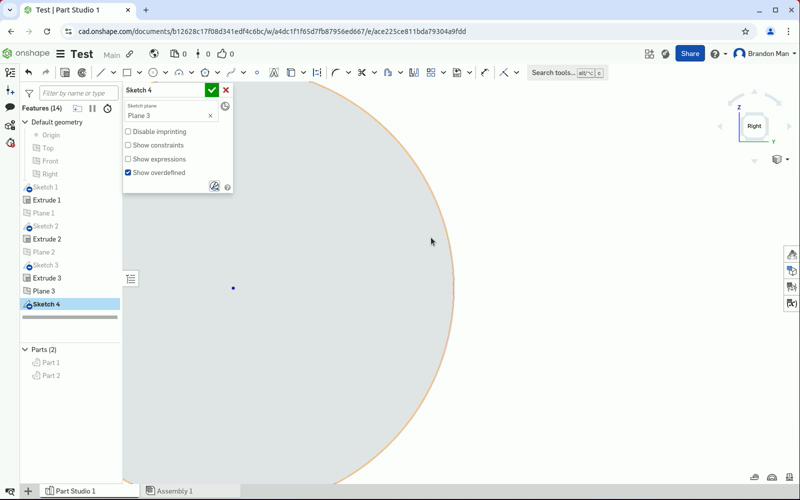
scroll(-6)
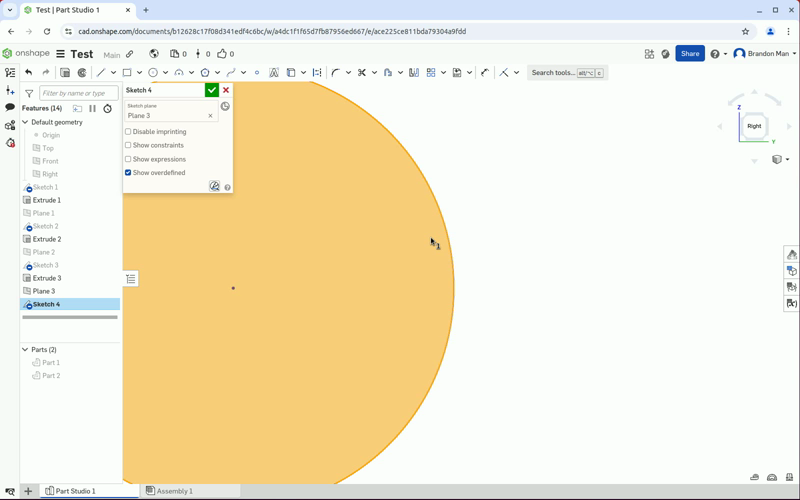
scroll(-6)
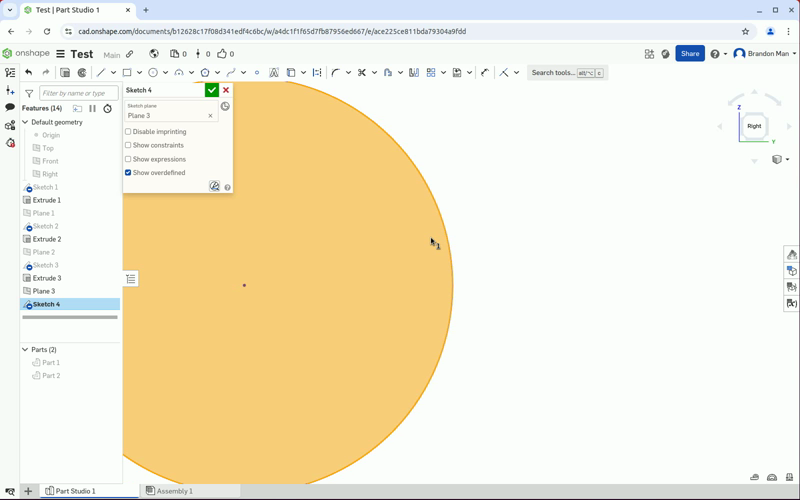
scroll(-6)
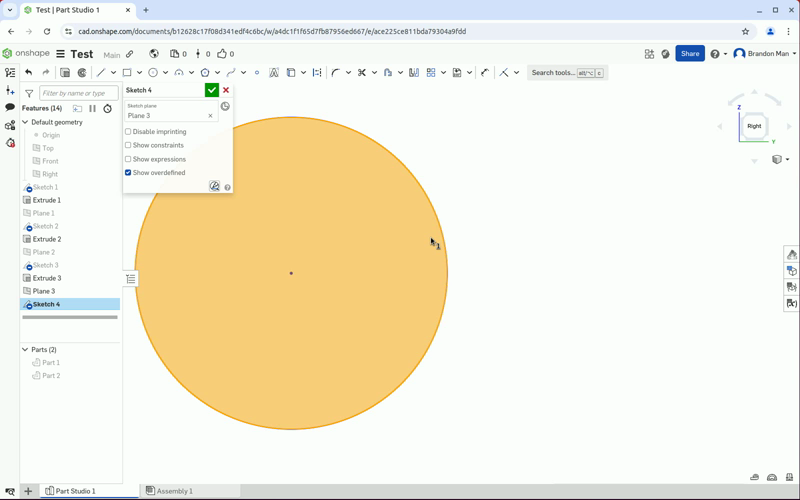
scroll(-6)
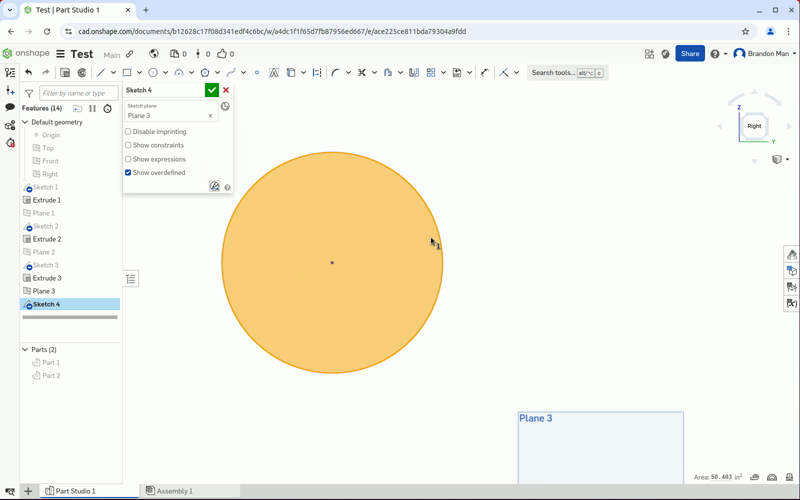
scroll(-6)
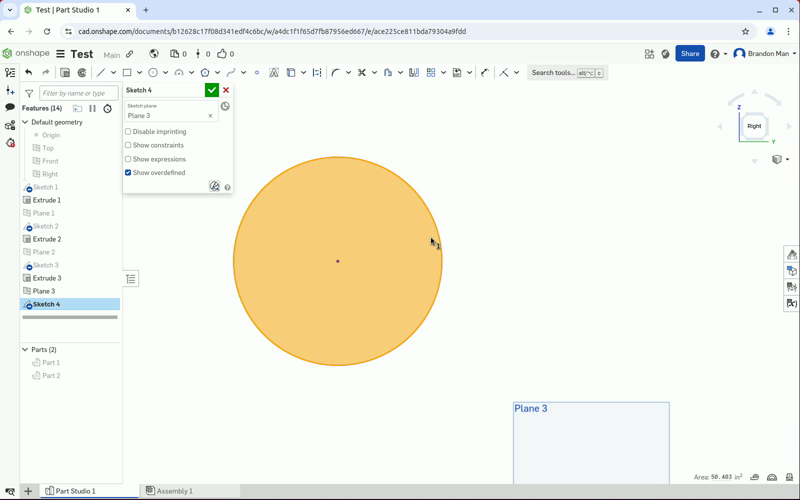
scroll(-6)
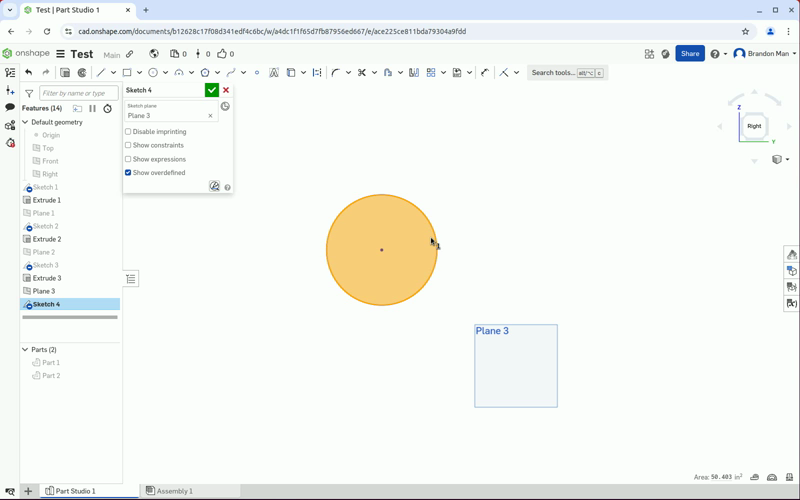
scroll(-6)
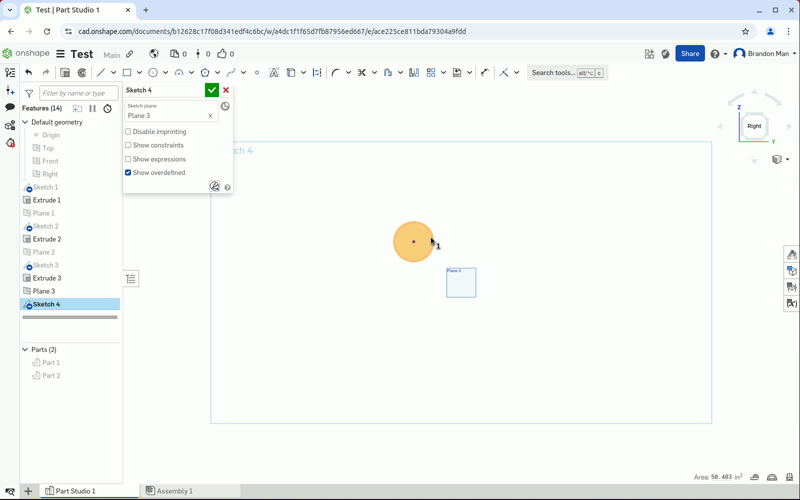
mouse_move(73, 352)
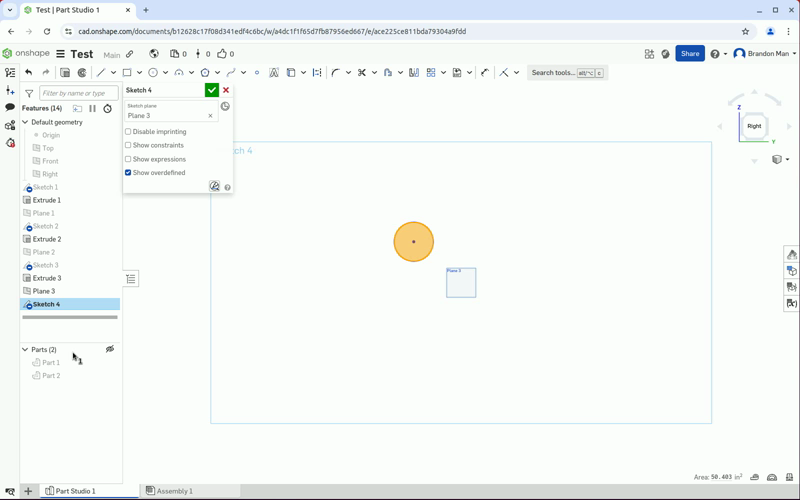
key(shift+y)
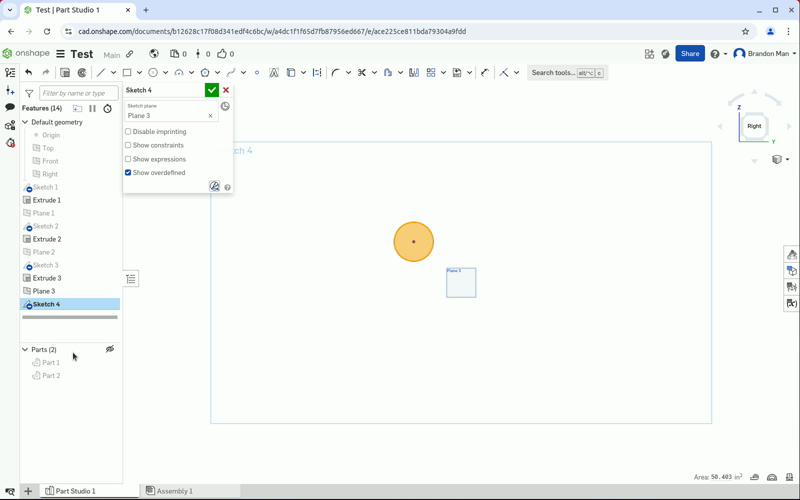
key(shift+e)
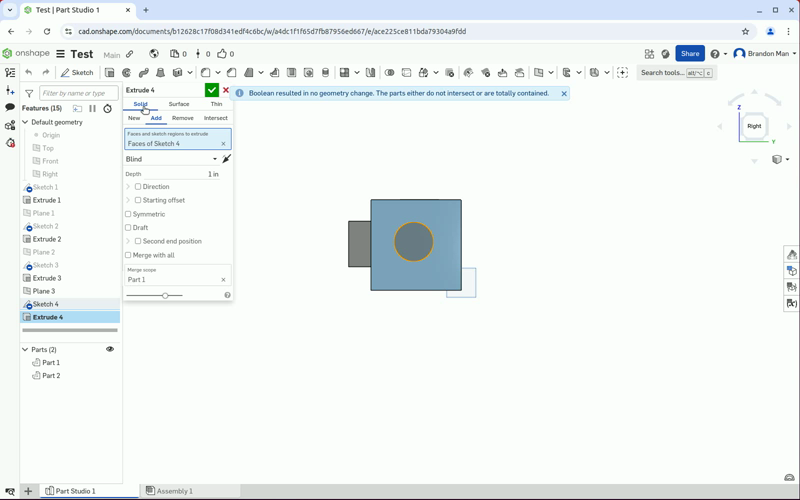
mouse_move(143, 106)
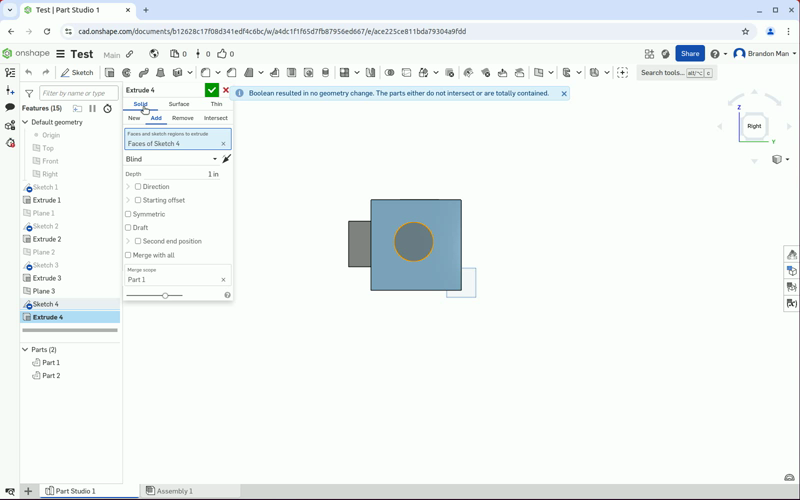
click(143, 106)
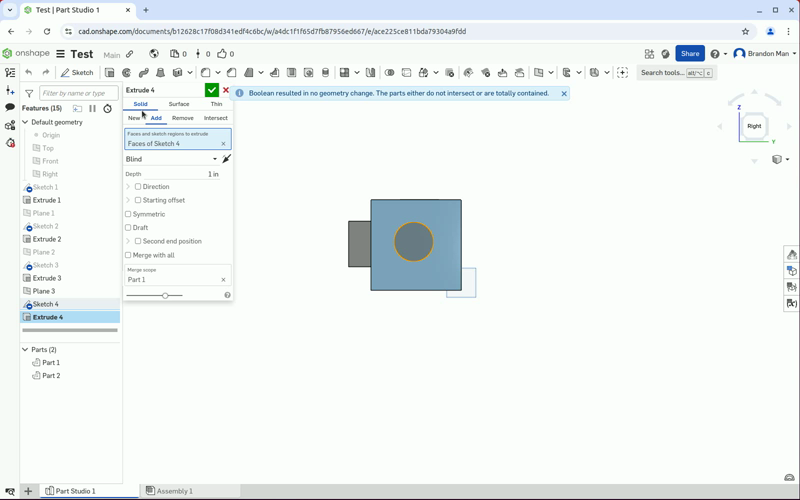
mouse_move(137, 120)
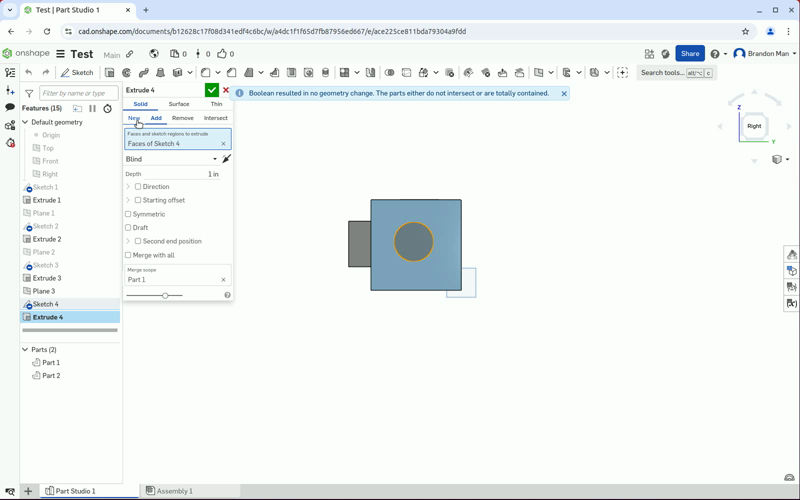
click(137, 120)
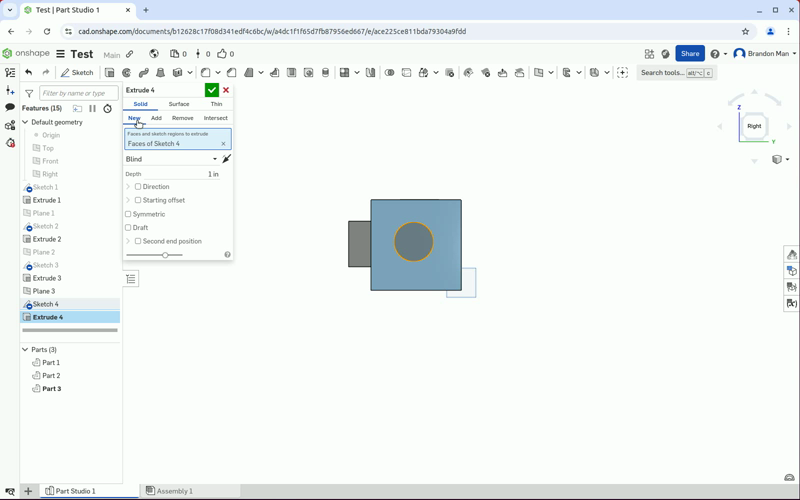
key(tab, 4)
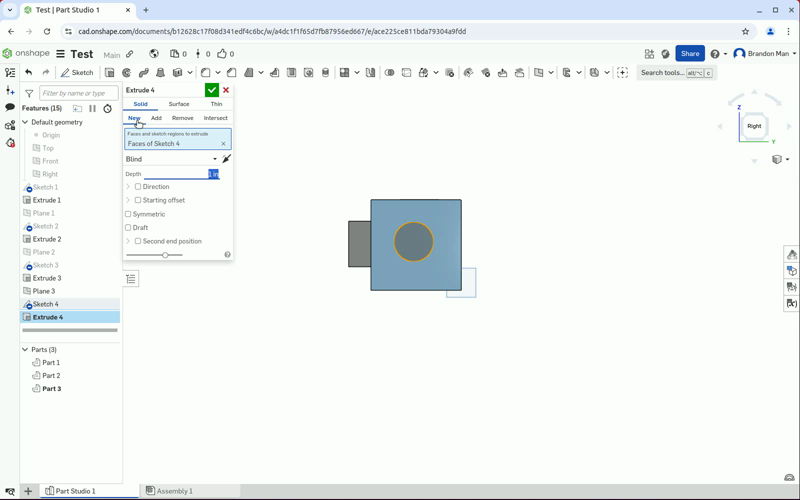
text(4.574)
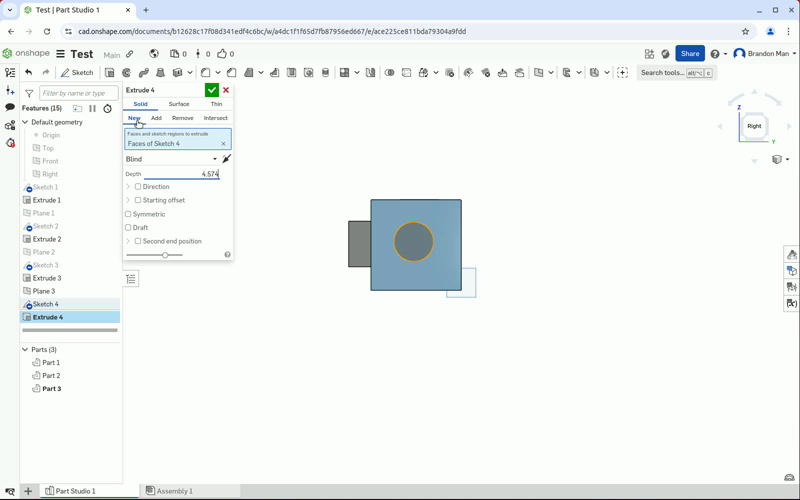
key(enter)
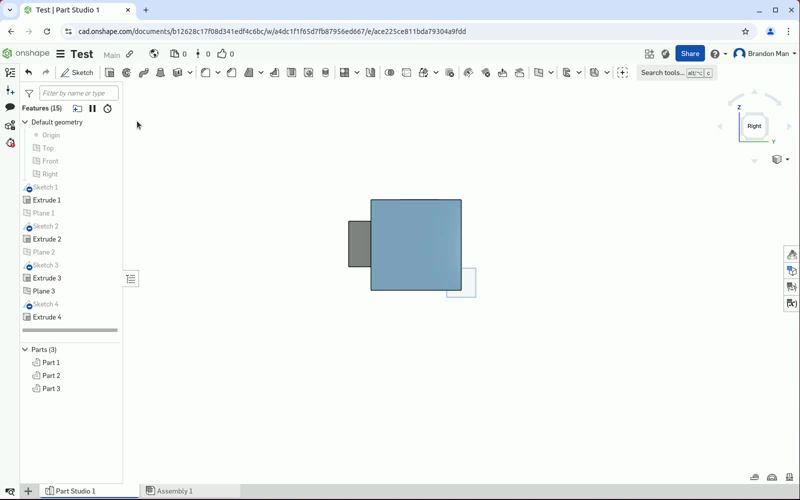
key(shift+h)
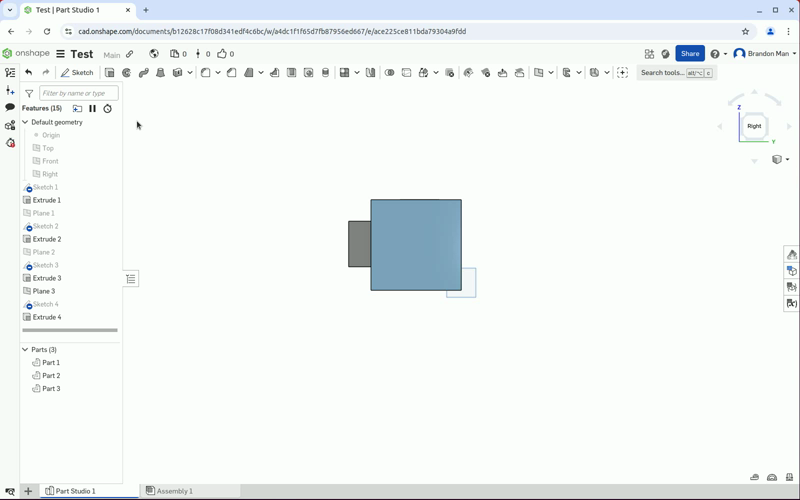
key(shift+h)
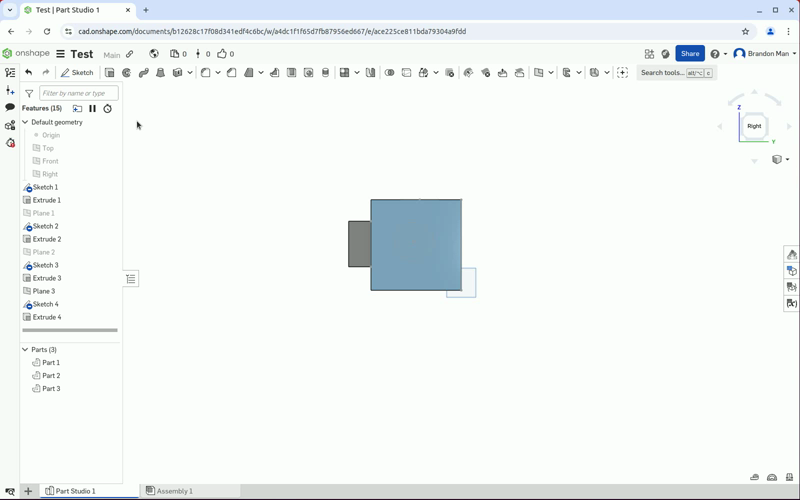
key(shift+7)
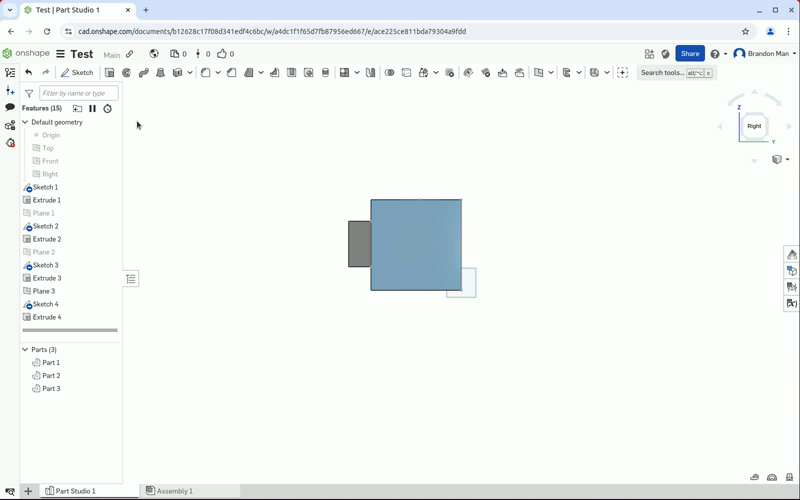
key(right, 2)
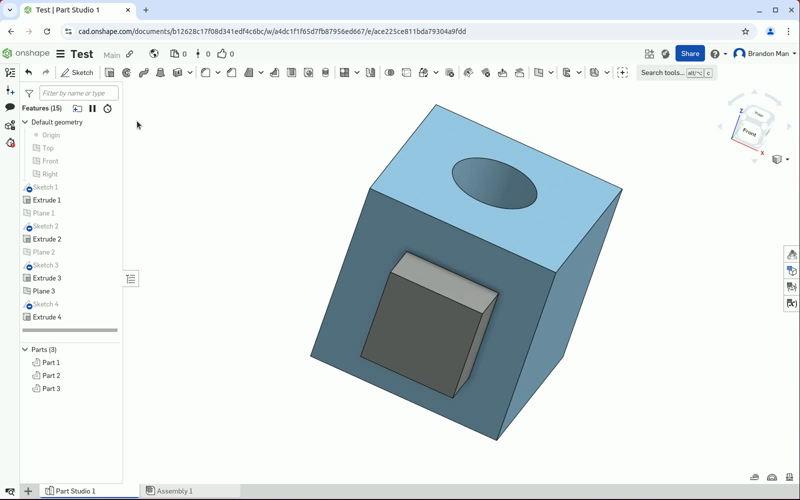
key(down, 2)
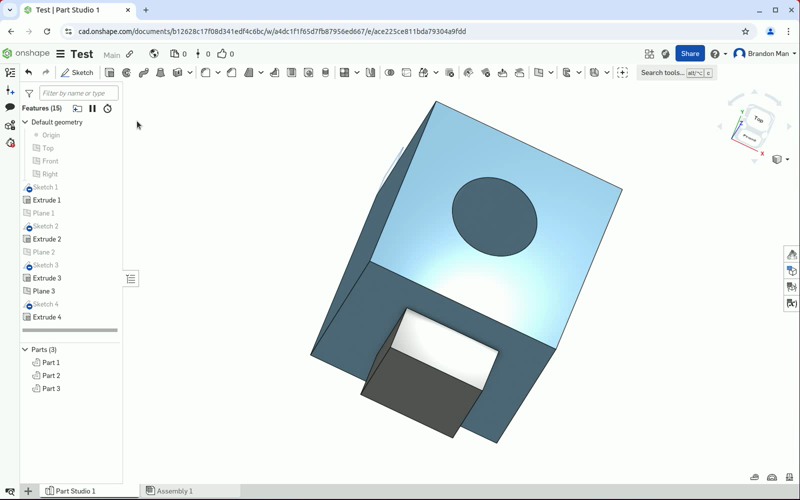
key(up, 2)
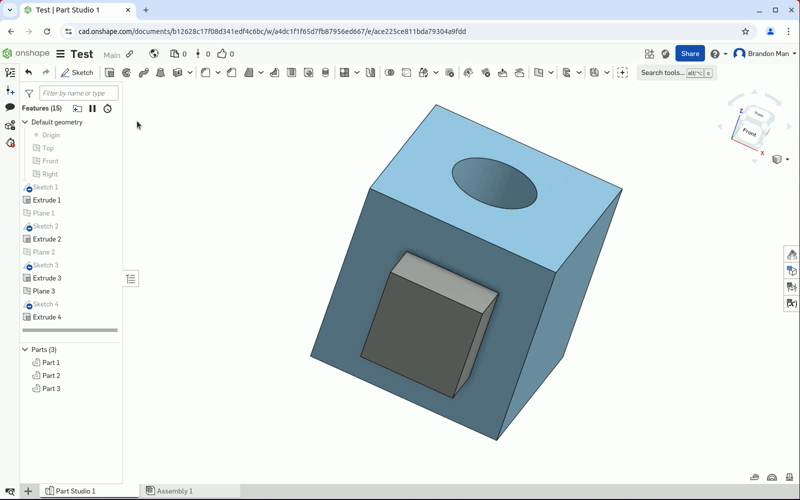
key(left, 2)
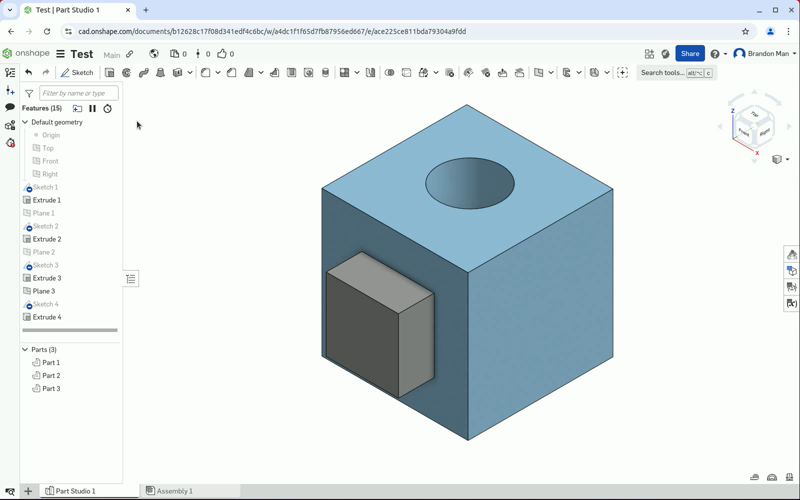
mouse_move(73, 189)
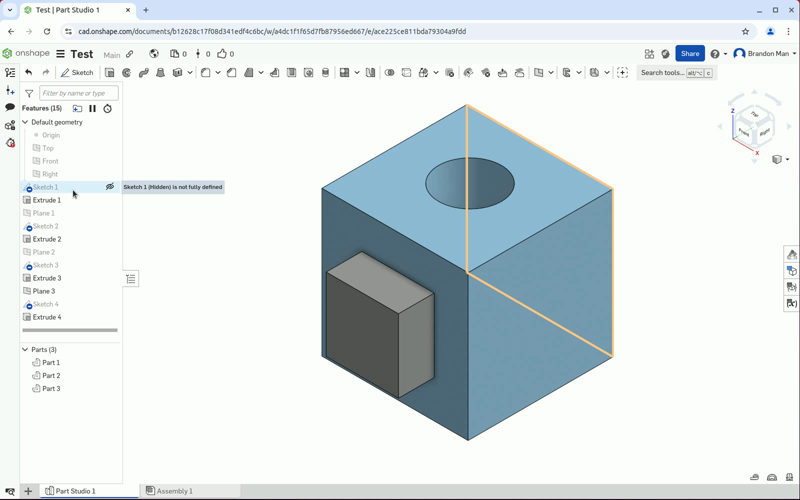
click(73, 189)